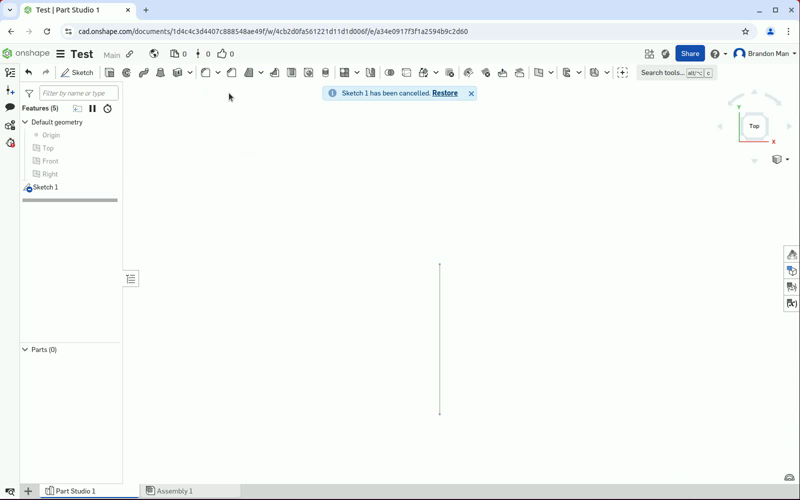
key(shift+h)
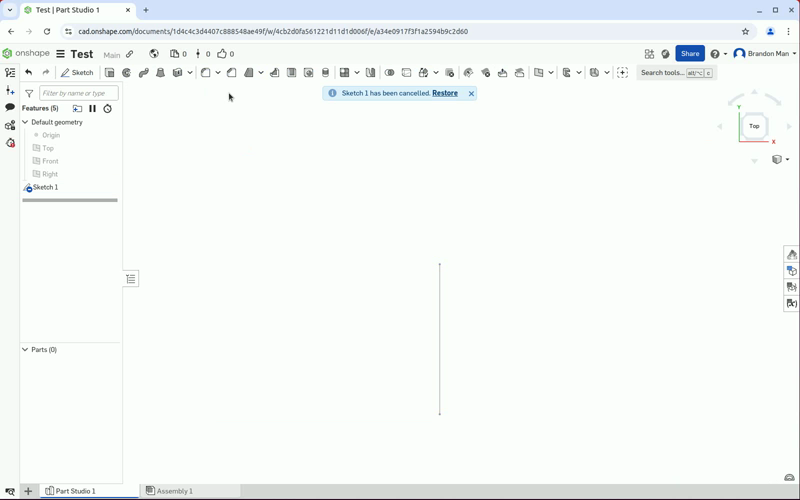
key(shift+s)
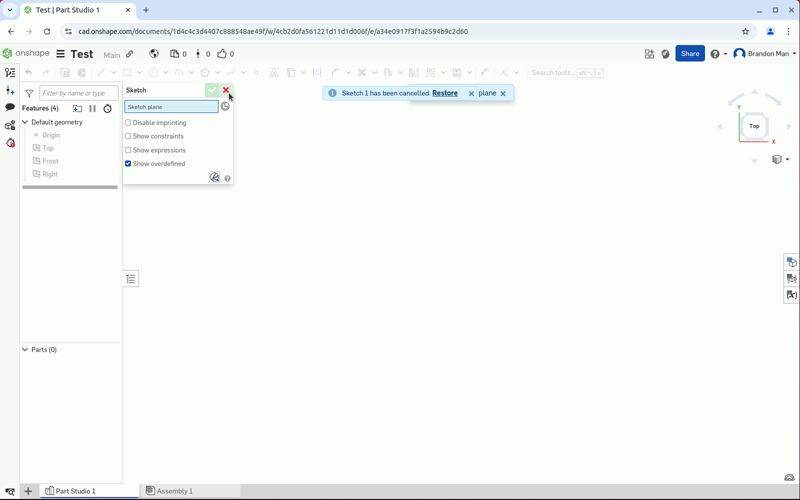
mouse_move(73, 150)
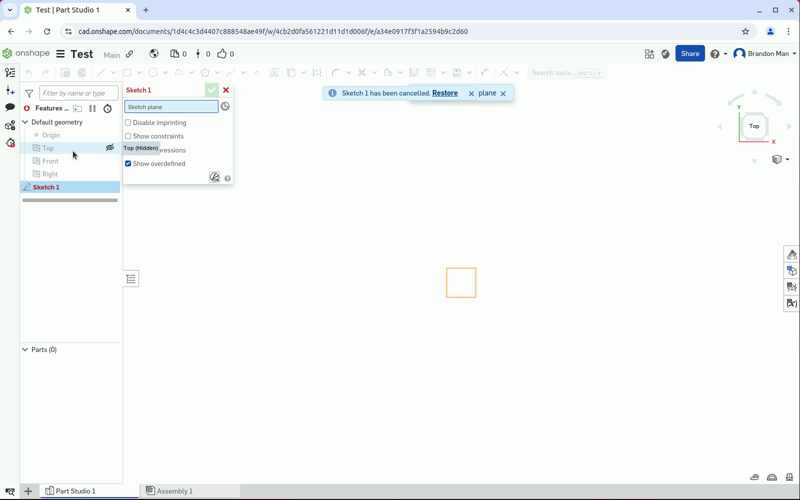
click(73, 150)
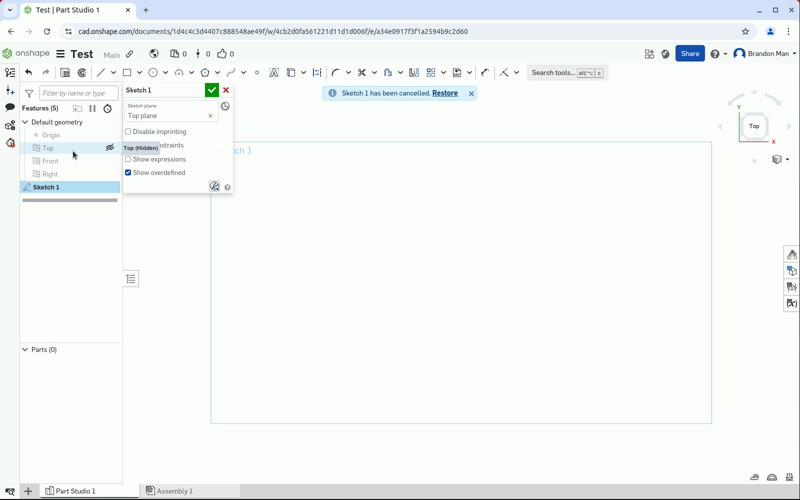
mouse_move(73, 352)
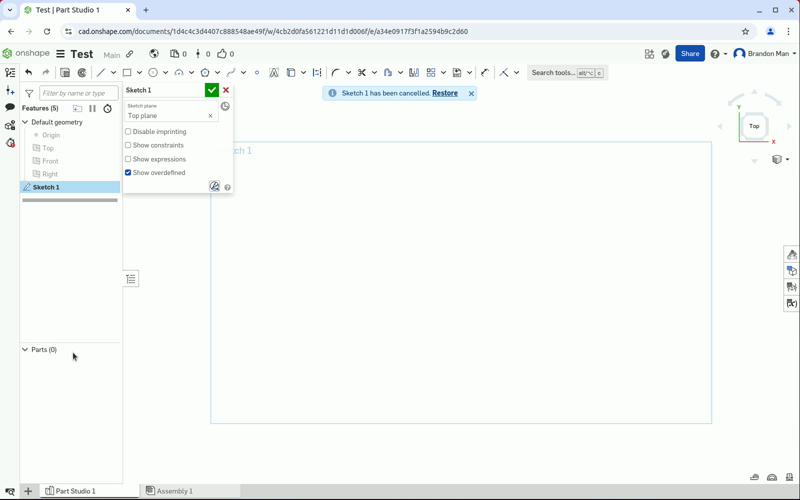
key(y)
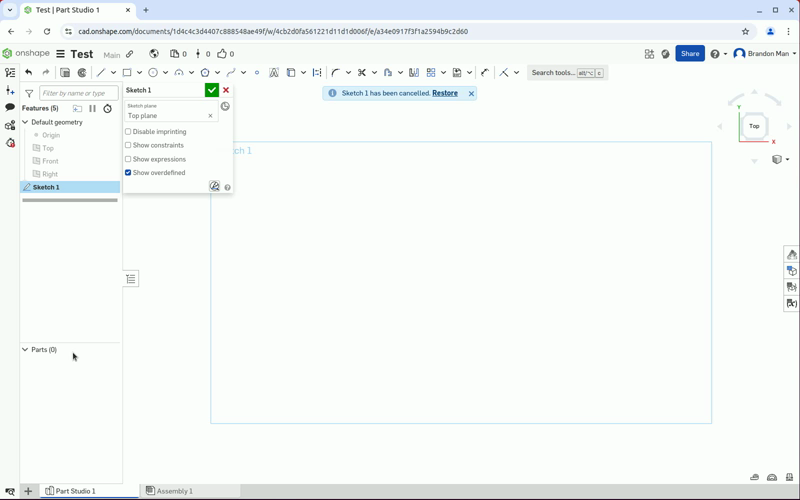
key(c)
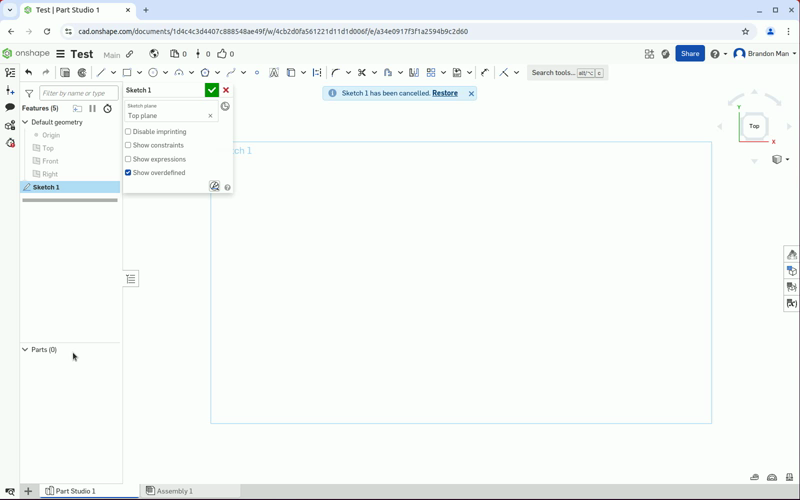
key_down(shift)
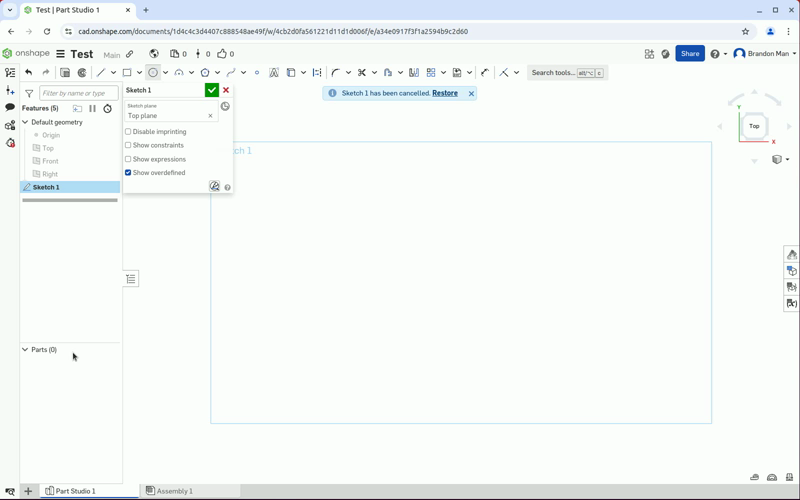
mouse_move(461, 282)
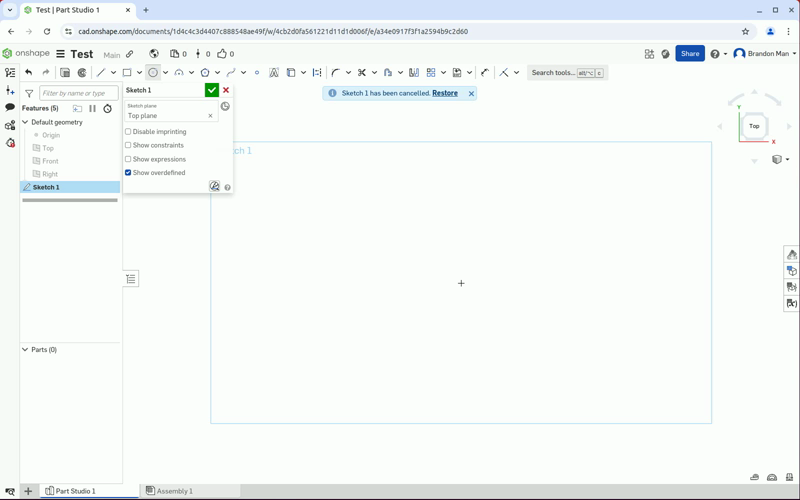
click(461, 282)
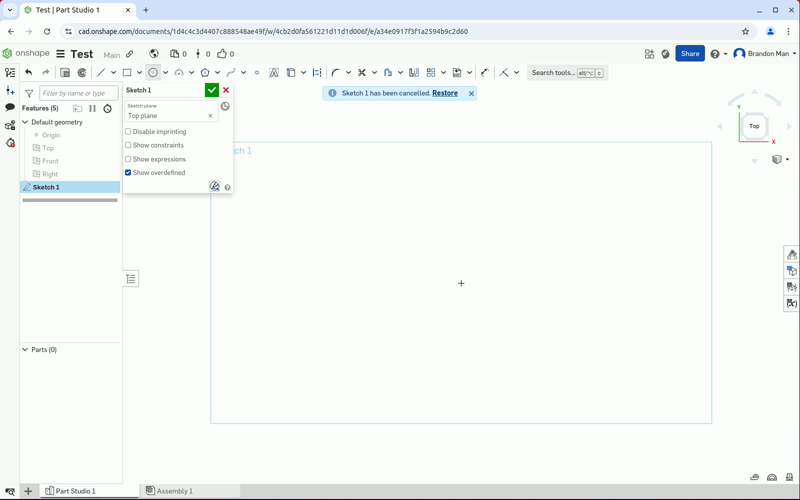
key_up(shift)
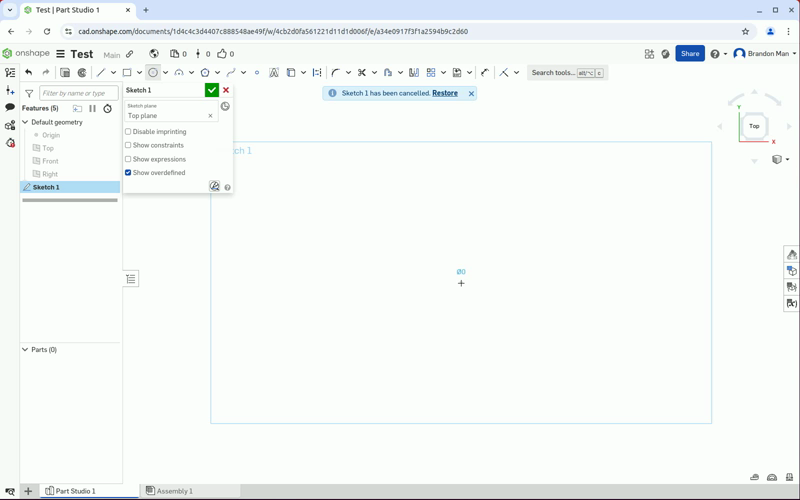
mouse_move(468, 282)
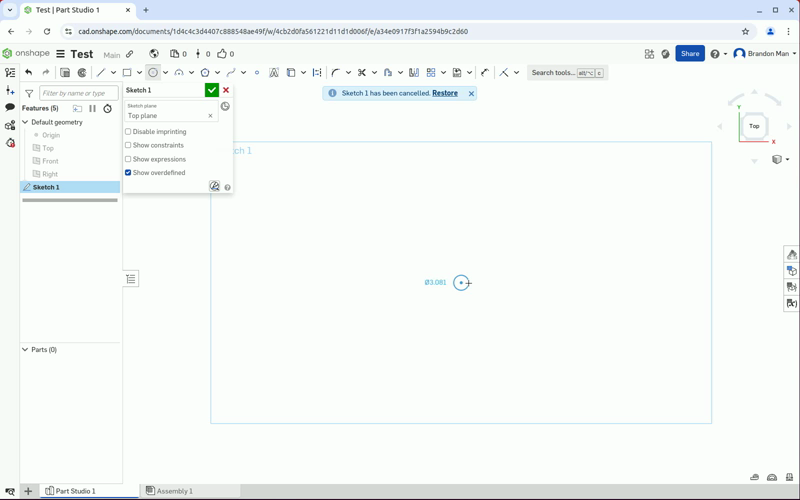
click(468, 282)
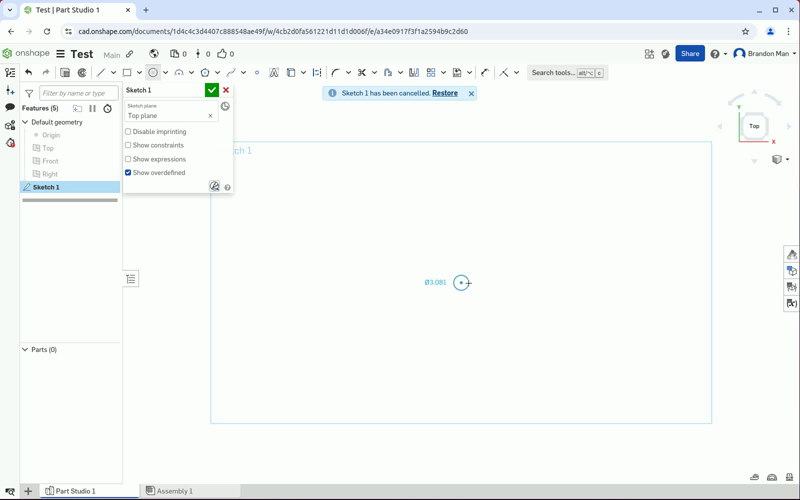
key(esc)
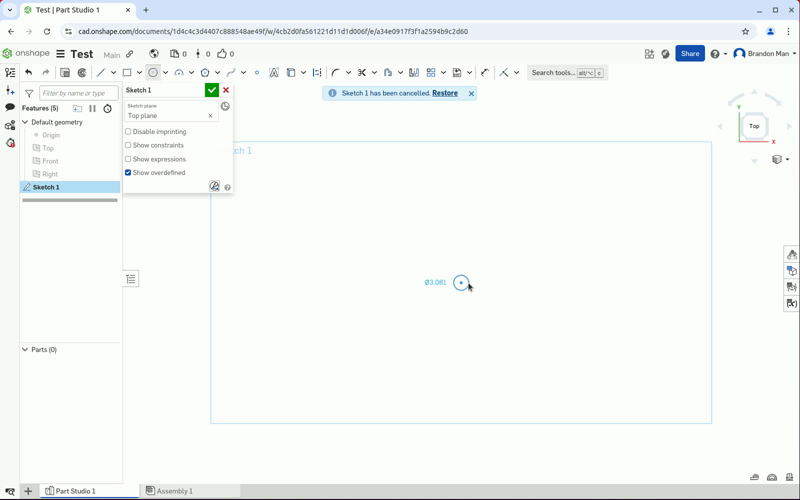
mouse_move(455, 280)
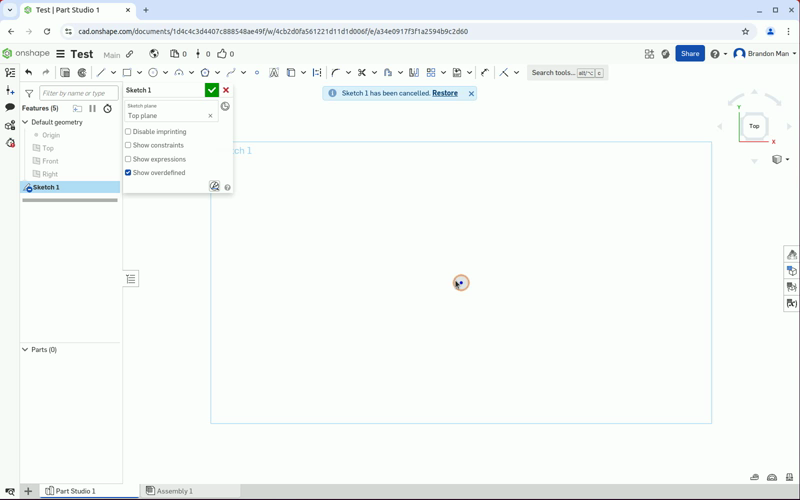
scroll(6)
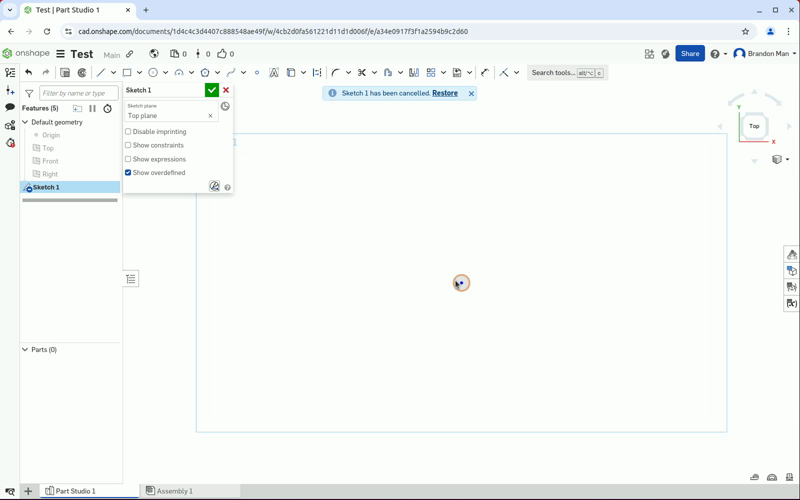
scroll(6)
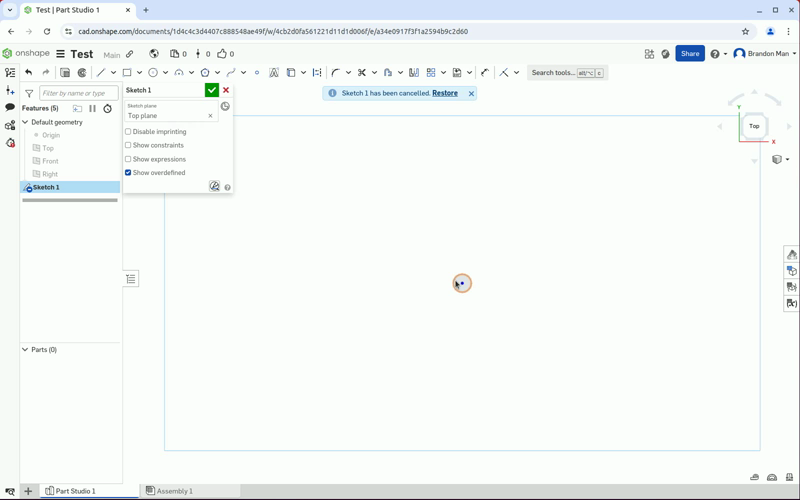
scroll(6)
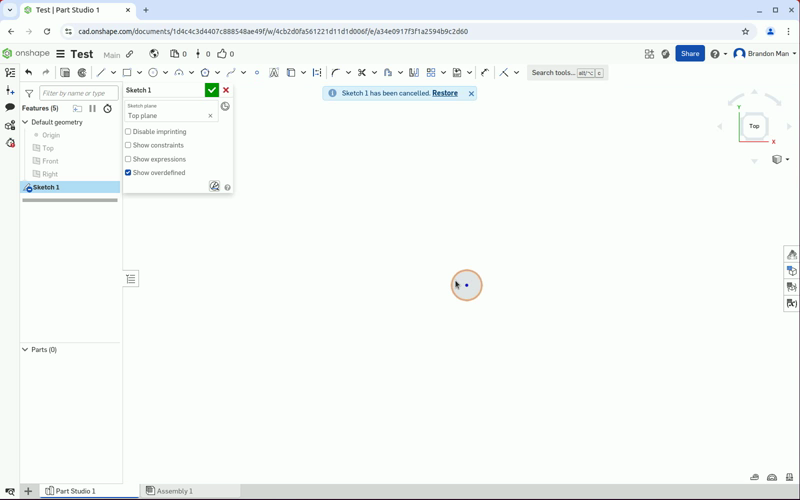
scroll(6)
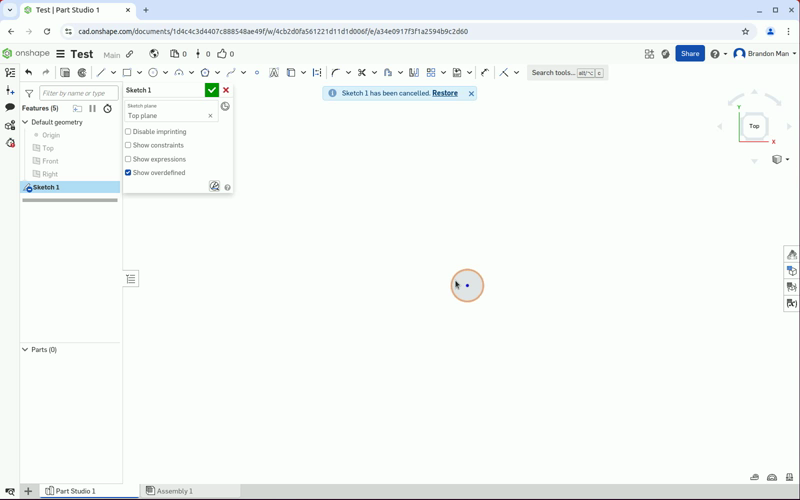
scroll(6)
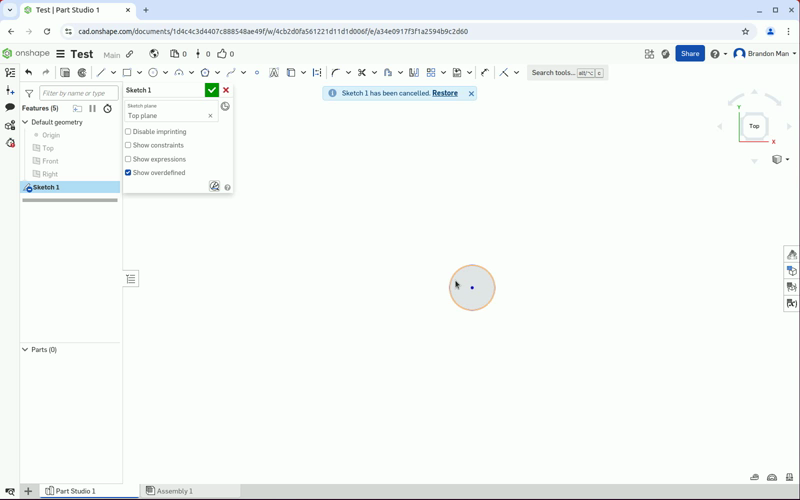
scroll(6)
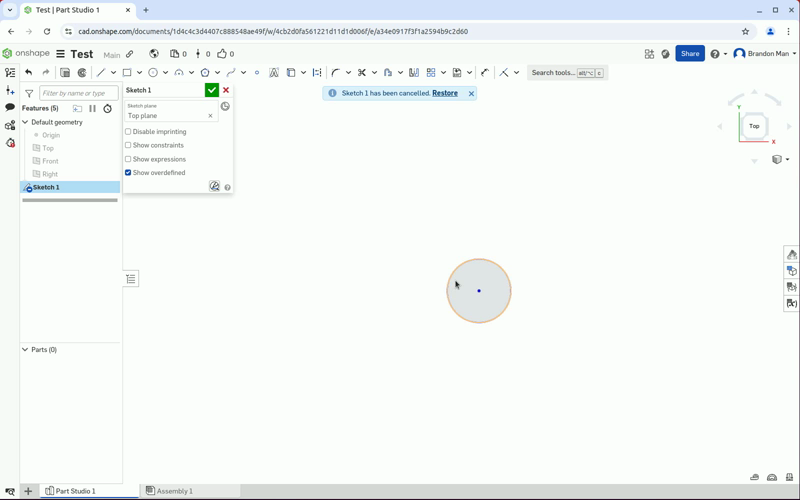
scroll(6)
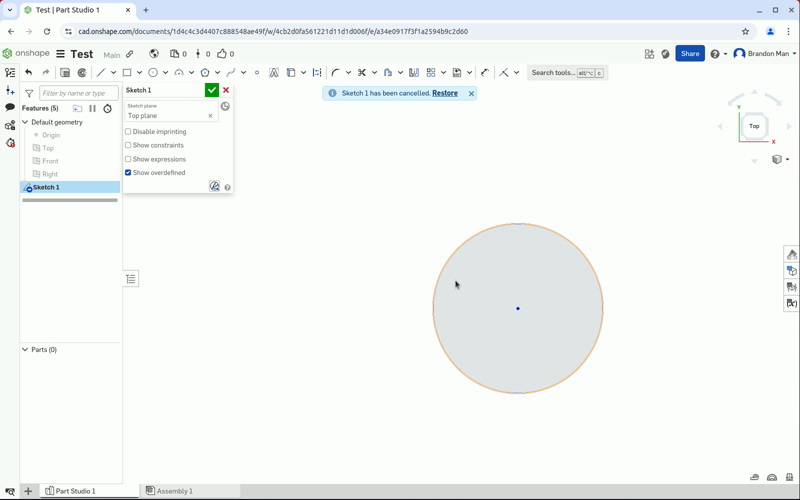
click(455, 280)
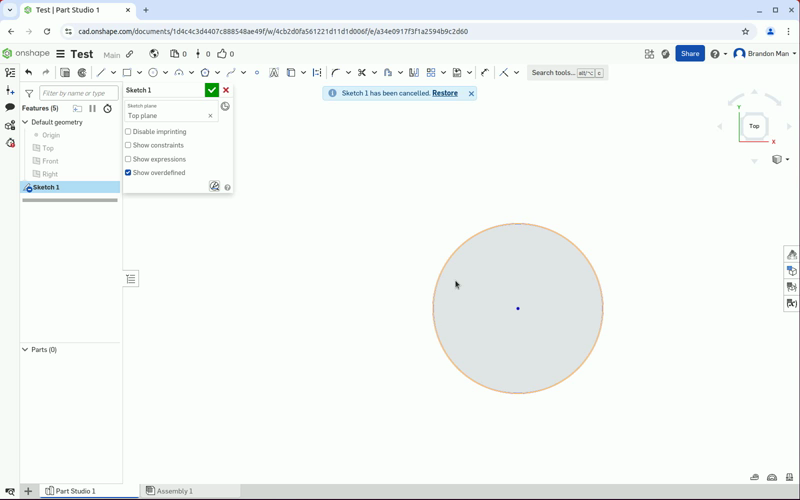
scroll(-6)
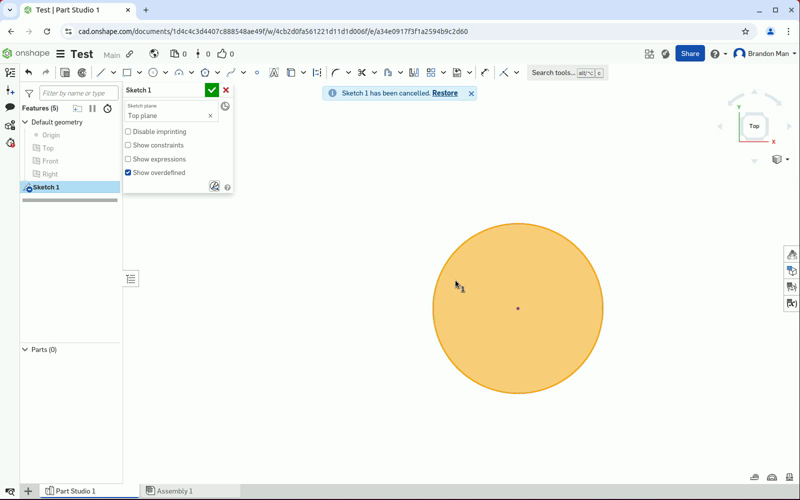
scroll(-6)
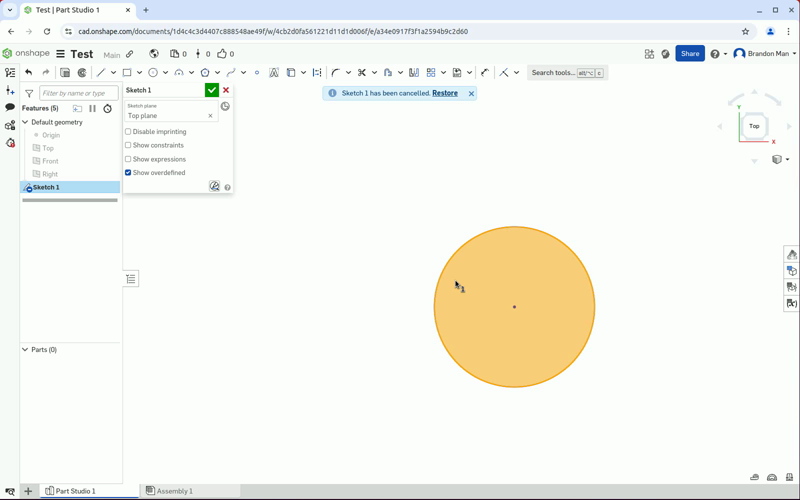
scroll(-6)
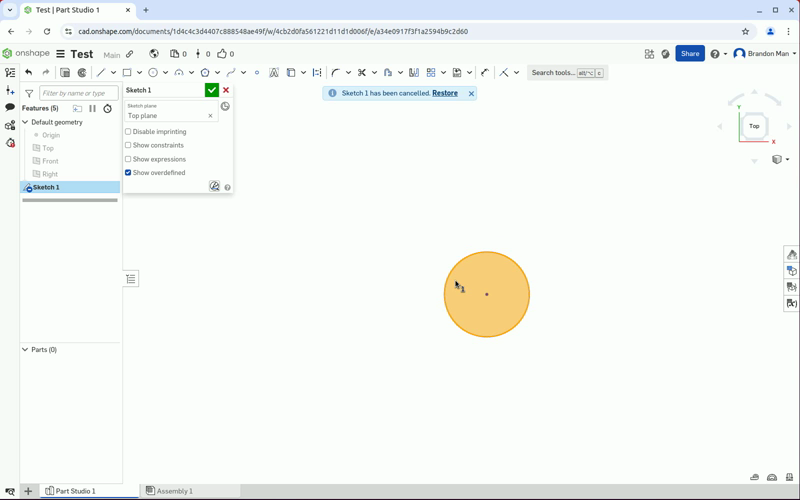
scroll(-6)
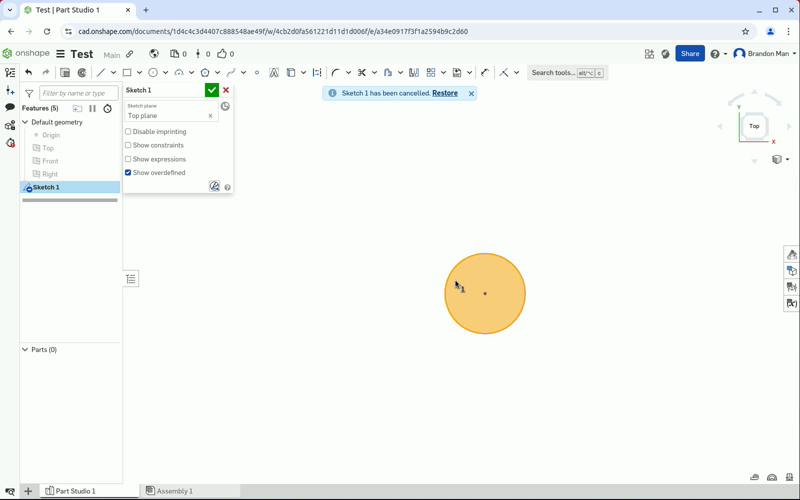
scroll(-6)
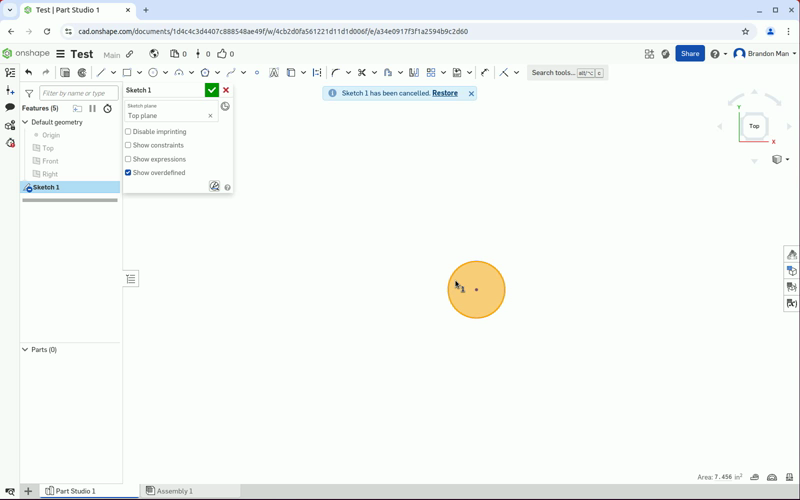
scroll(-6)
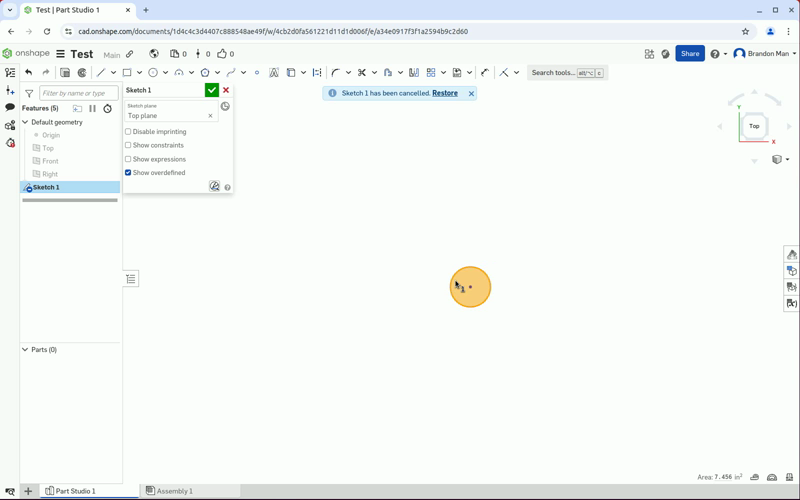
scroll(-6)
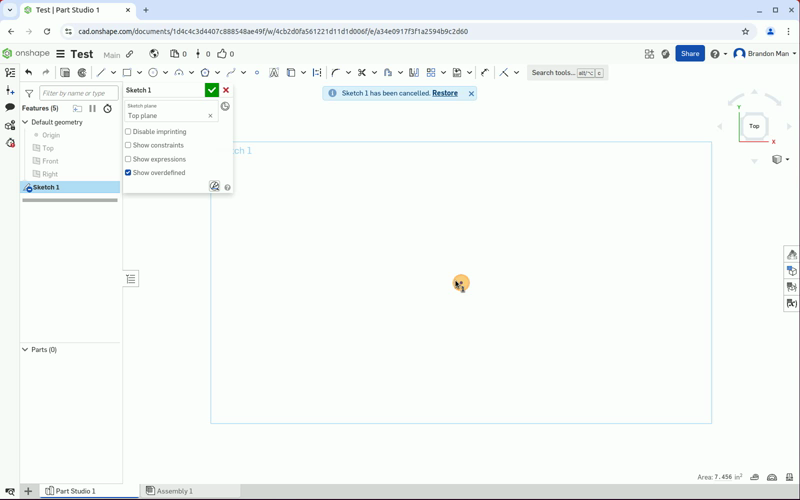
mouse_move(73, 352)
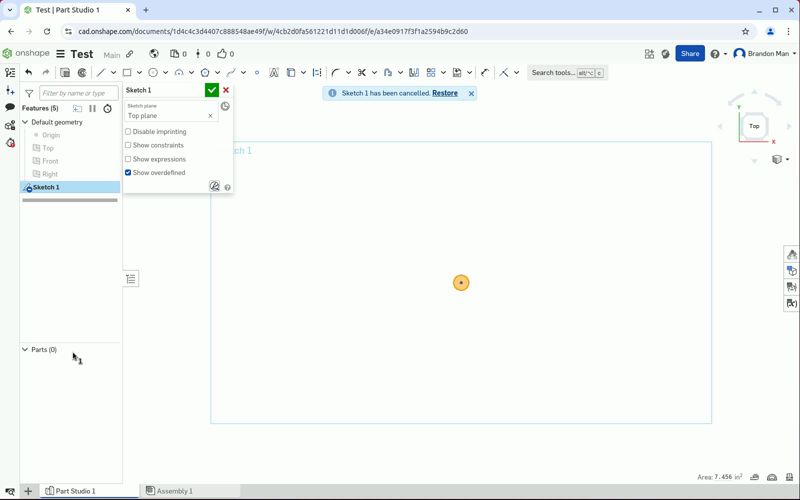
key(shift+y)
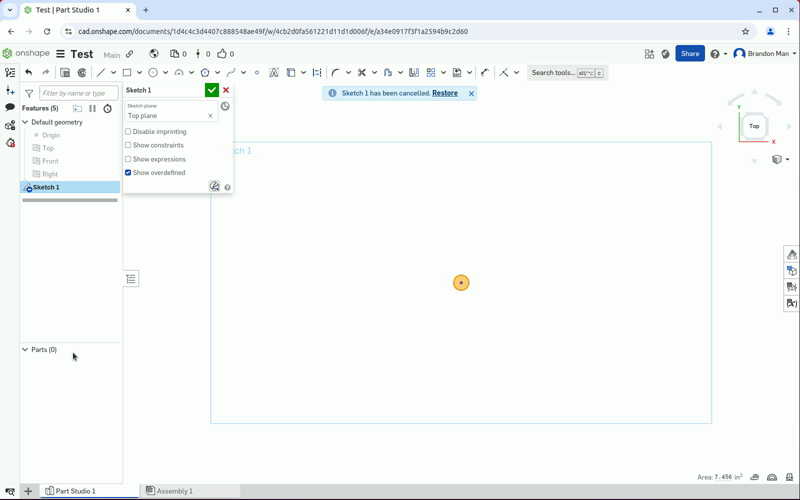
key(shift+e)
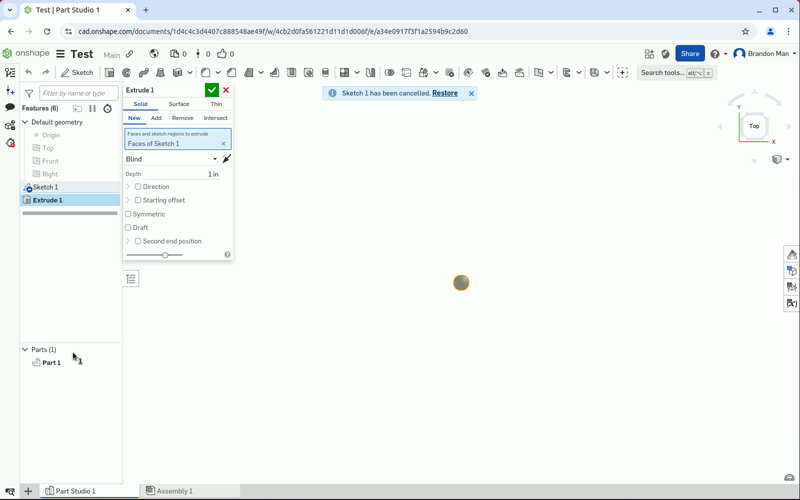
mouse_move(143, 106)
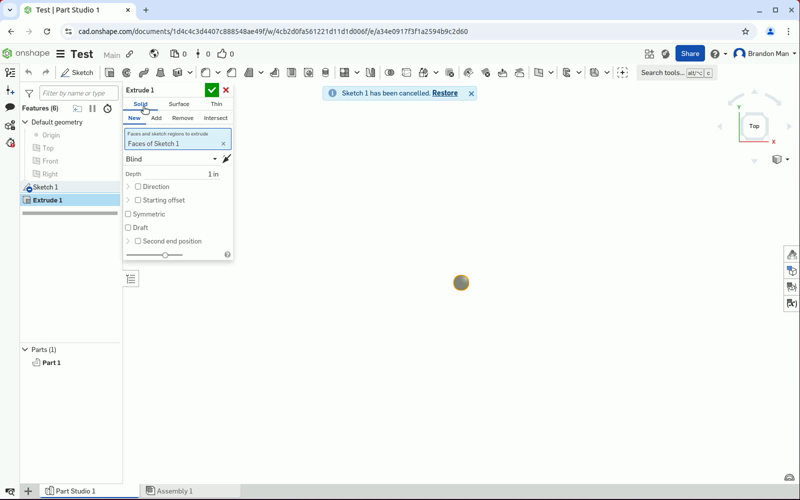
click(143, 106)
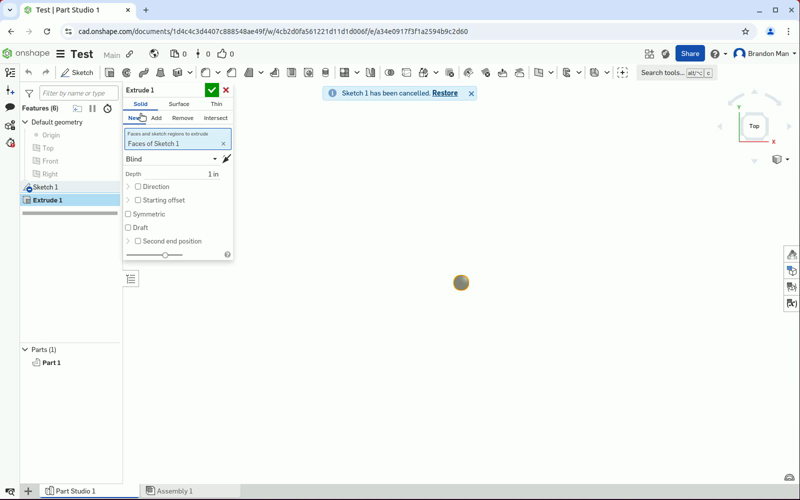
mouse_move(137, 120)
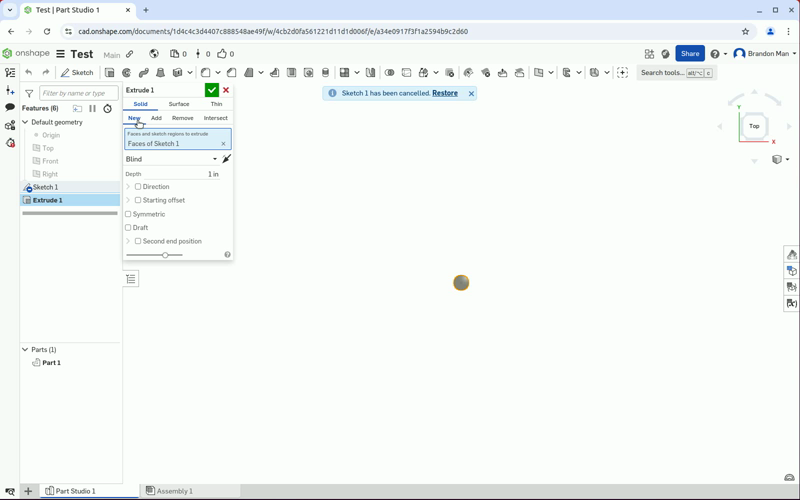
click(137, 120)
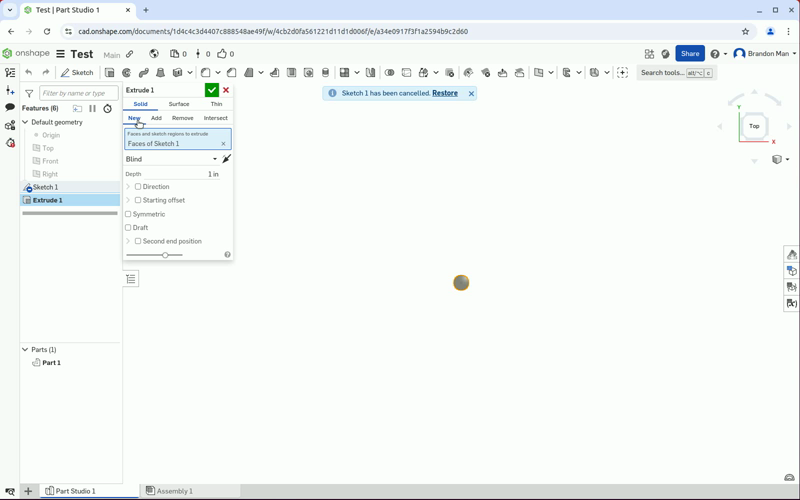
key(tab, 4)
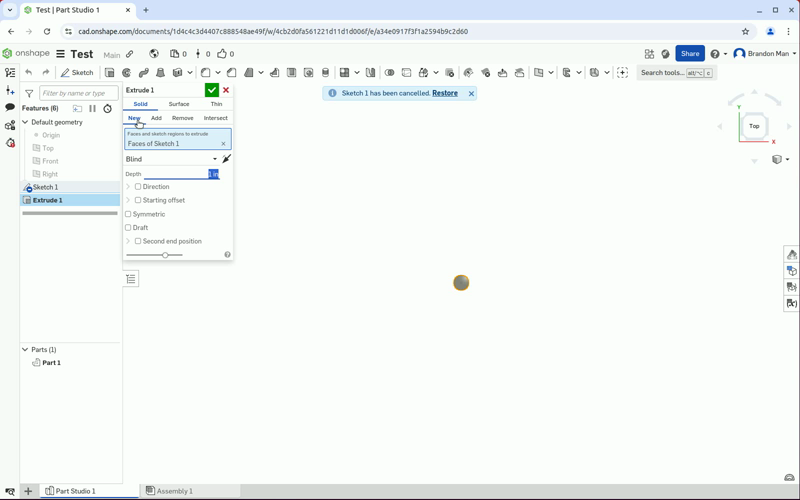
text(35.144)
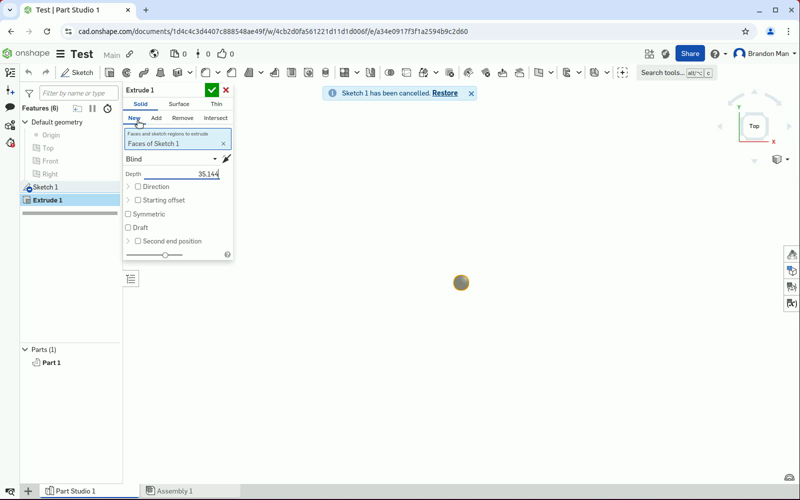
key(tab, 3)
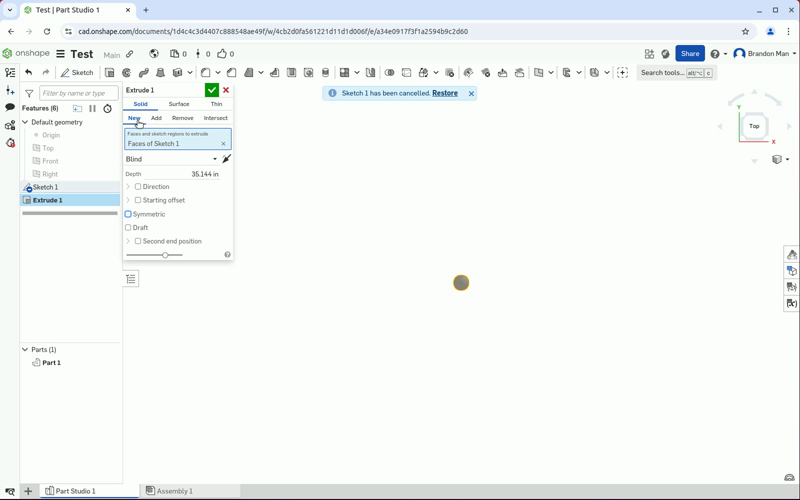
key(space)
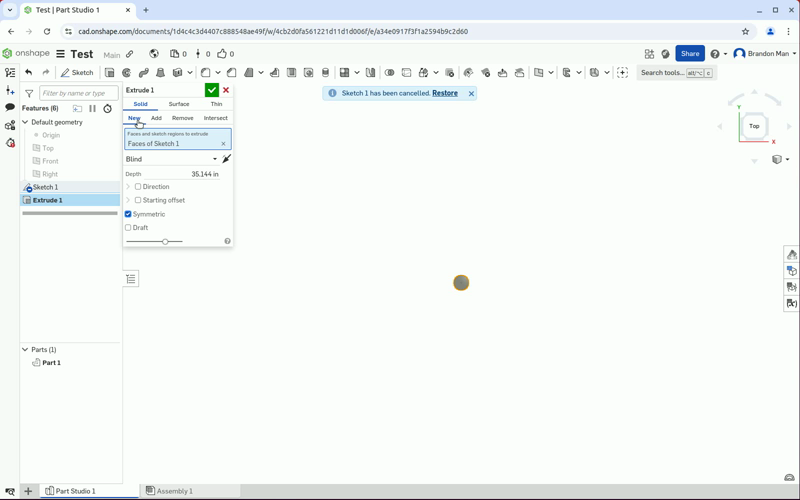
key(enter)
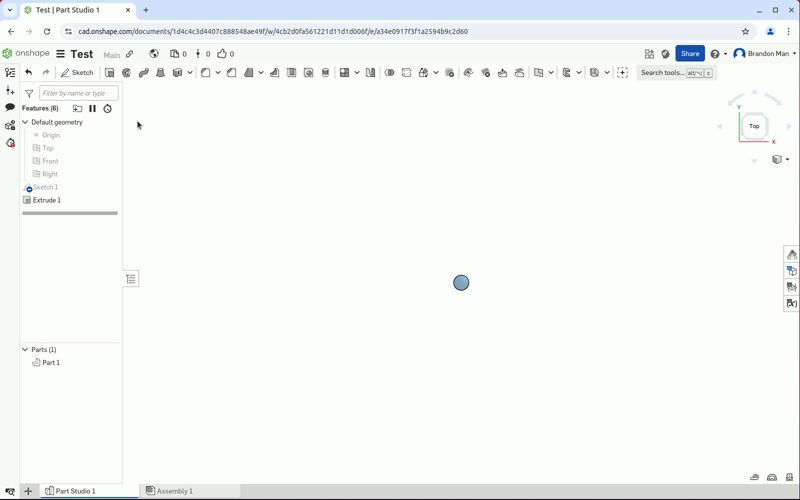
key(shift+h)
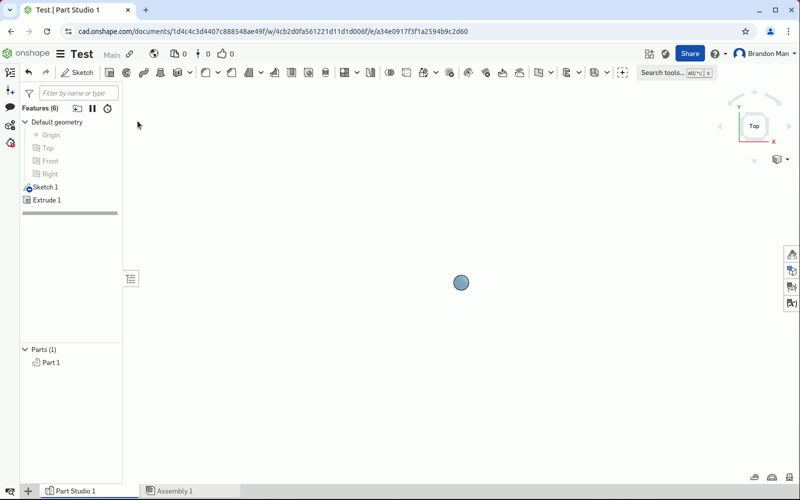
key(shift+h)
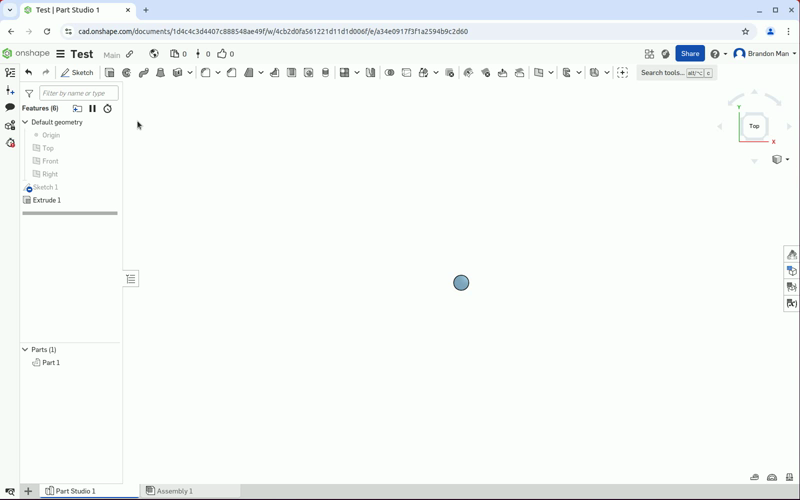
mouse_move(73, 189)
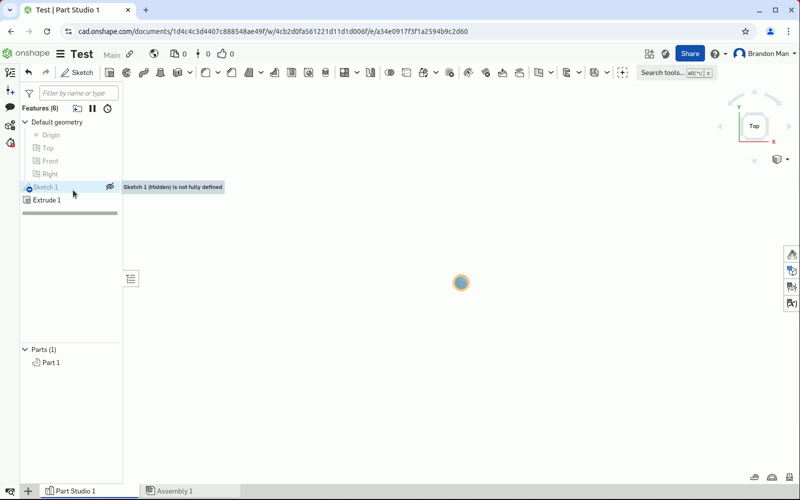
click(73, 189)
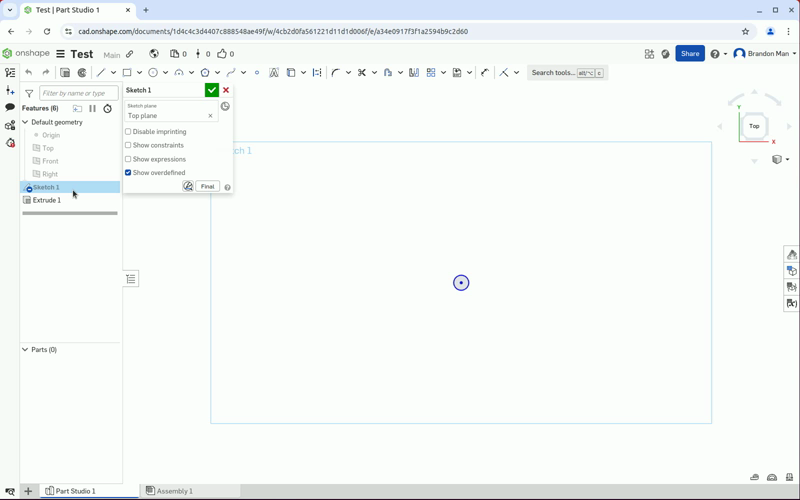
mouse_move(229, 92)
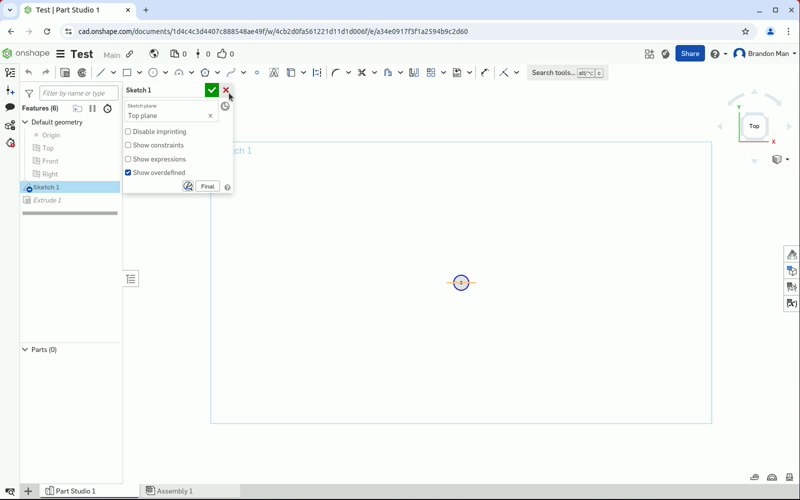
click(229, 92)
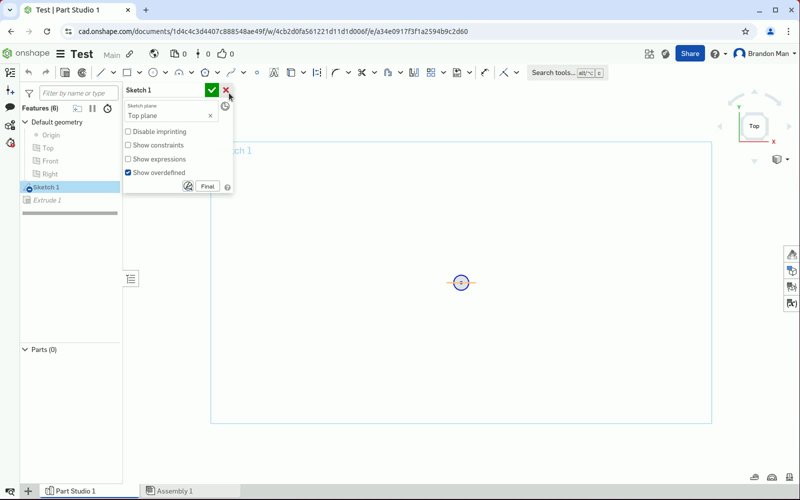
key(shift+s)
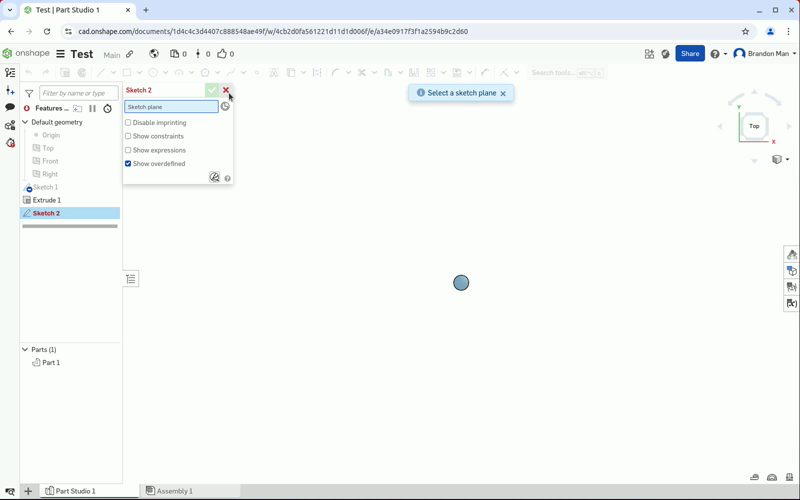
mouse_move(73, 150)
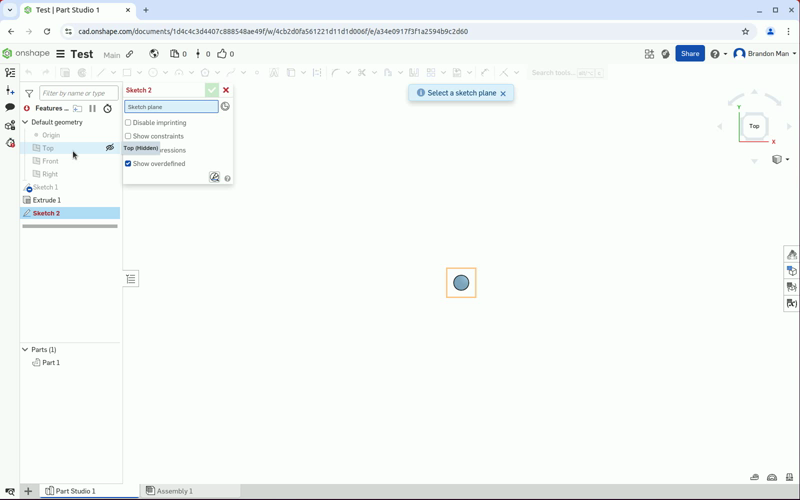
click(73, 150)
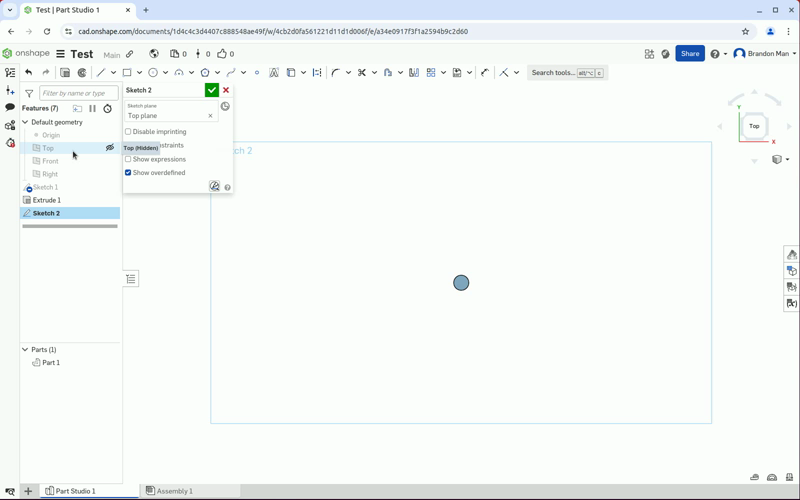
mouse_move(73, 352)
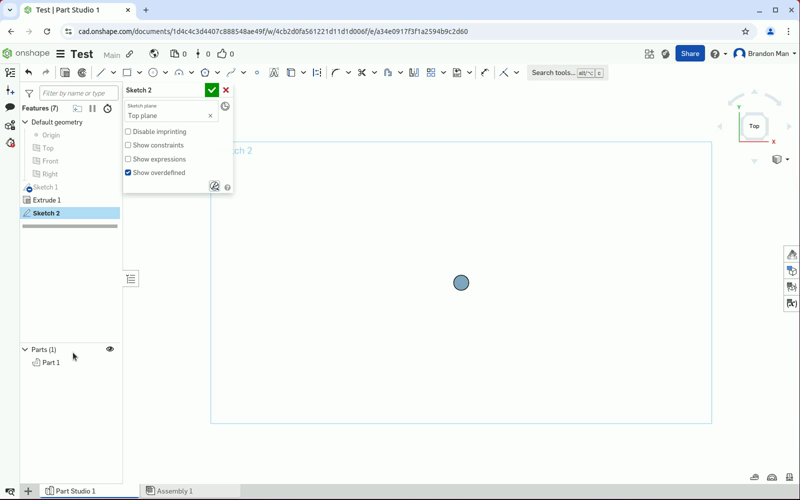
key(y)
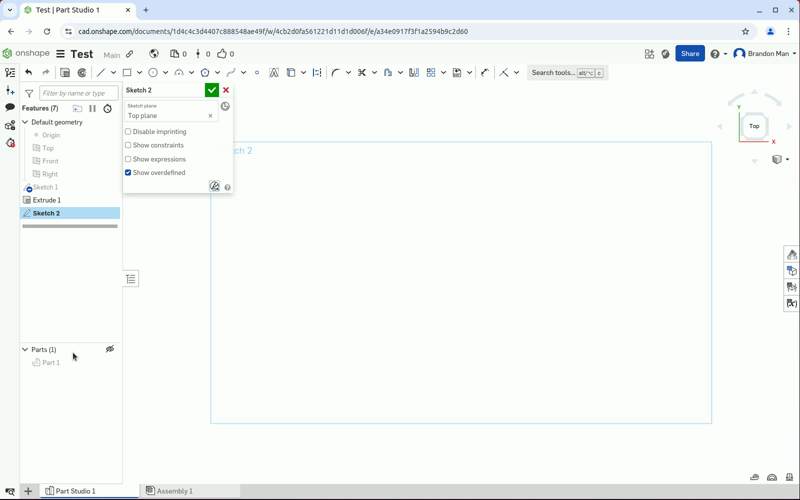
key(c)
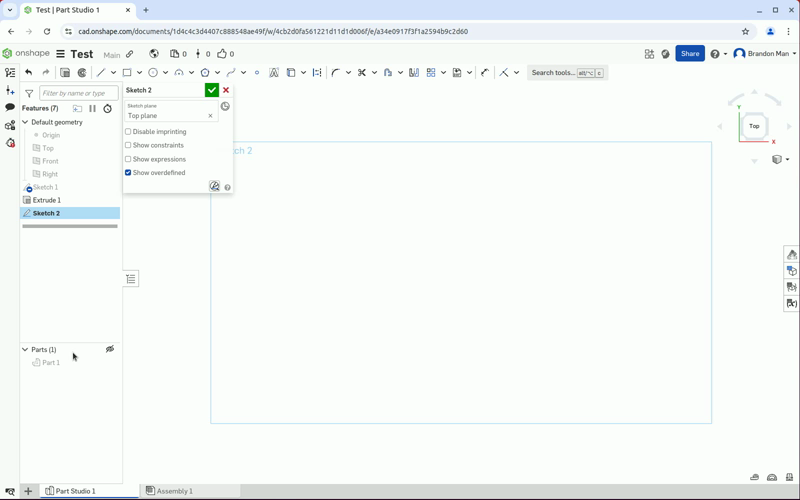
key_down(shift)
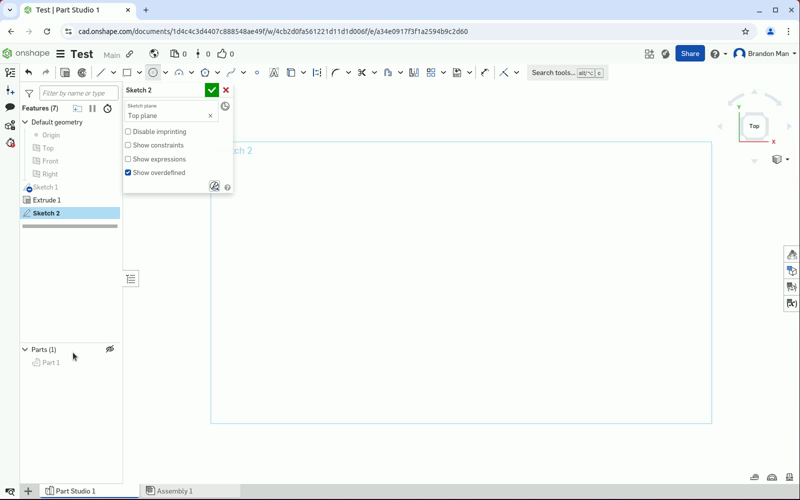
mouse_move(460, 282)
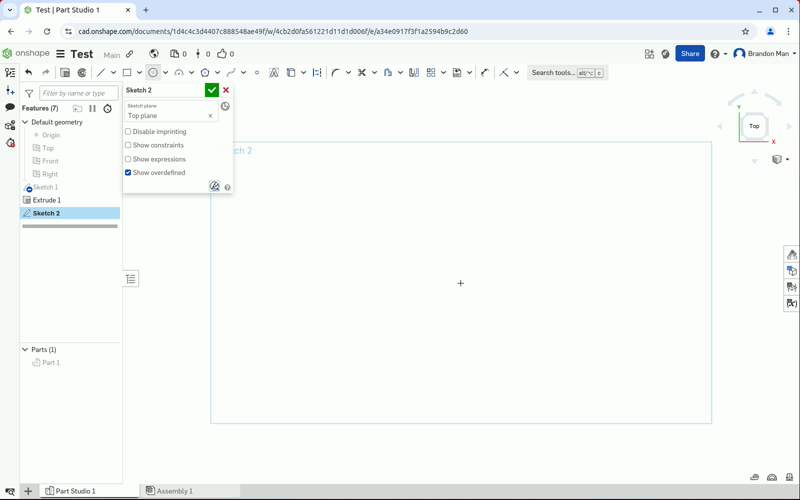
click(460, 282)
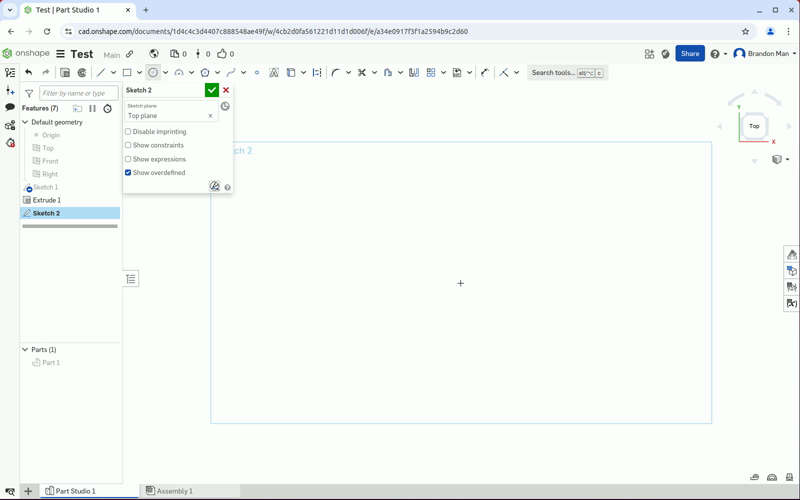
key_up(shift)
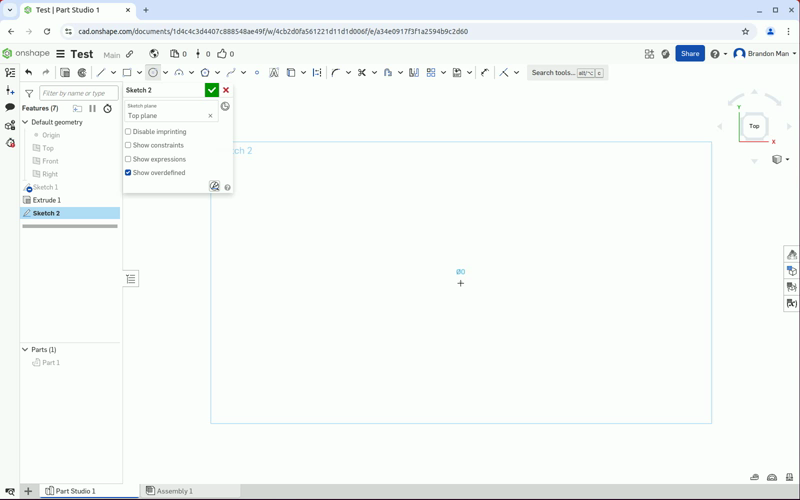
mouse_move(489, 282)
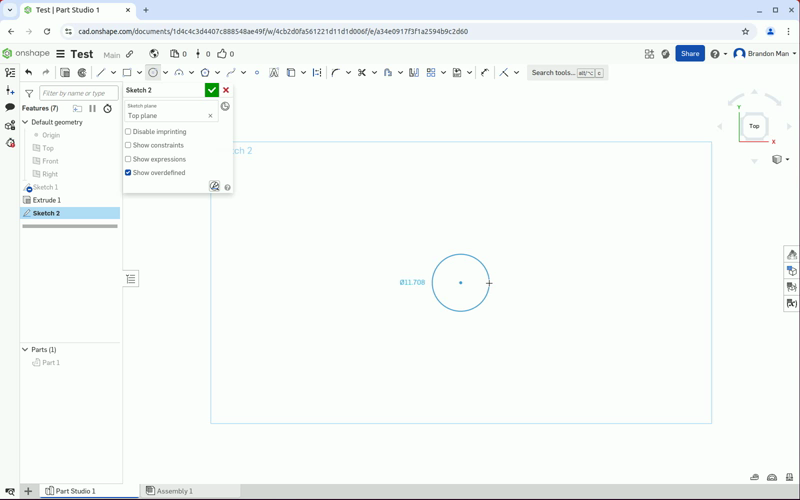
click(489, 282)
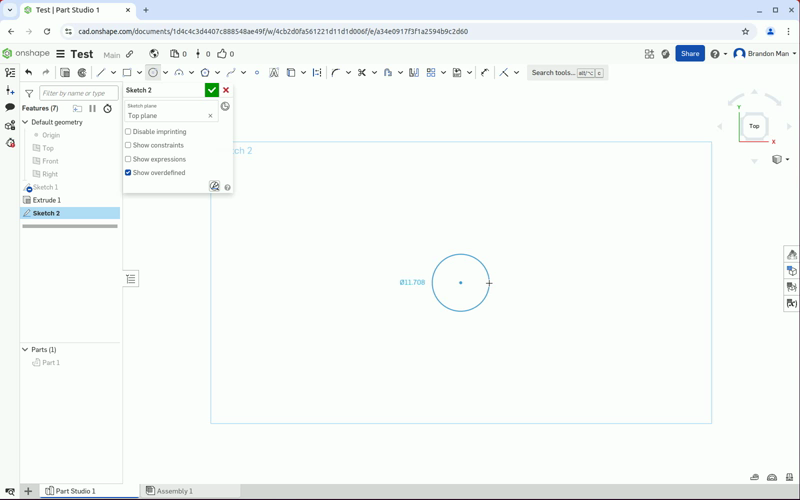
key(esc)
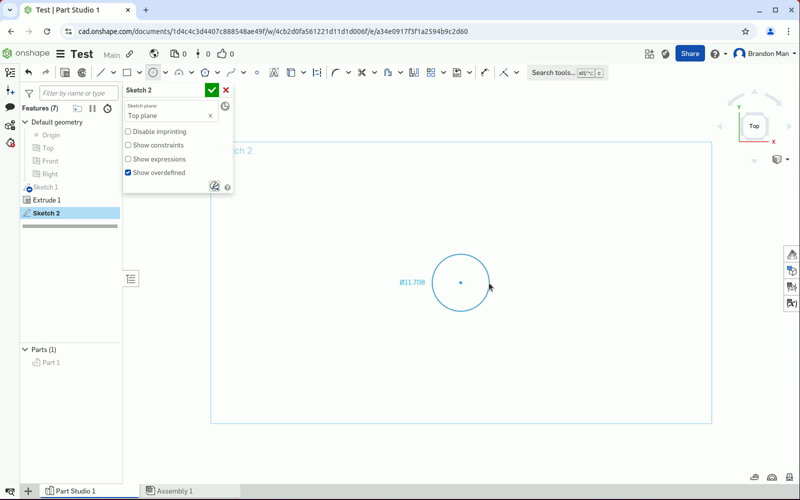
key(c)
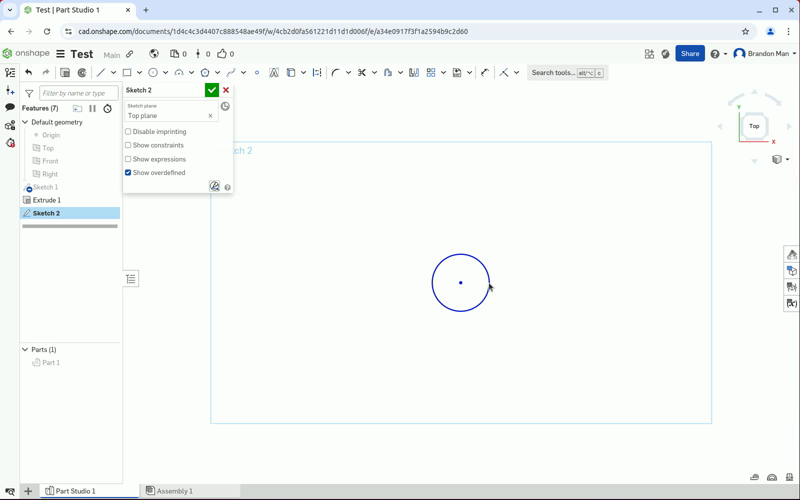
key_down(shift)
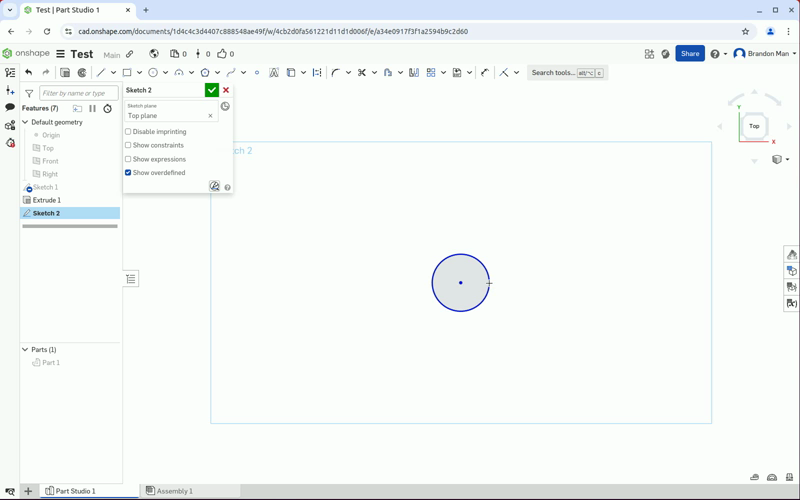
mouse_move(460, 282)
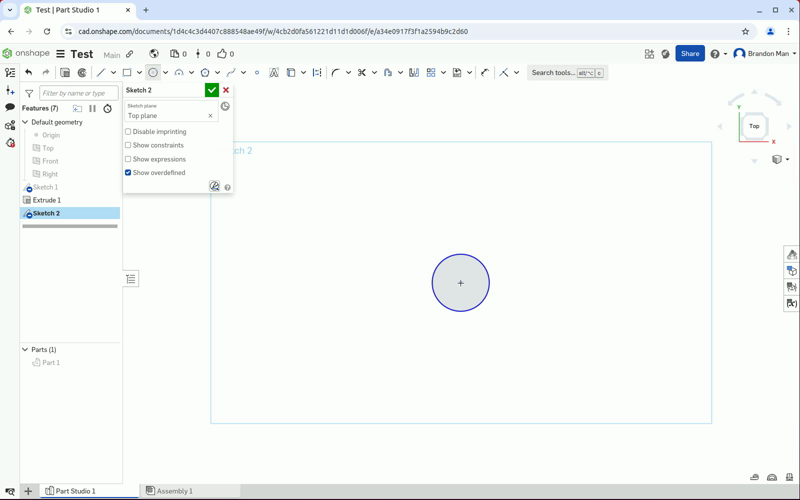
click(460, 282)
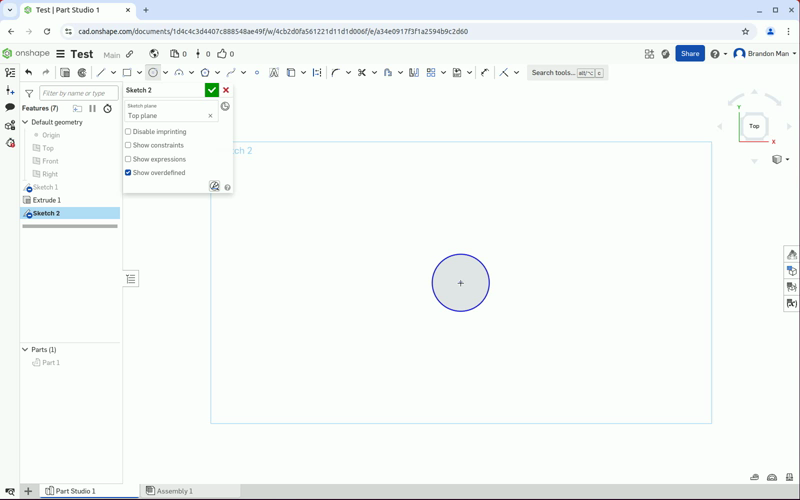
key_up(shift)
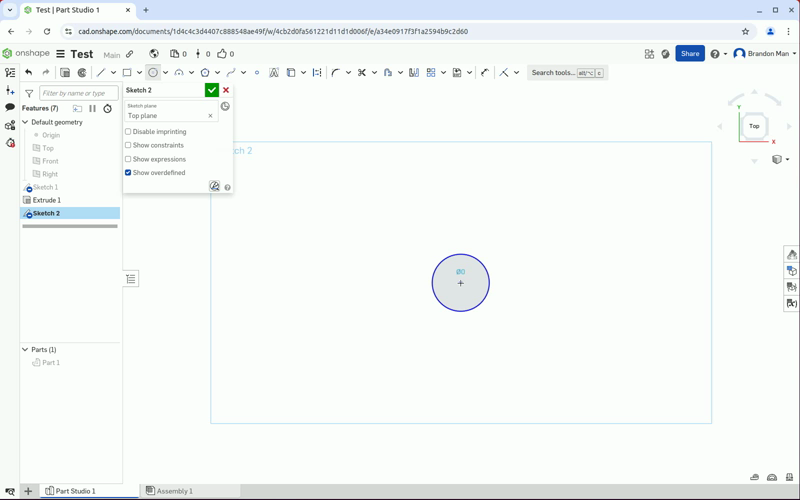
mouse_move(467, 282)
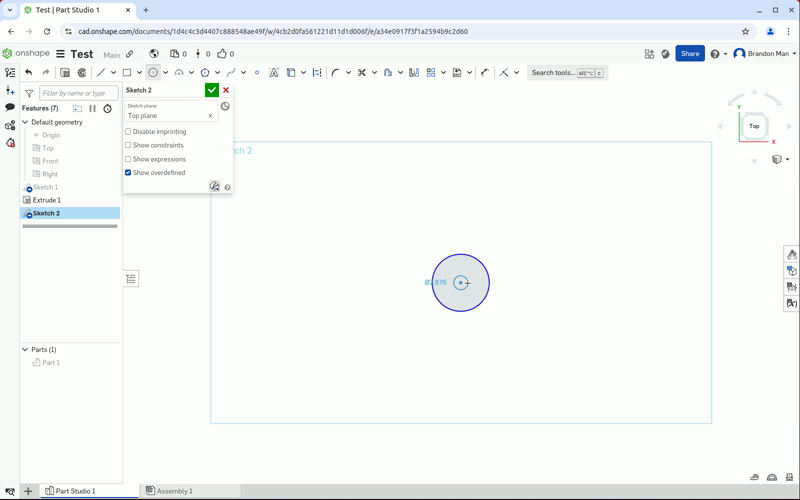
click(467, 282)
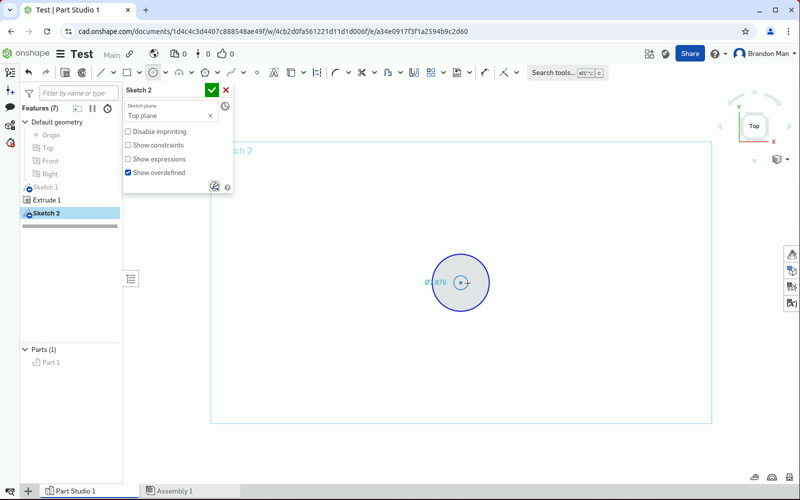
key(esc)
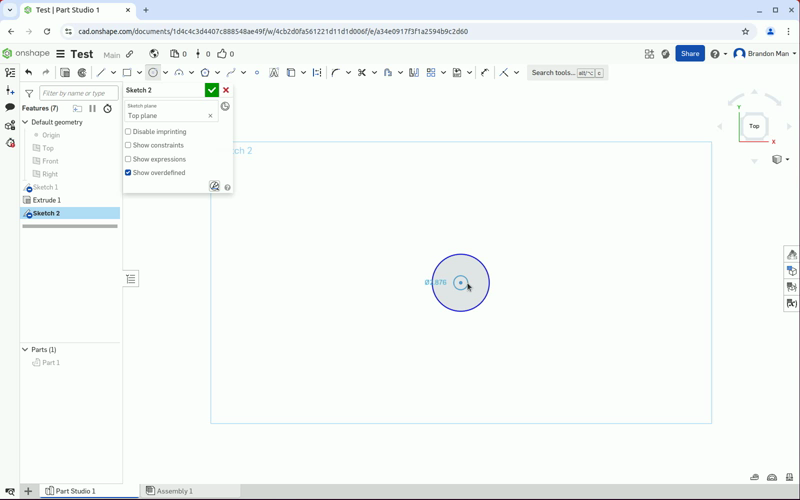
mouse_move(474, 303)
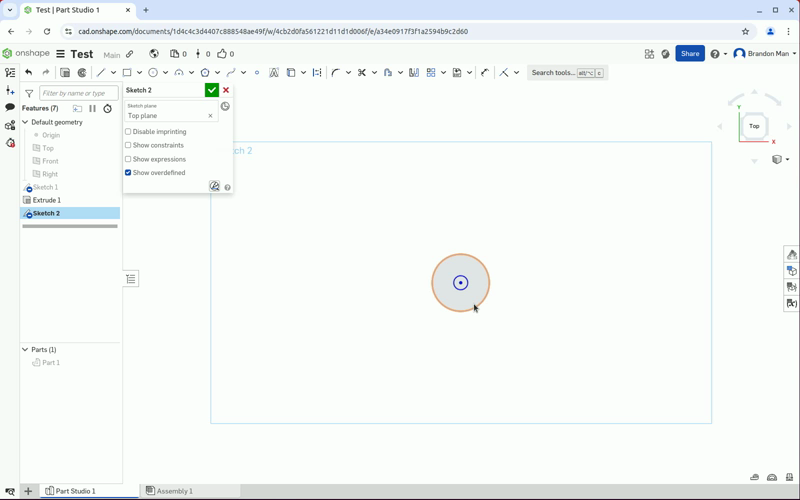
click(474, 303)
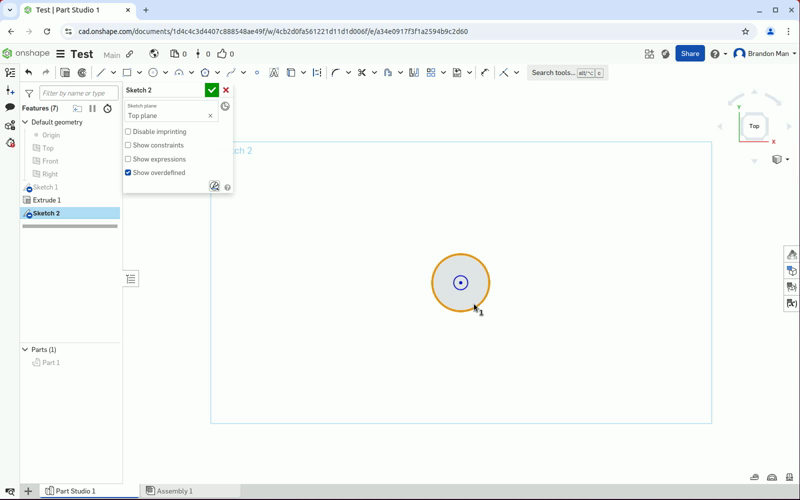
mouse_move(73, 352)
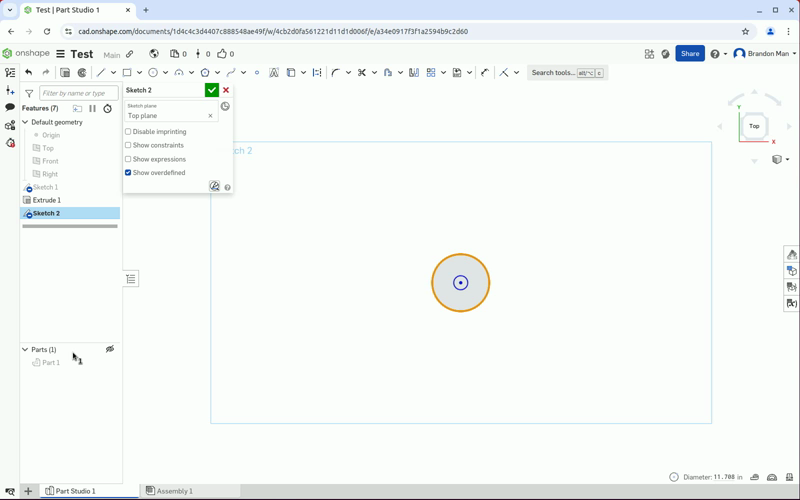
key(shift+y)
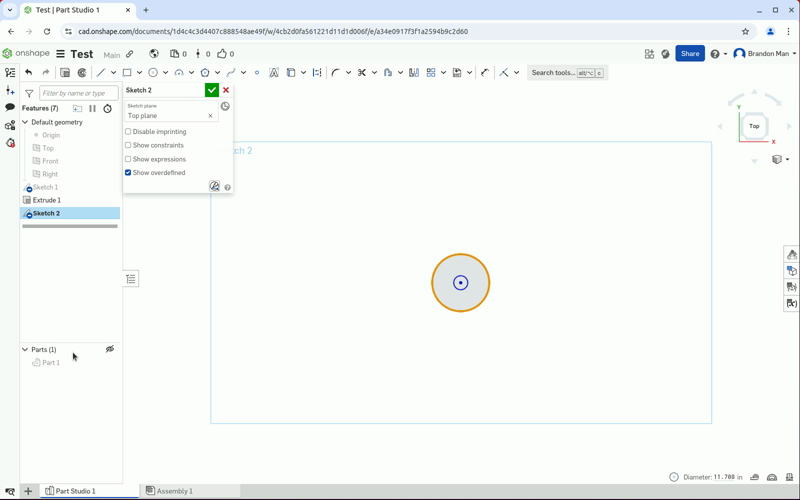
key(shift+e)
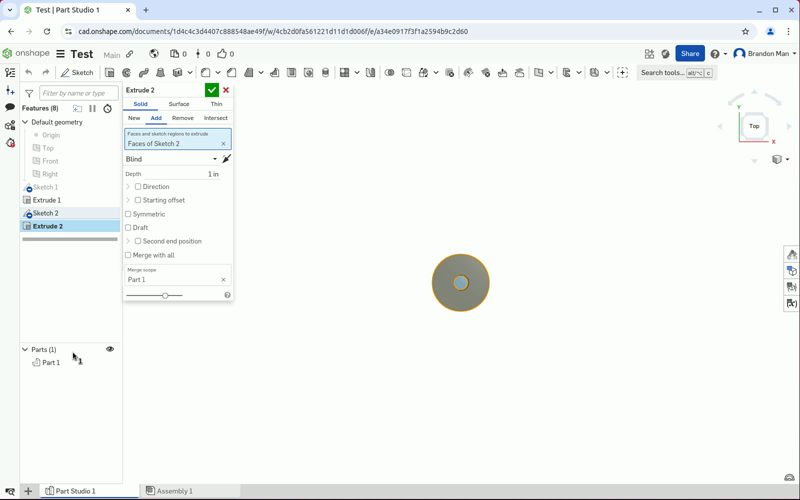
mouse_move(143, 106)
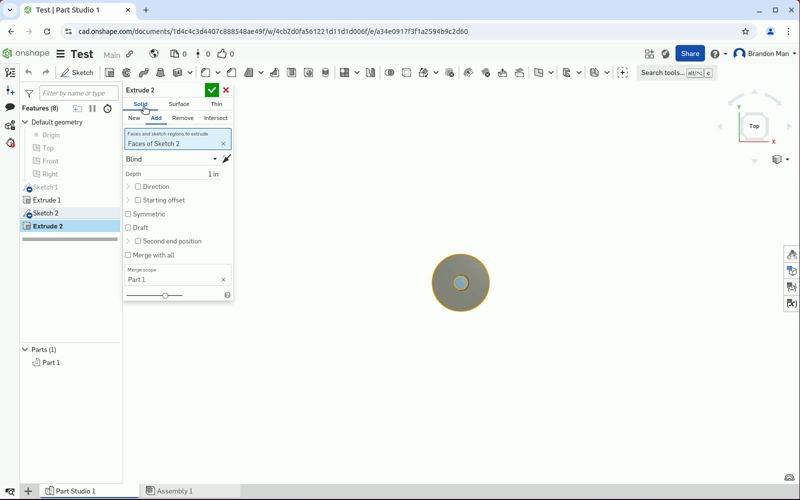
click(143, 106)
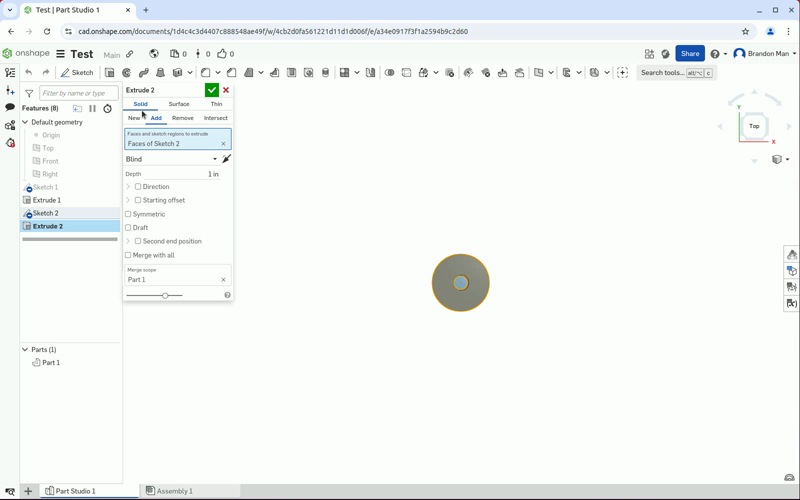
mouse_move(137, 120)
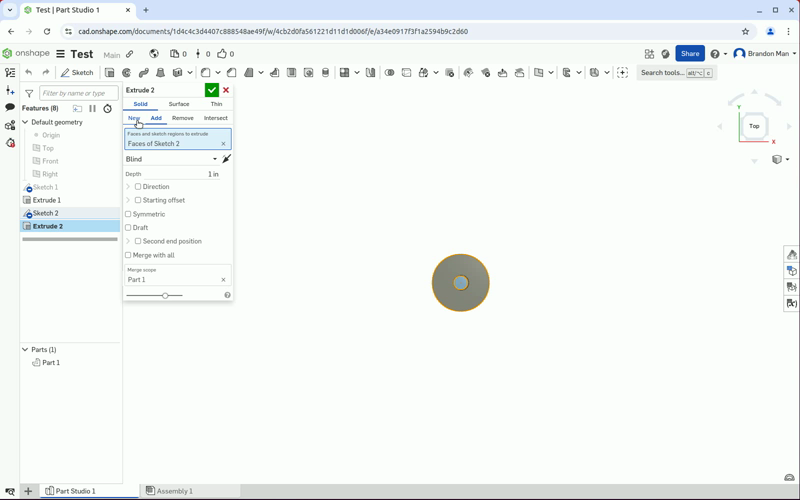
click(137, 120)
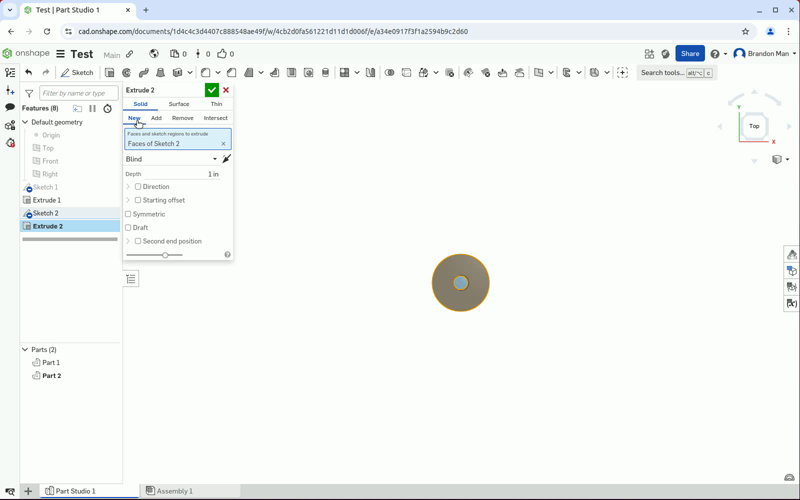
key(tab, 4)
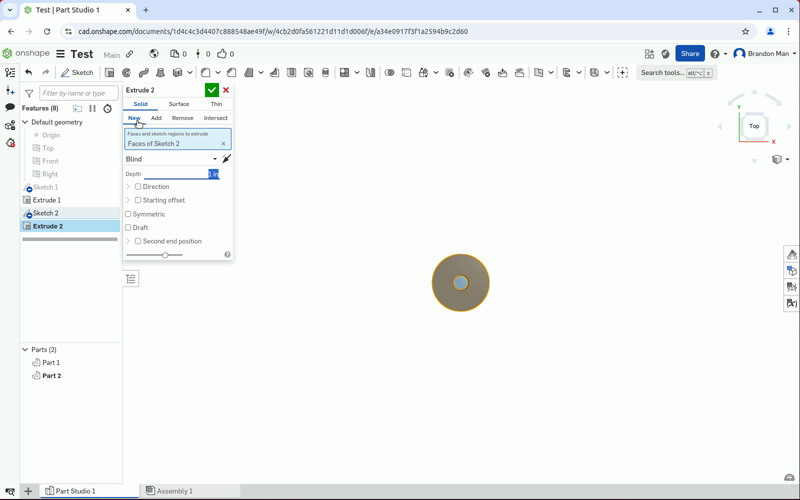
text(29.848)
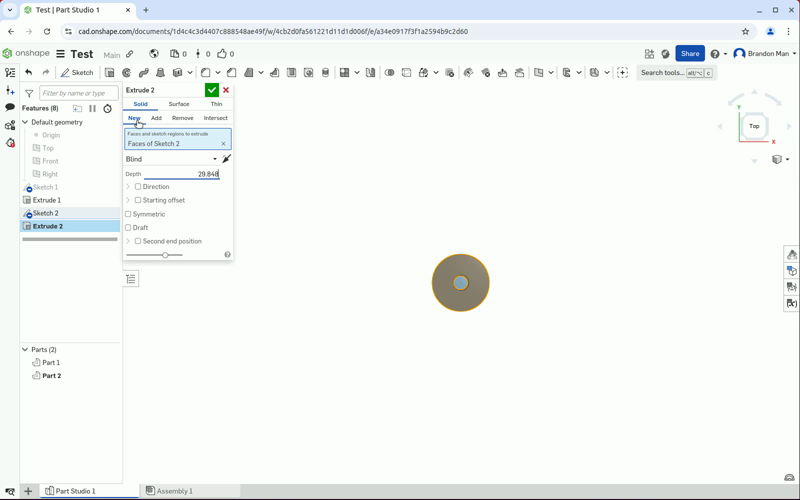
key(tab, 3)
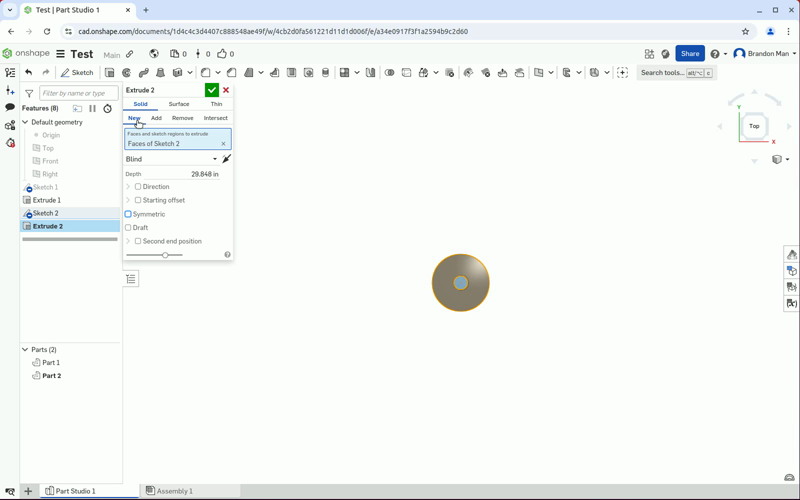
key(space)
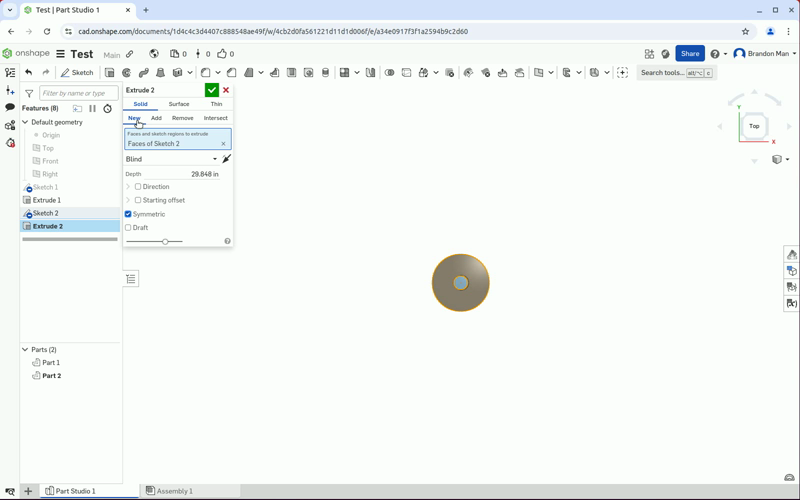
key(enter)
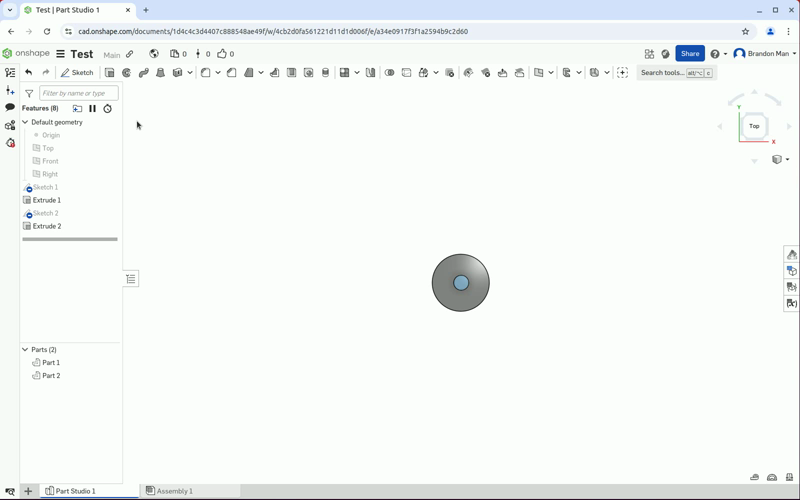
key(shift+h)
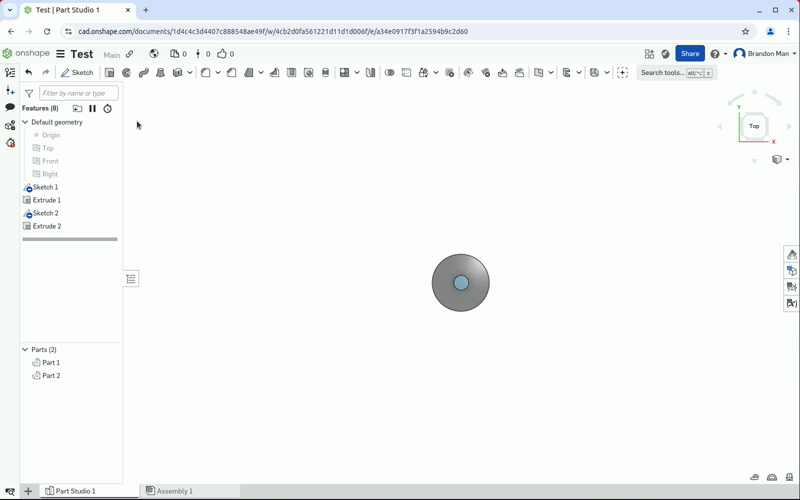
key(shift+h)
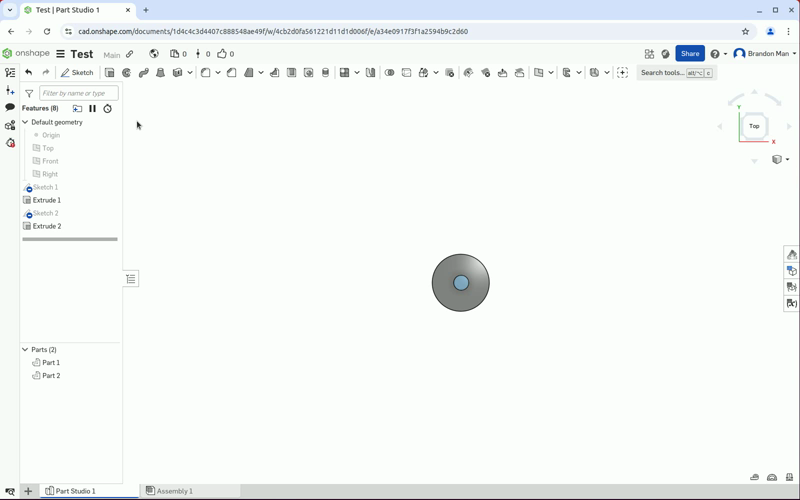
mouse_move(73, 189)
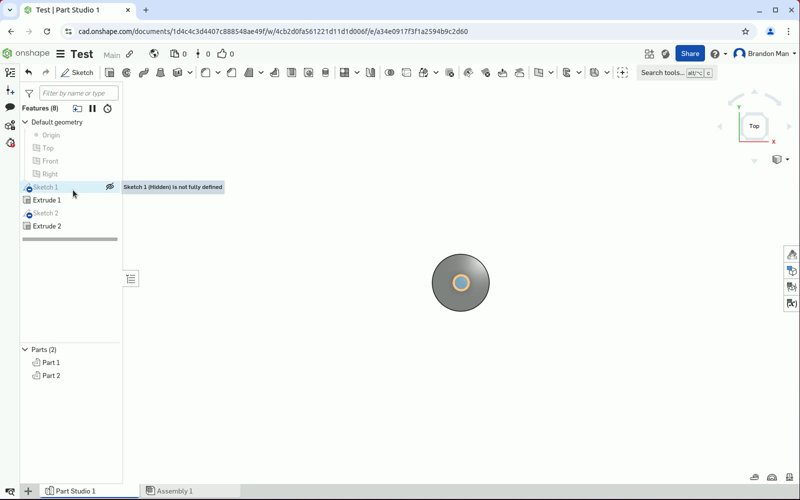
click(73, 189)
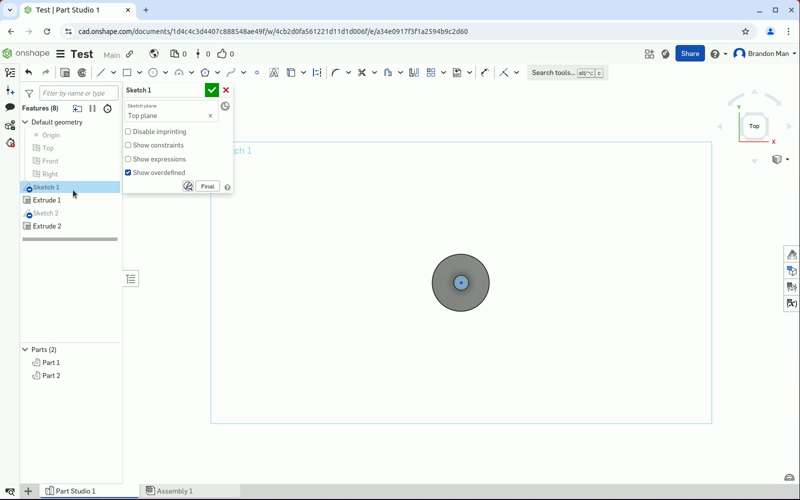
mouse_move(229, 92)
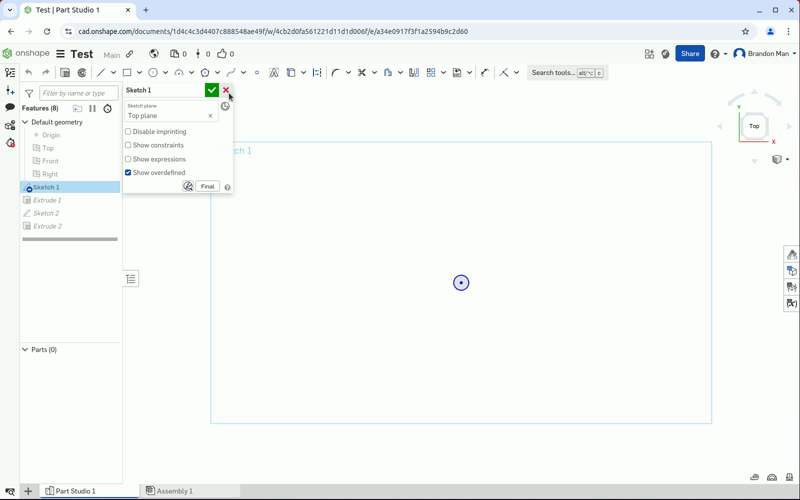
click(229, 92)
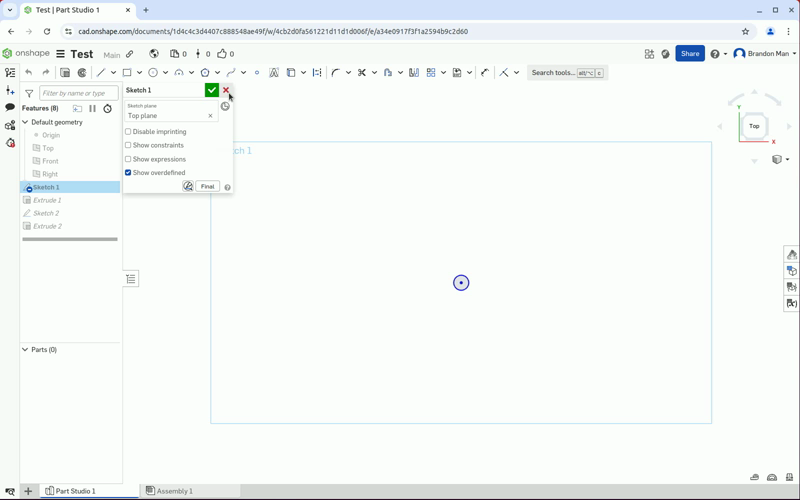
key(shift+s)
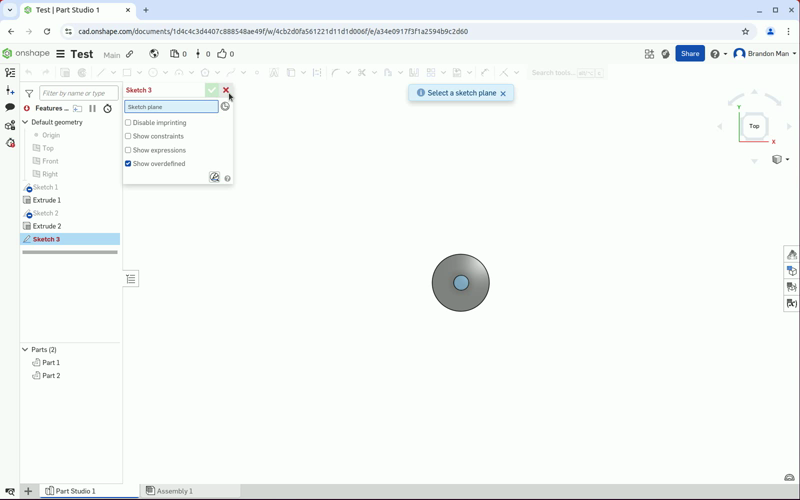
mouse_move(73, 150)
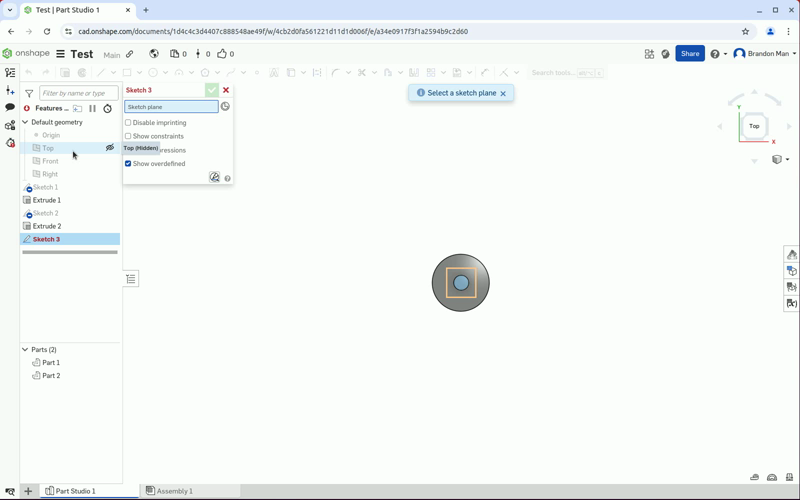
click(73, 150)
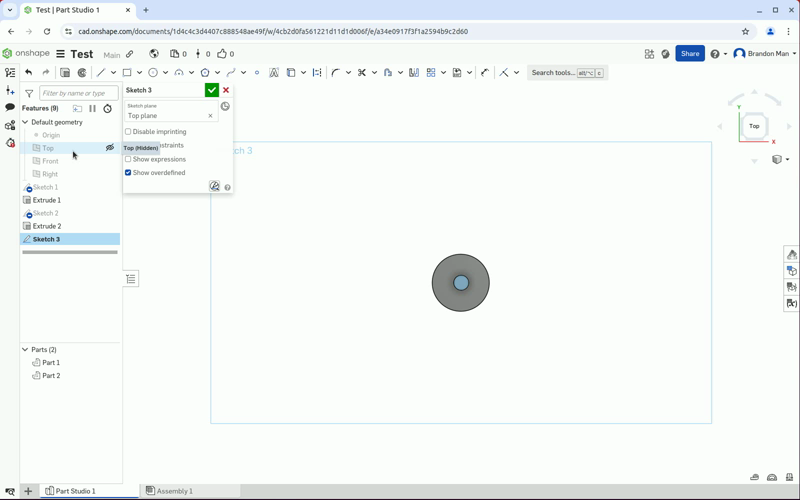
mouse_move(73, 352)
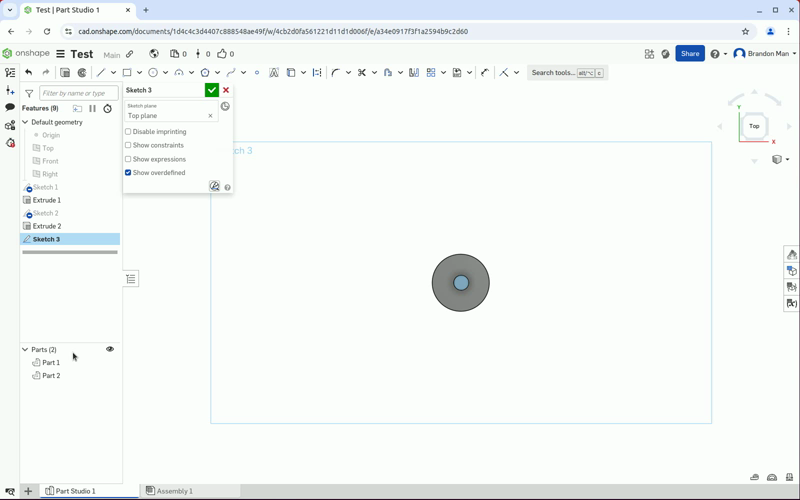
key(y)
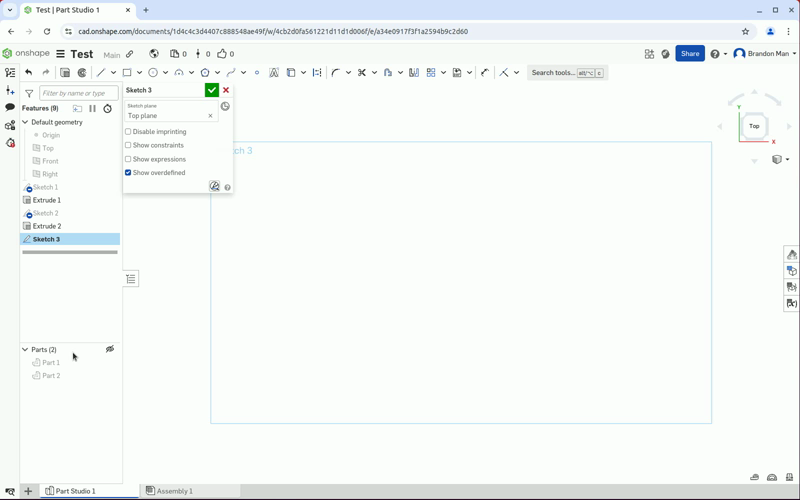
key(c)
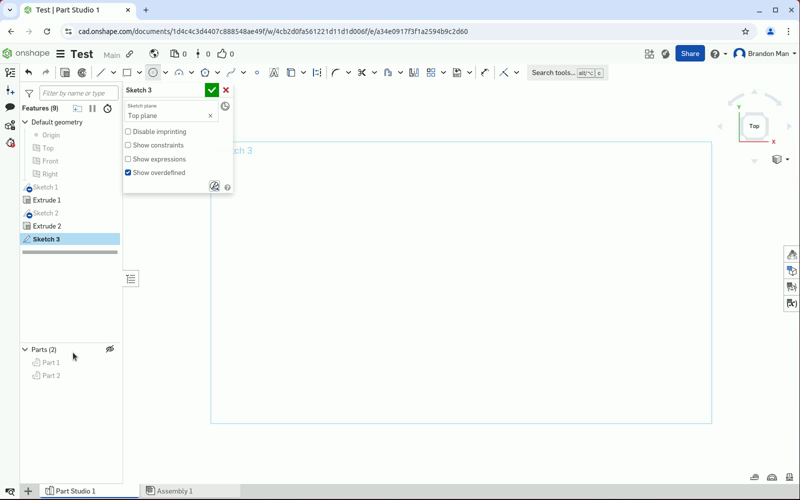
key_down(shift)
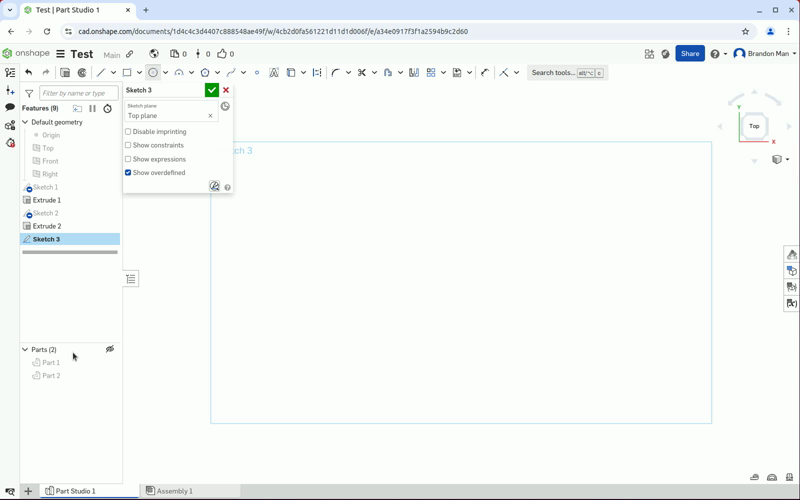
mouse_move(356, 282)
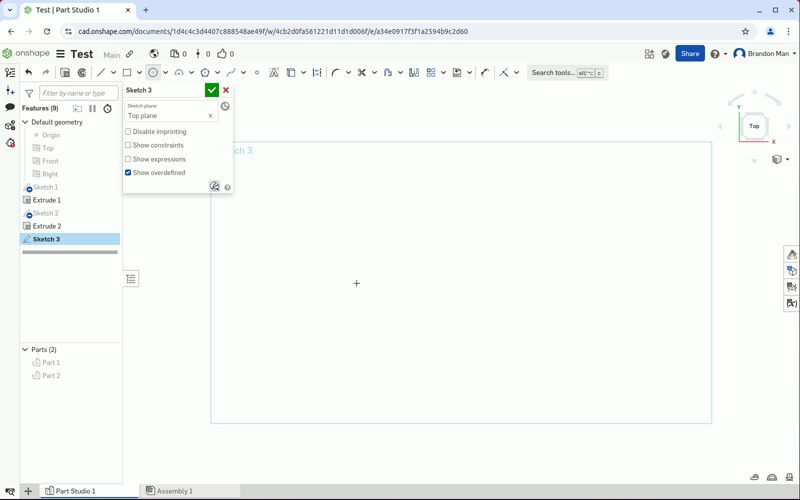
click(356, 282)
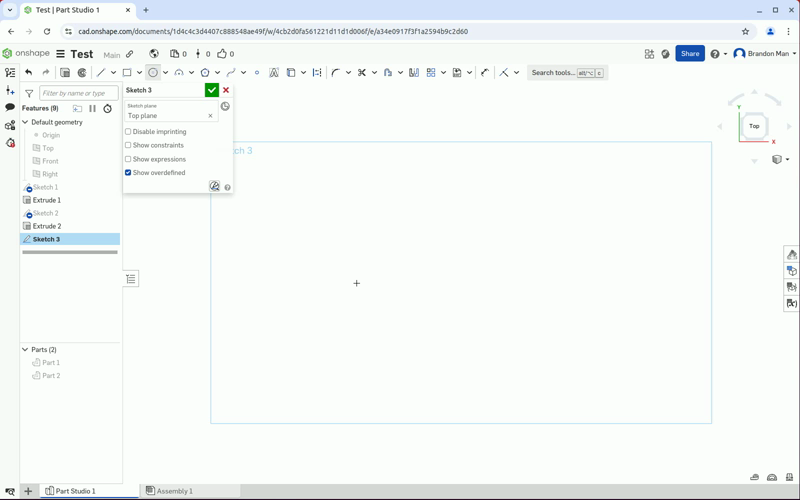
key_up(shift)
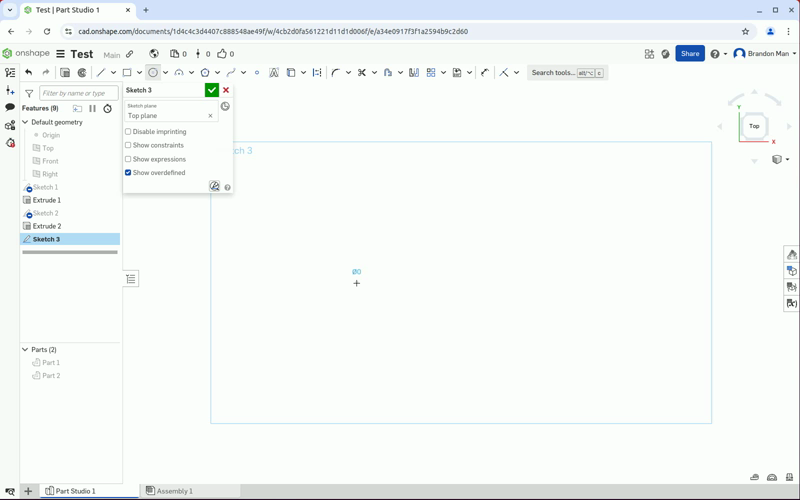
mouse_move(365, 282)
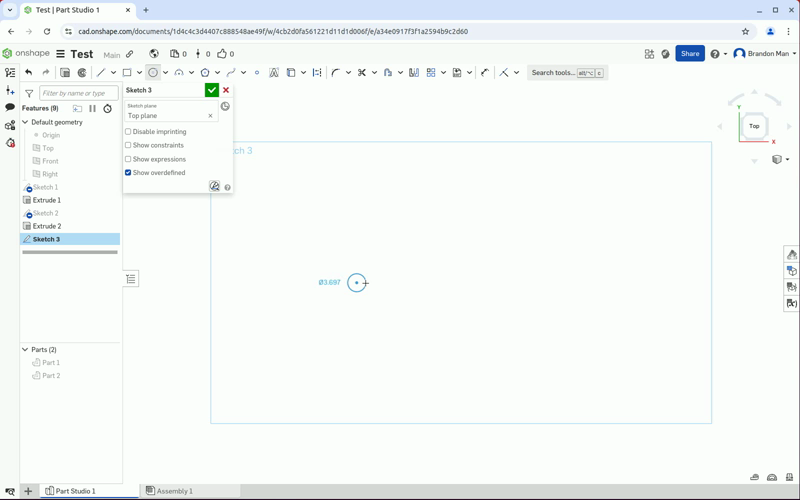
click(365, 282)
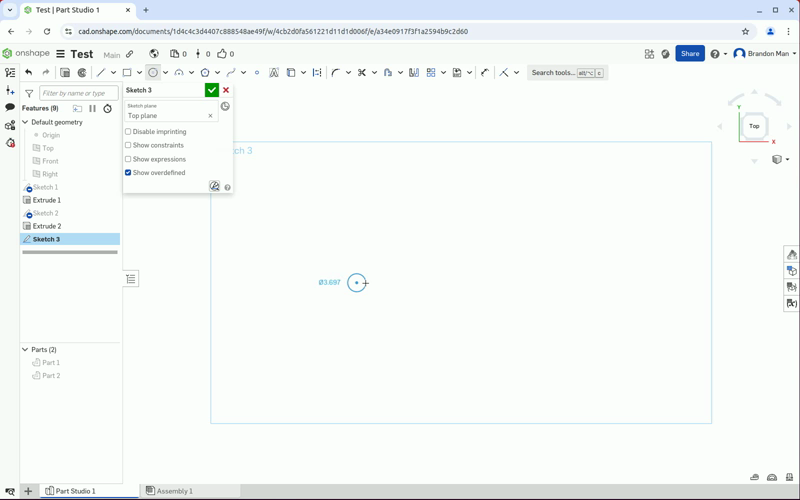
key(esc)
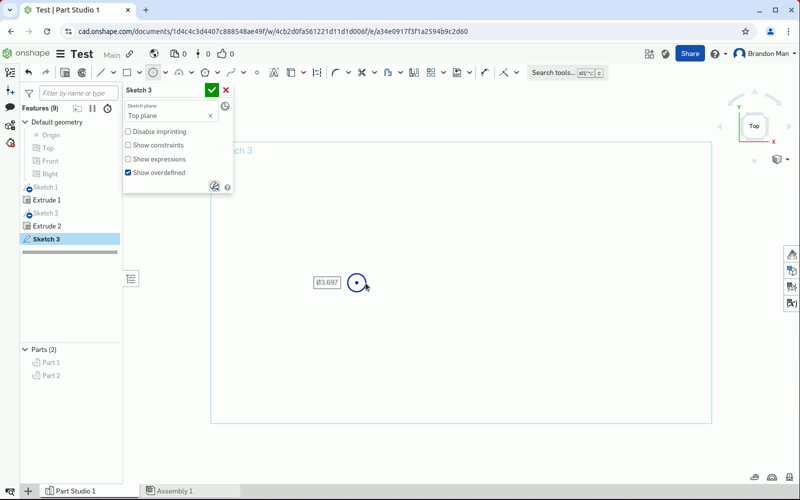
key(c)
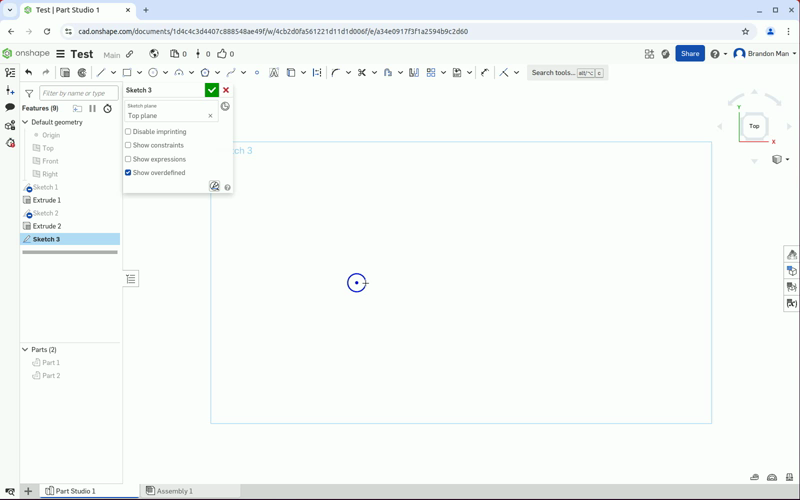
key_down(shift)
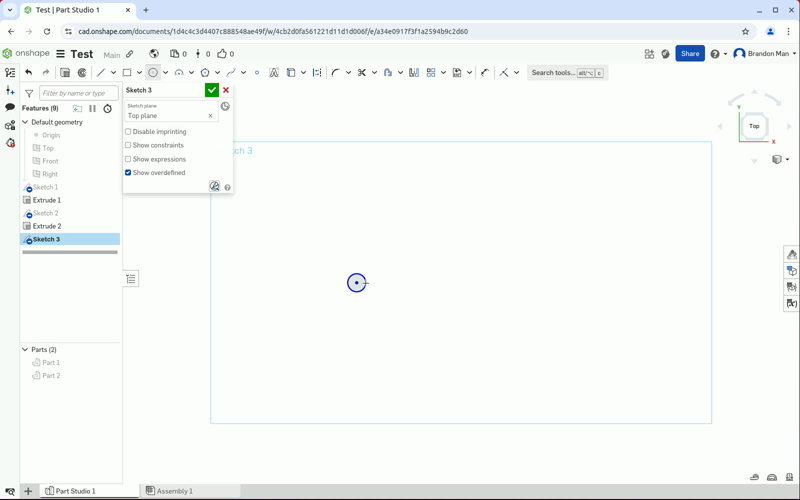
mouse_move(356, 282)
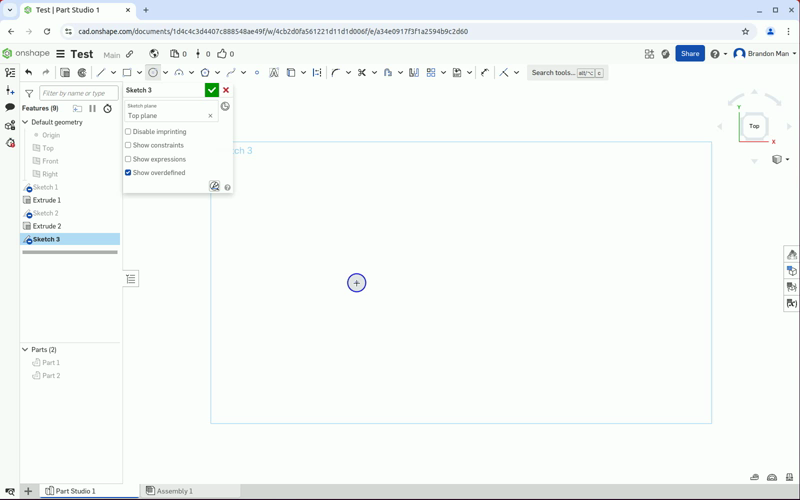
click(356, 282)
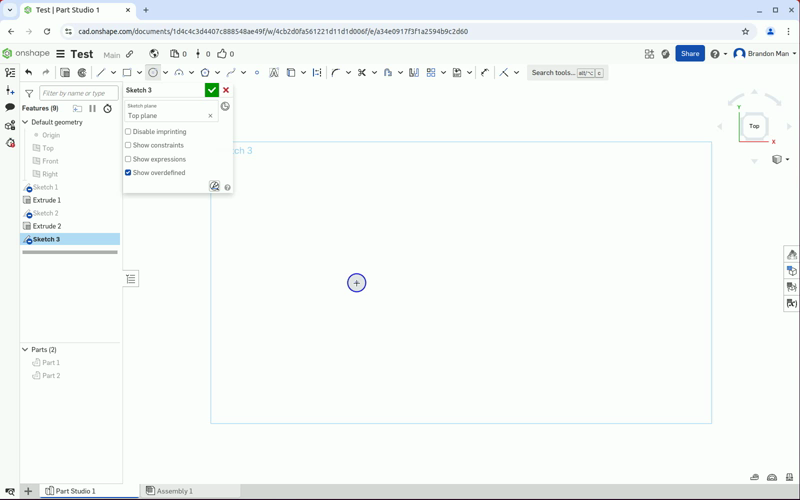
key_up(shift)
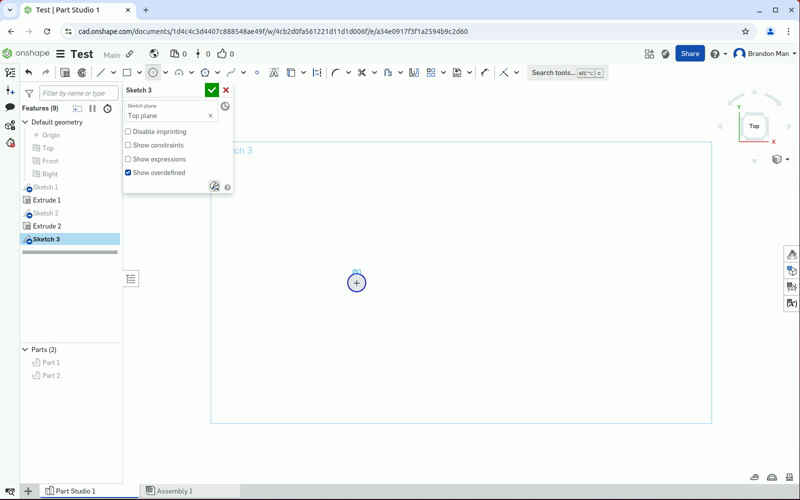
mouse_move(364, 282)
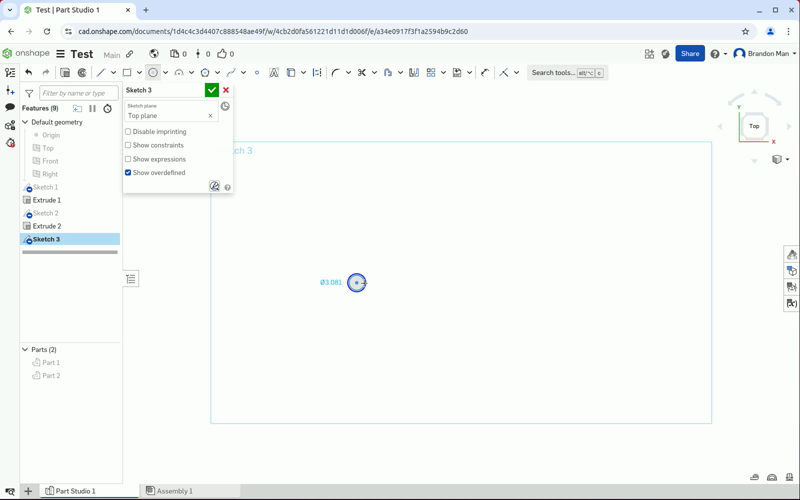
scroll(6)
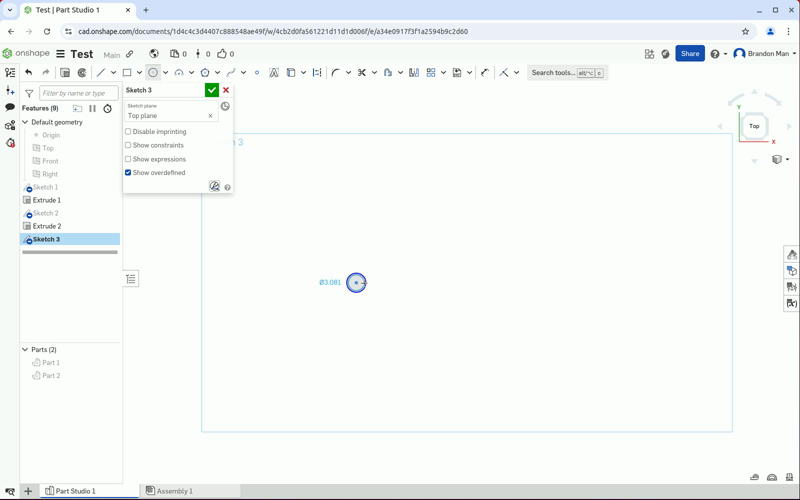
scroll(6)
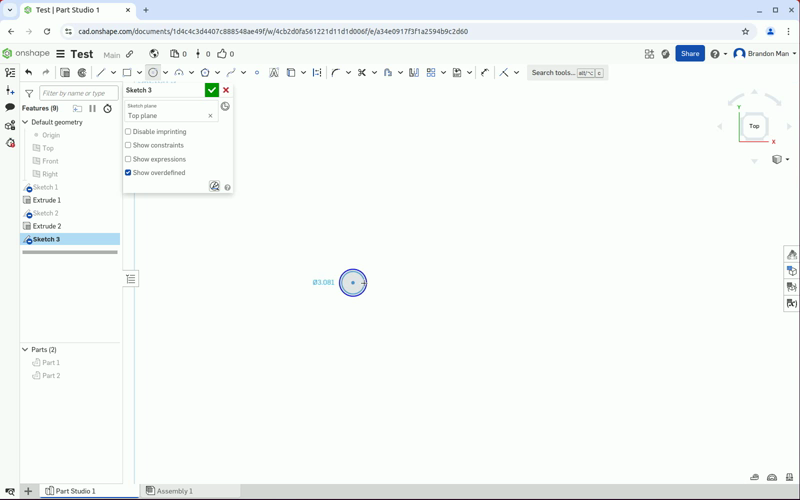
scroll(6)
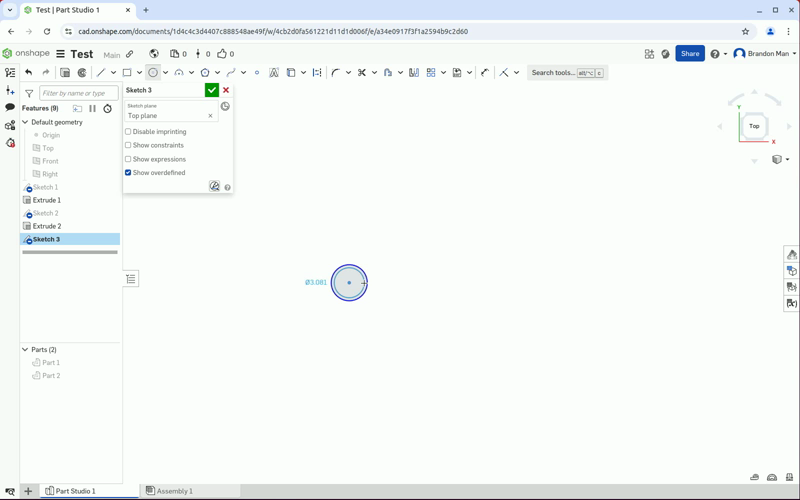
scroll(6)
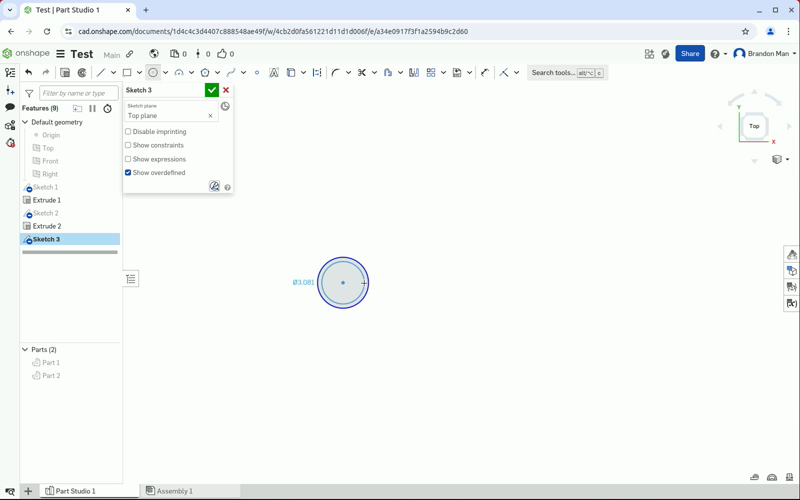
scroll(6)
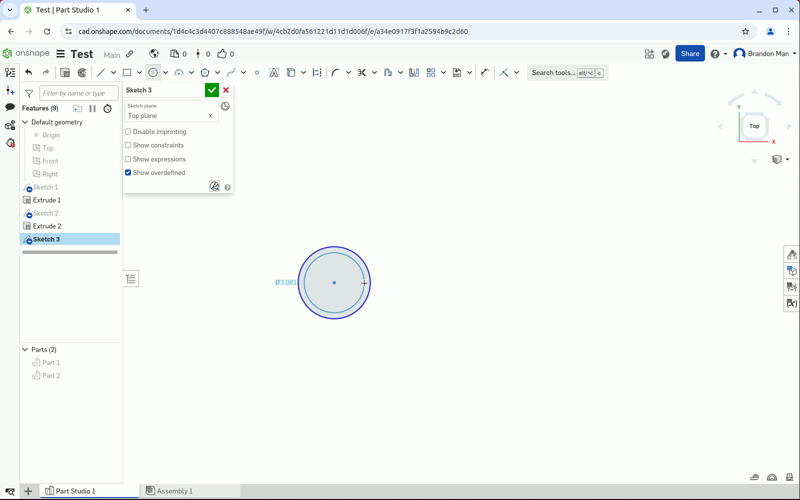
scroll(6)
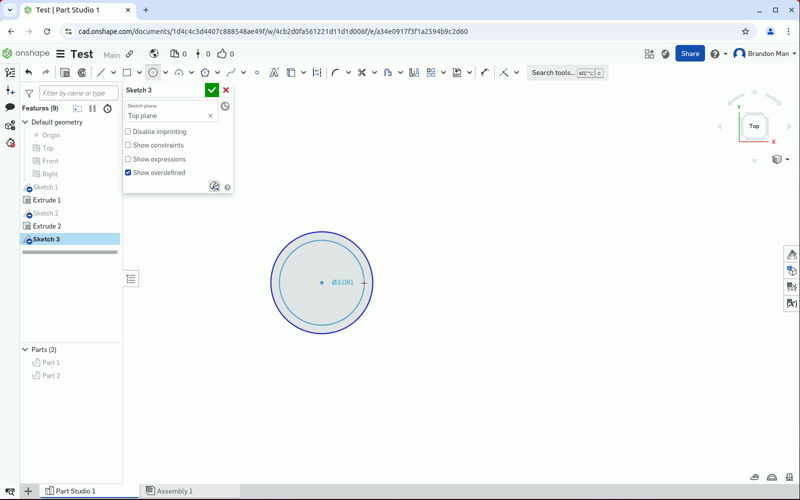
scroll(6)
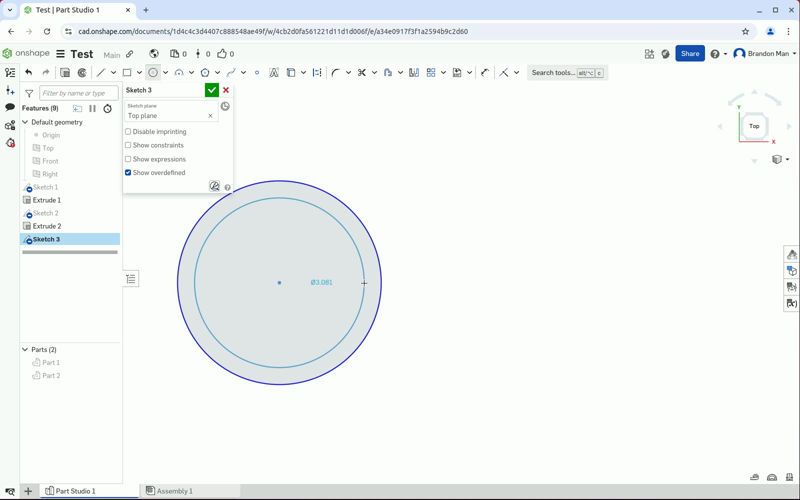
click(364, 282)
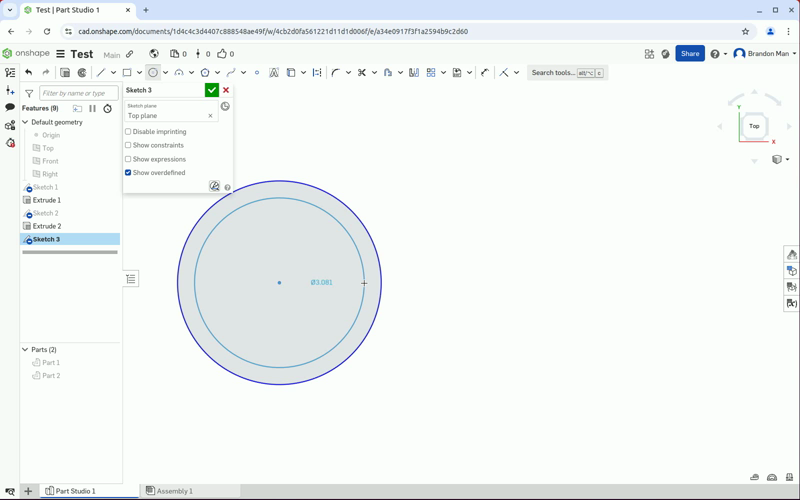
scroll(-6)
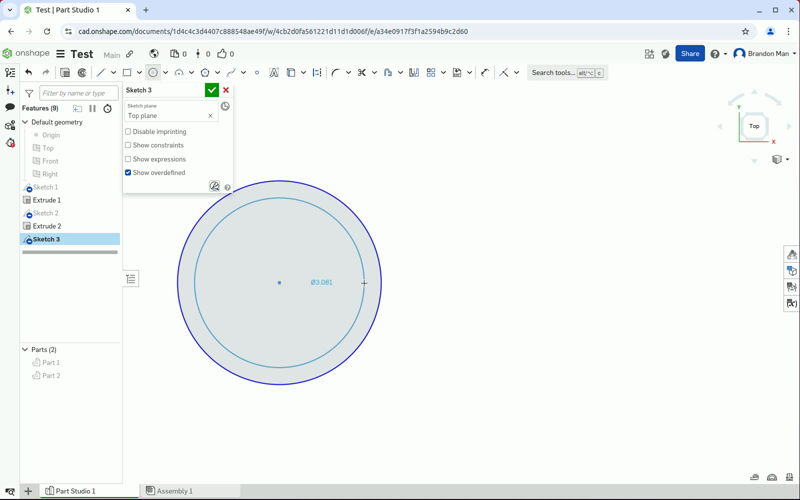
scroll(-6)
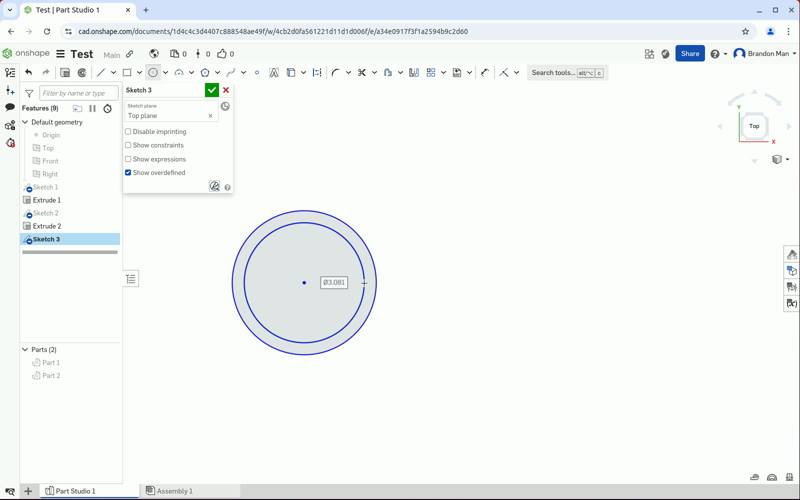
scroll(-6)
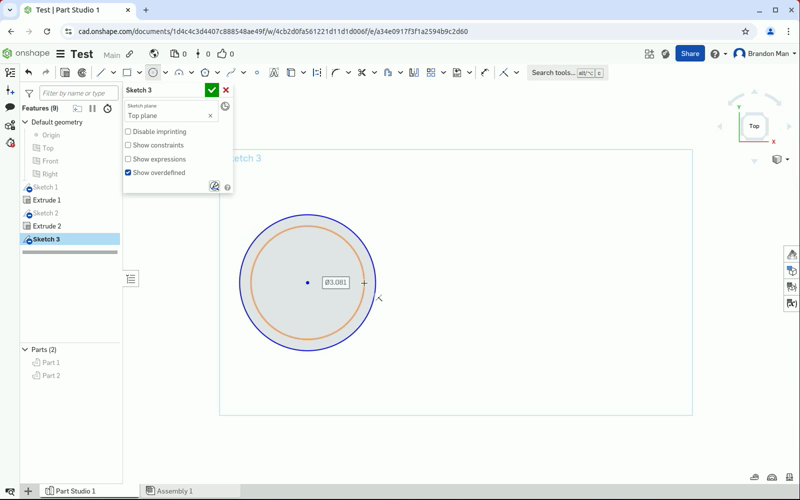
scroll(-6)
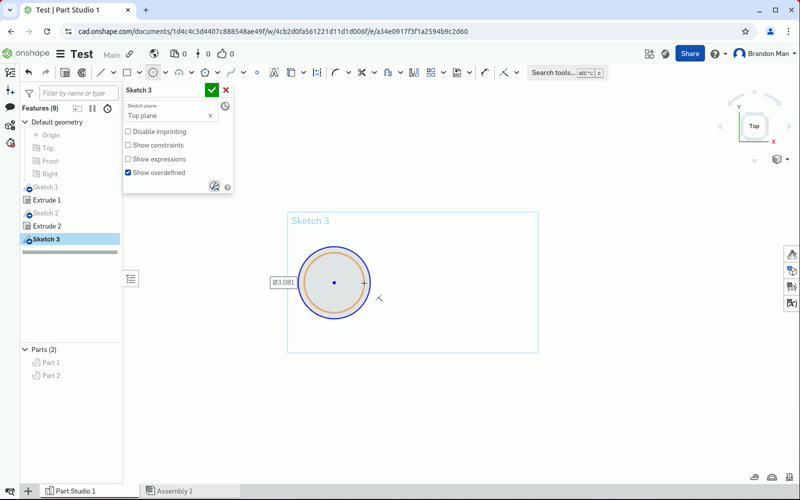
scroll(-6)
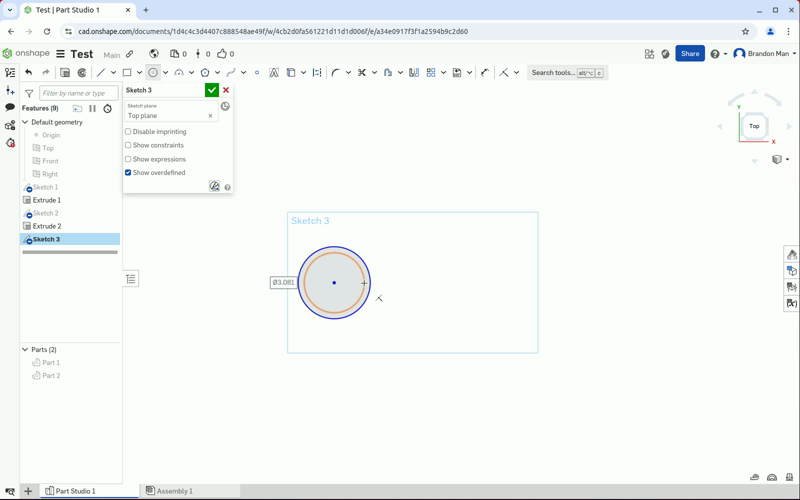
scroll(-6)
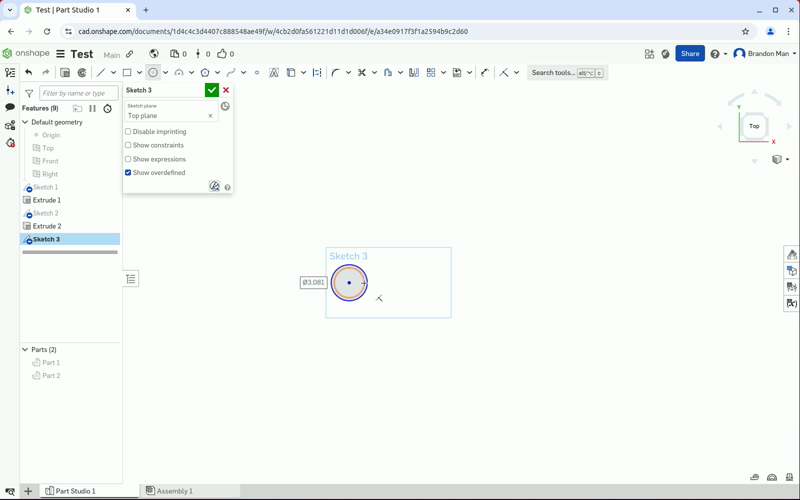
scroll(-6)
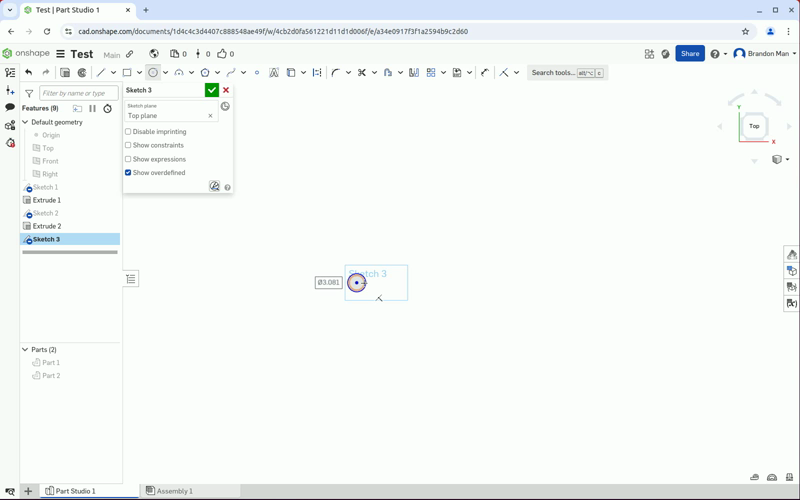
key(esc)
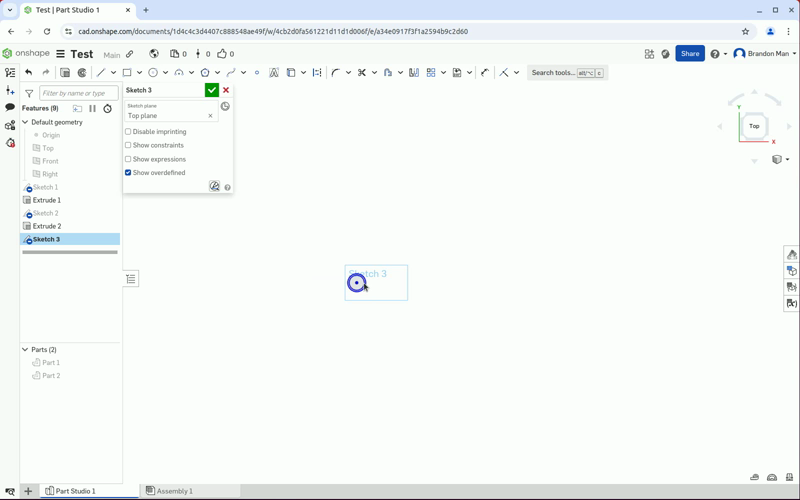
mouse_move(350, 287)
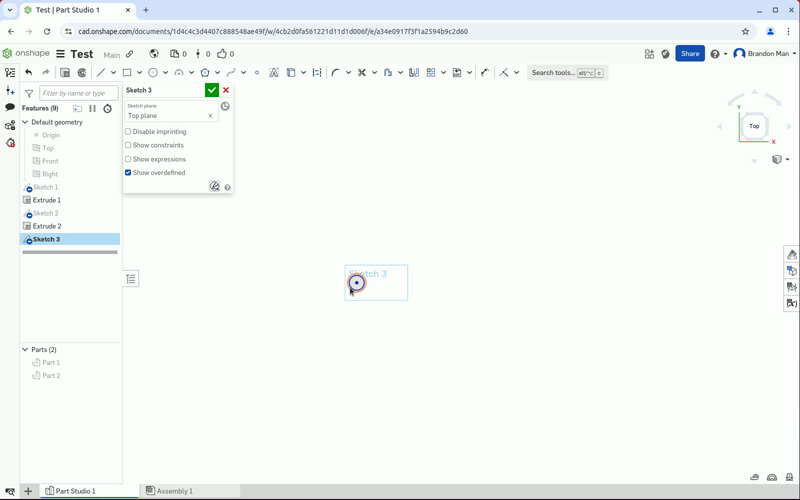
scroll(6)
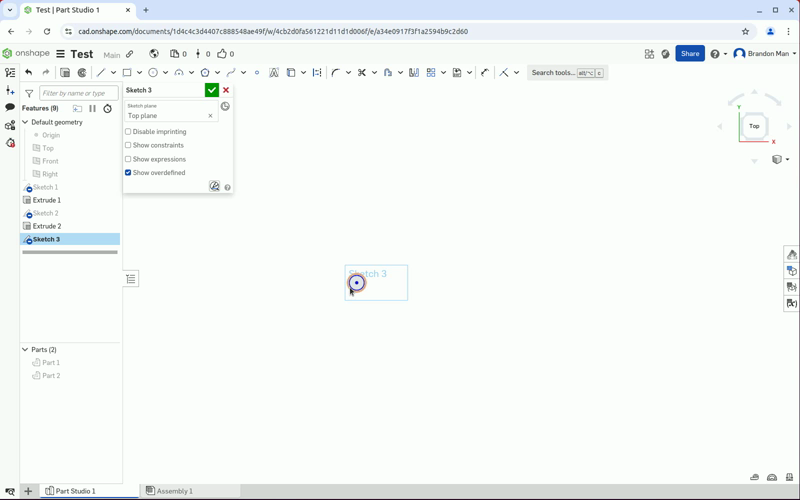
scroll(6)
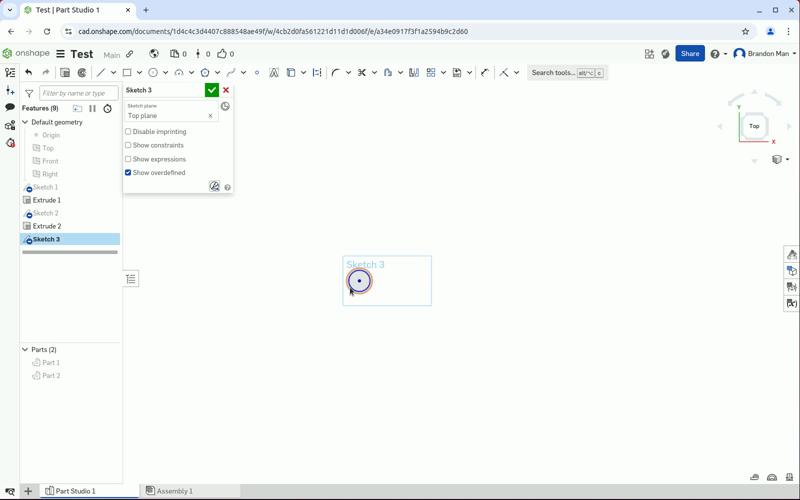
scroll(6)
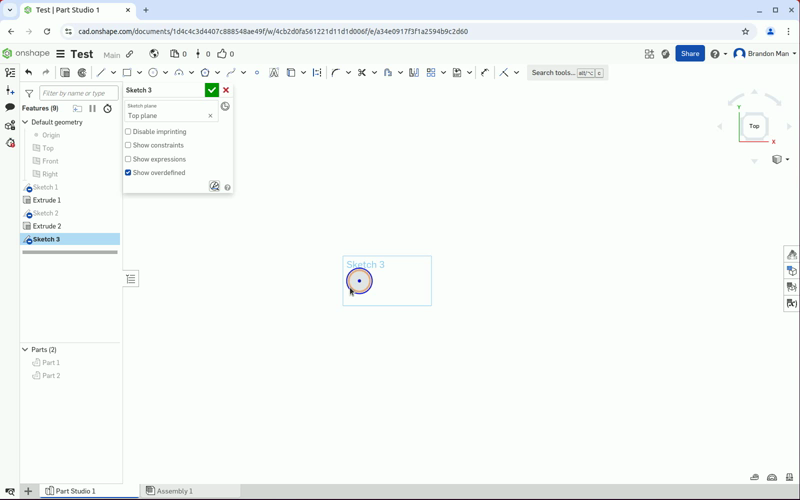
scroll(6)
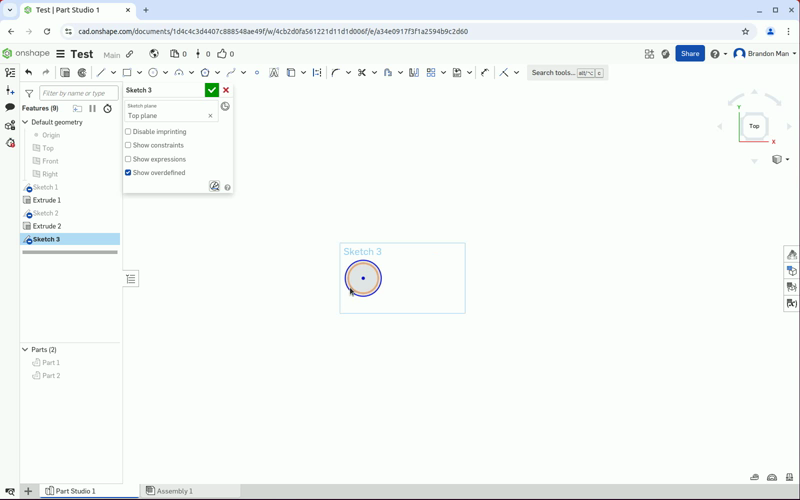
scroll(6)
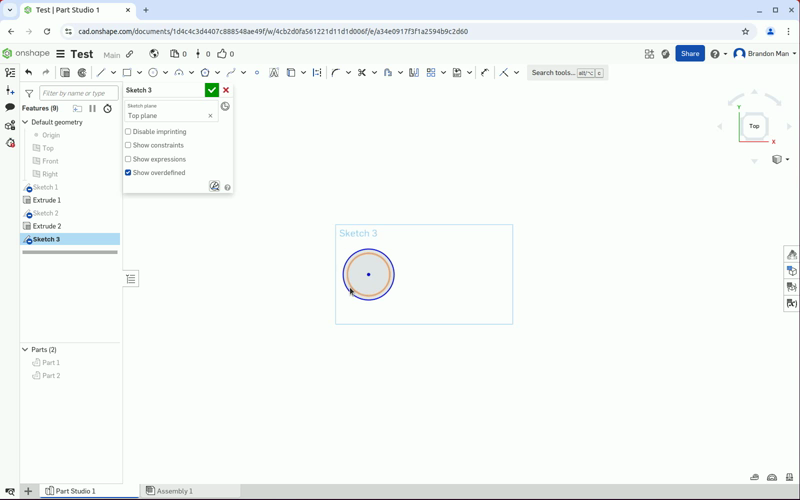
scroll(6)
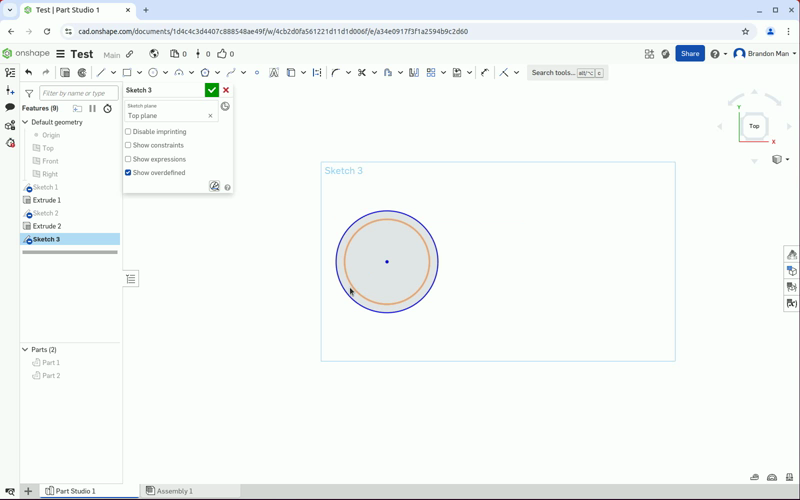
scroll(6)
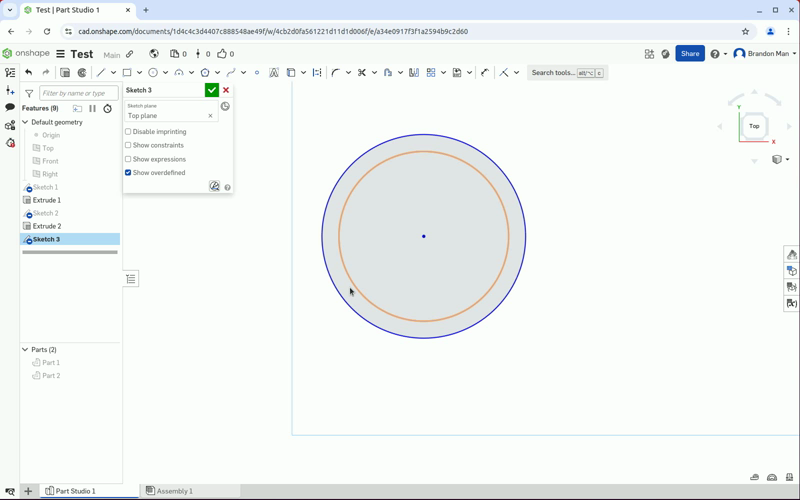
click(350, 287)
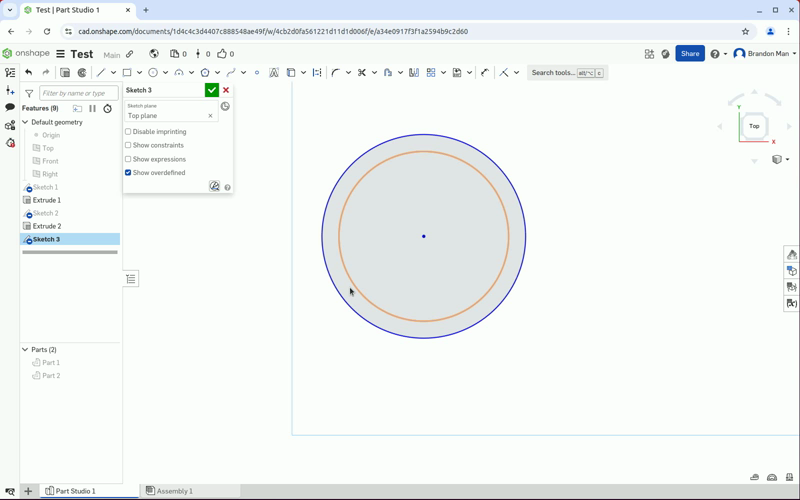
scroll(-6)
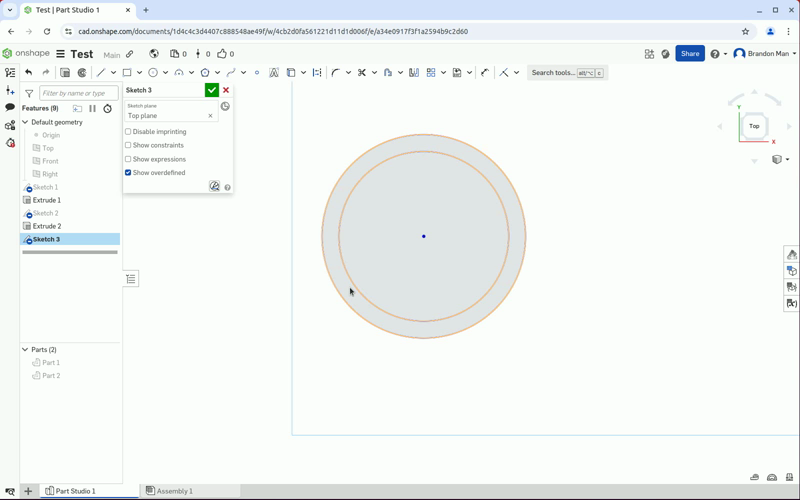
scroll(-6)
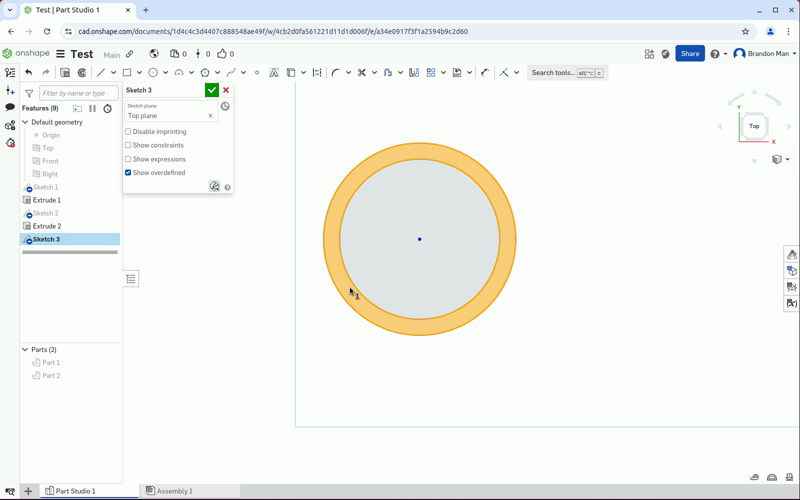
scroll(-6)
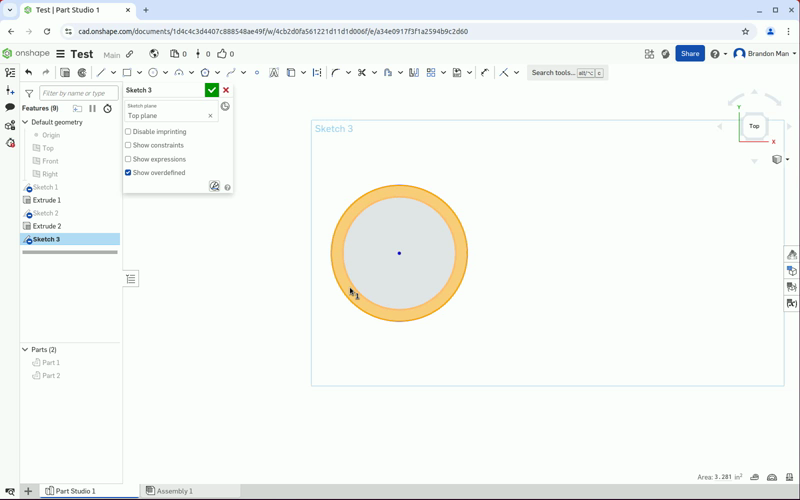
scroll(-6)
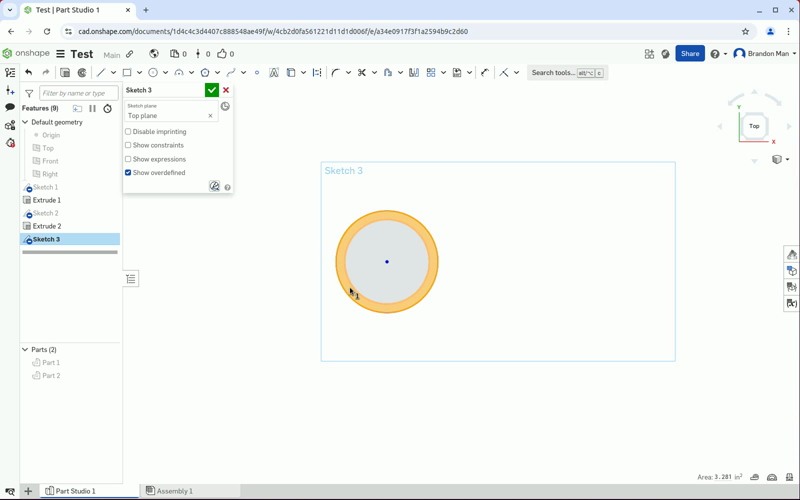
scroll(-6)
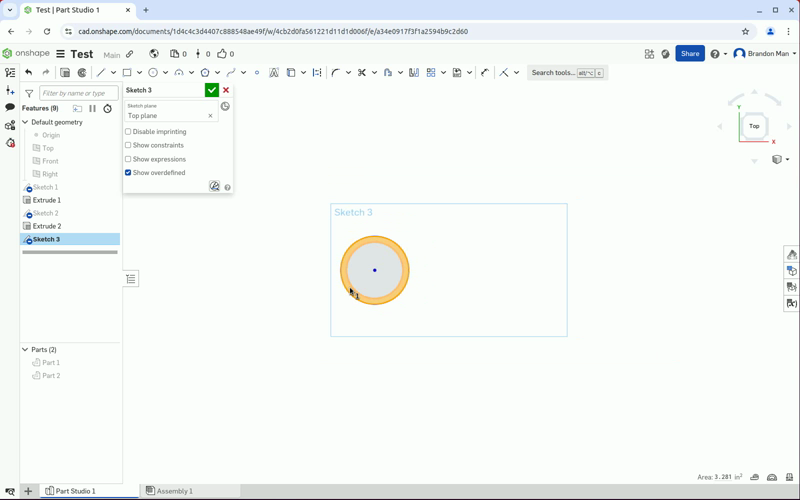
scroll(-6)
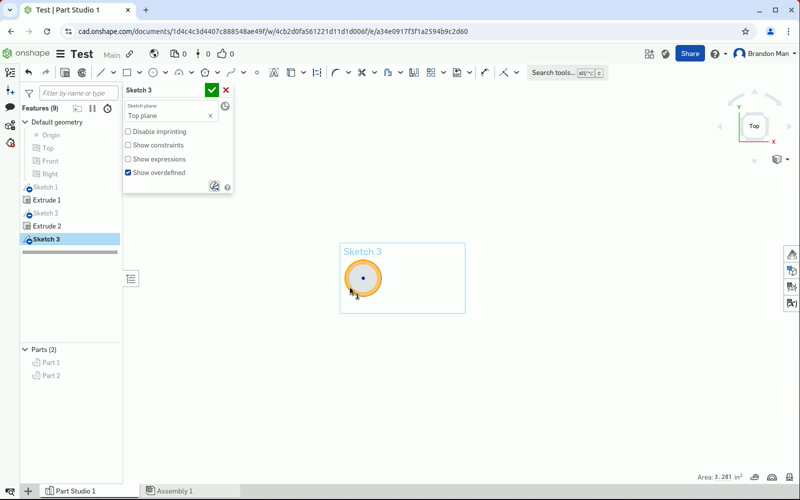
scroll(-6)
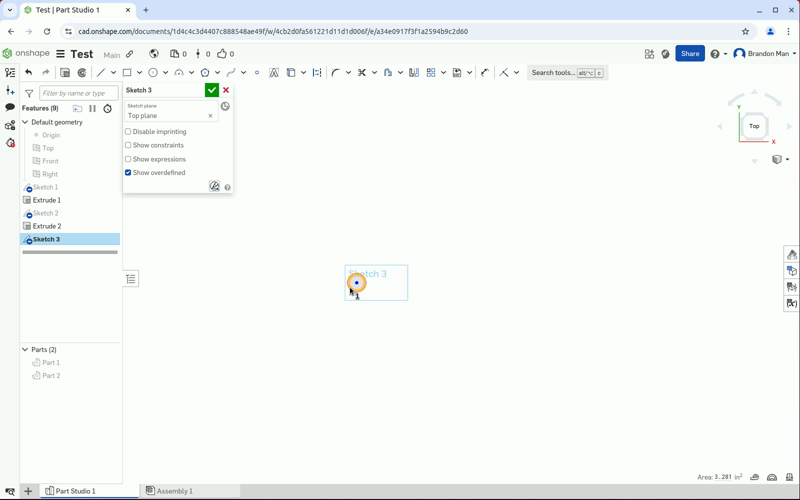
mouse_move(73, 352)
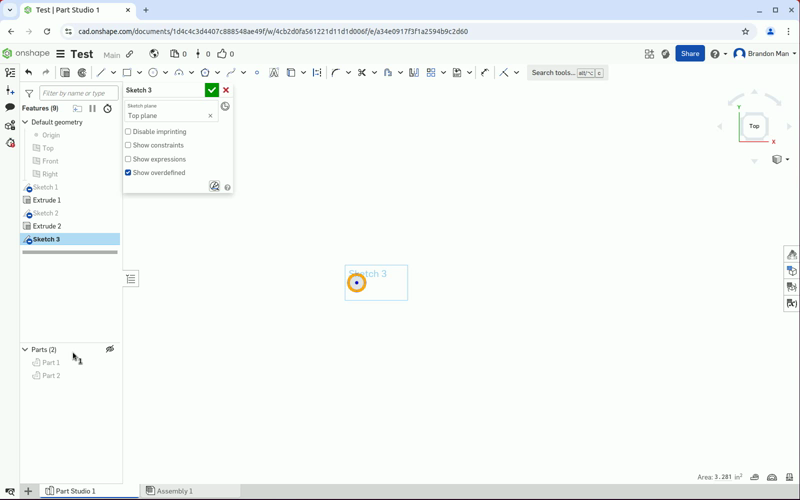
key(shift+y)
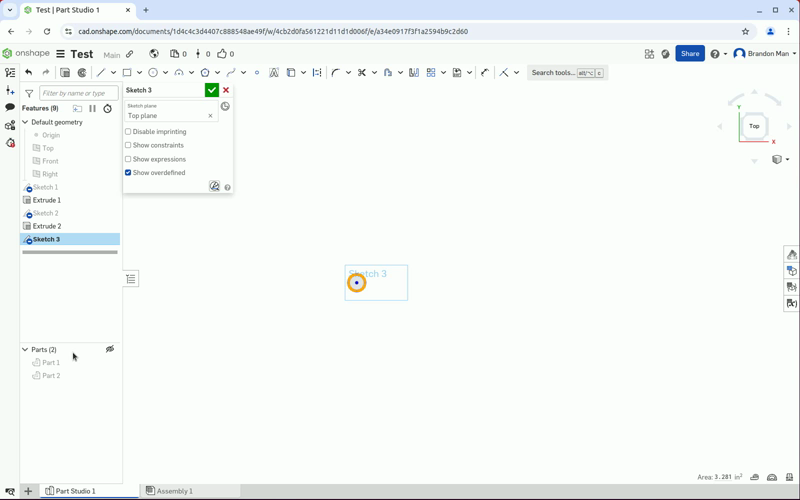
key(shift+e)
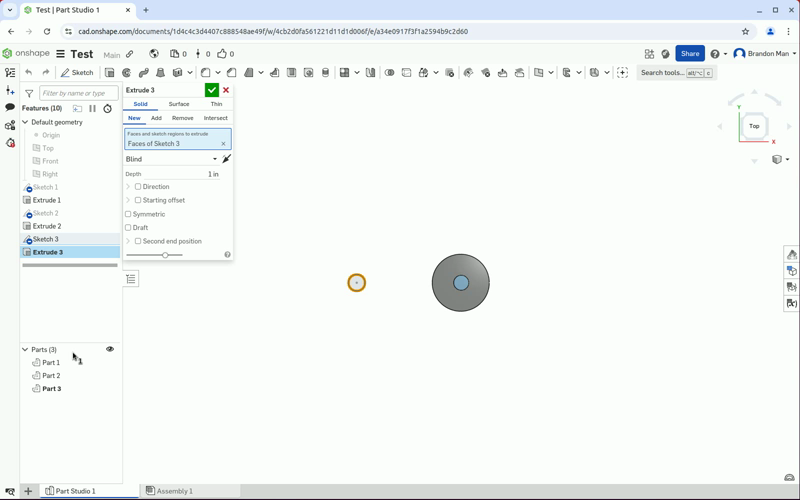
mouse_move(143, 106)
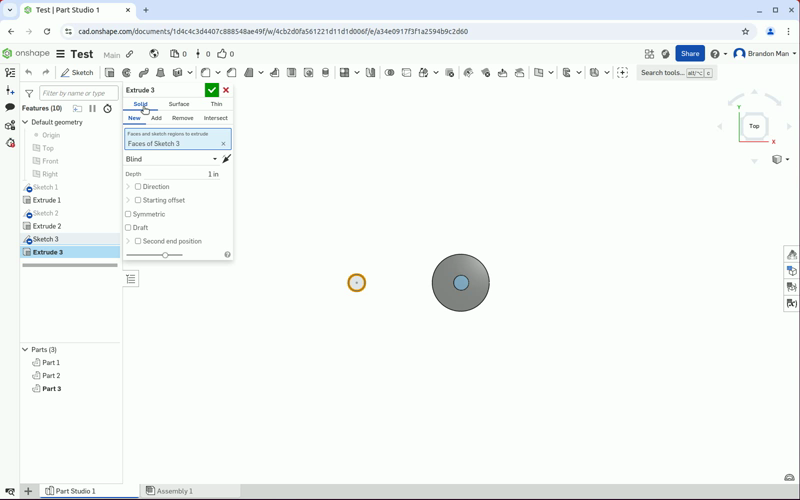
click(143, 106)
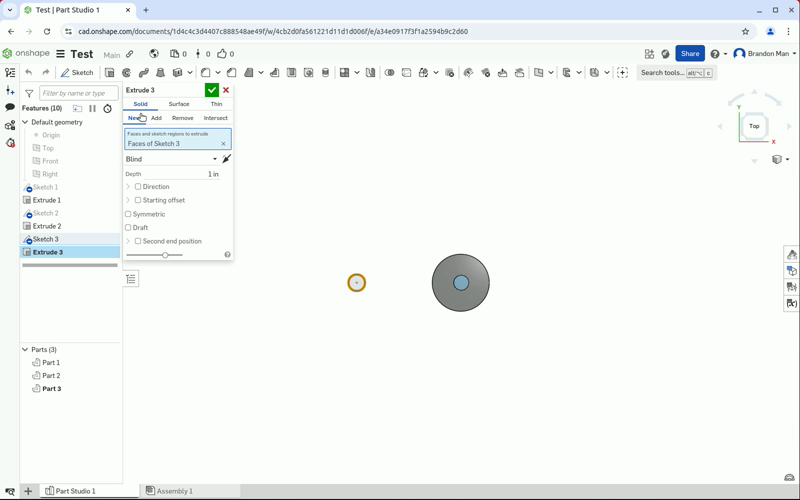
mouse_move(137, 120)
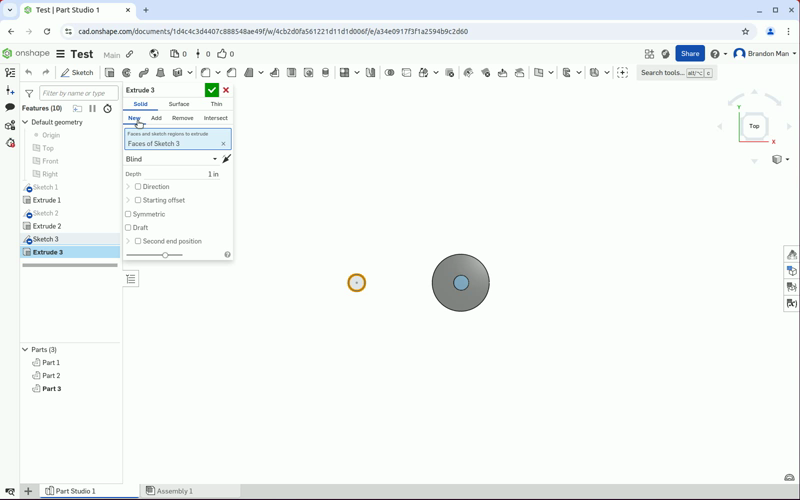
click(137, 120)
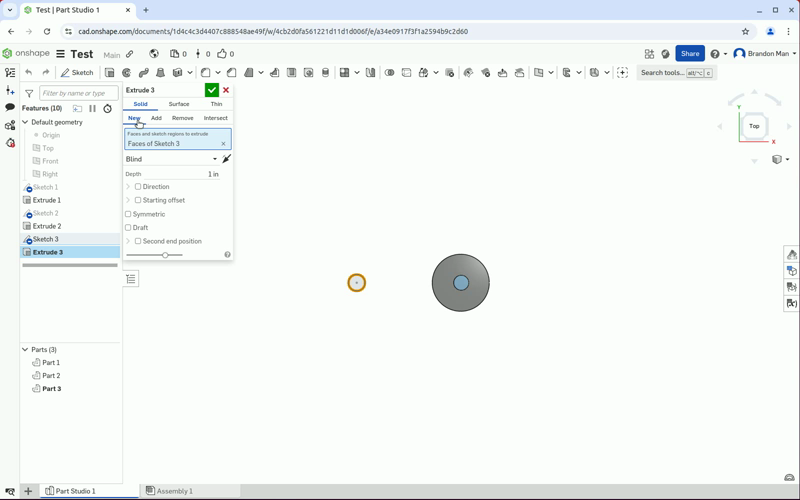
key(tab, 4)
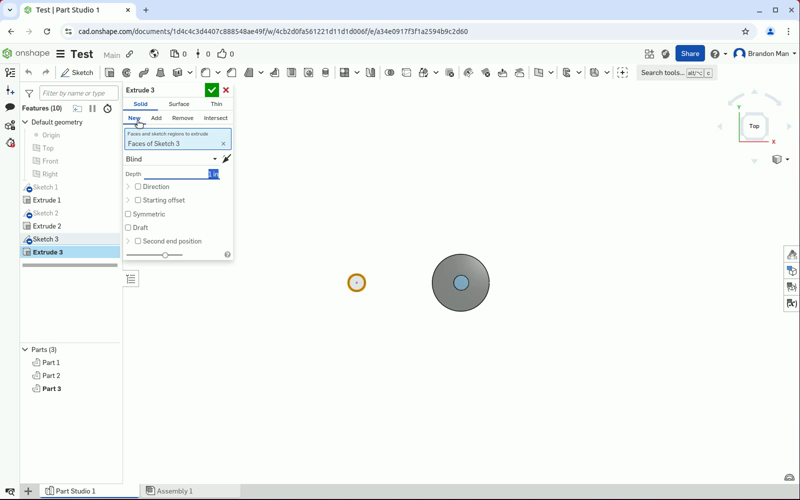
text(2.889)
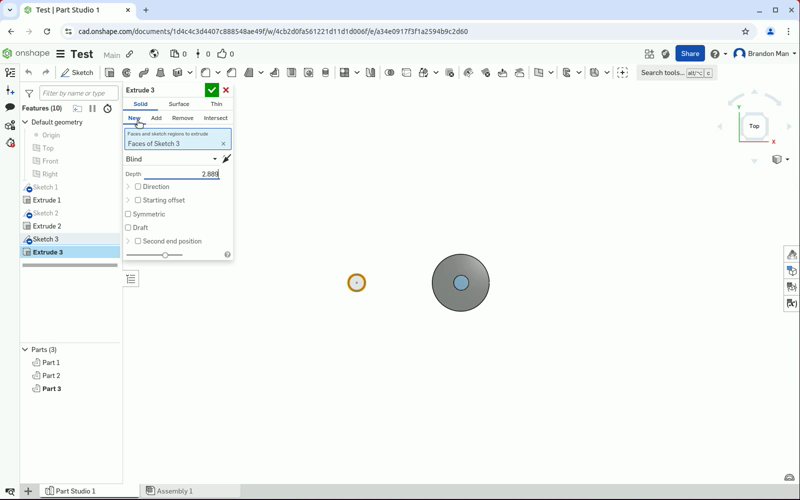
key(enter)
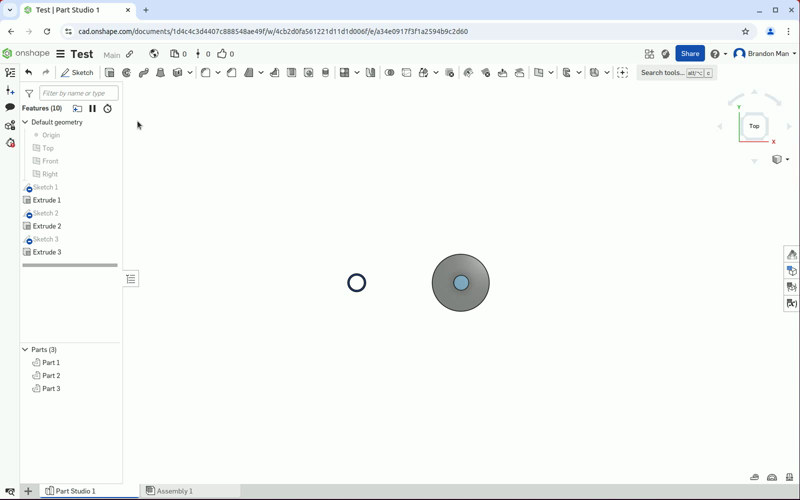
key(shift+h)
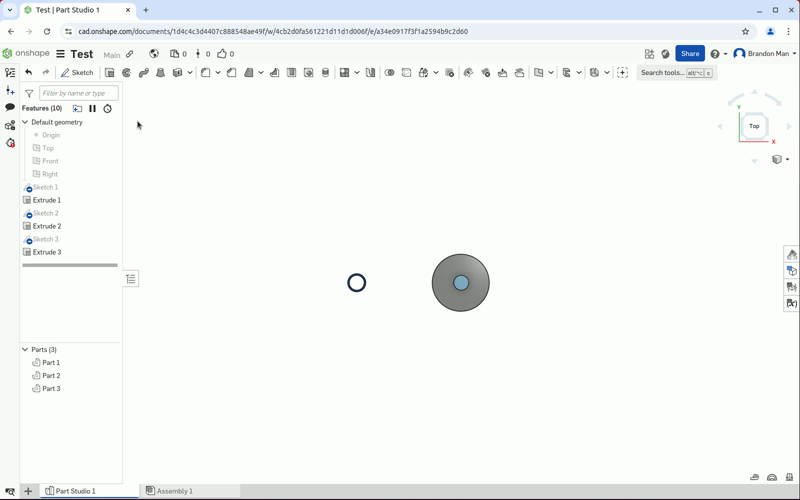
key(shift+h)
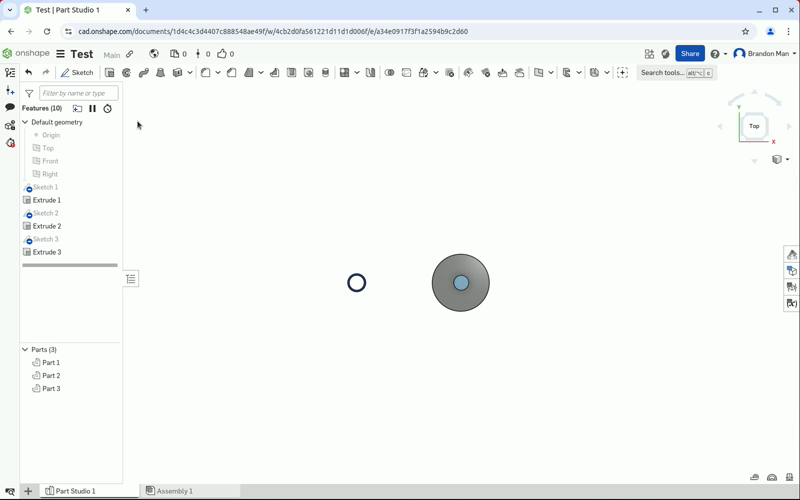
mouse_move(73, 189)
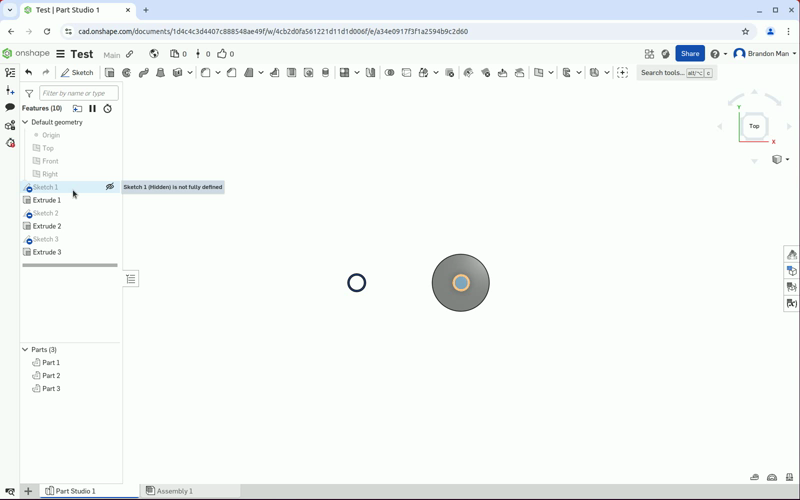
click(73, 189)
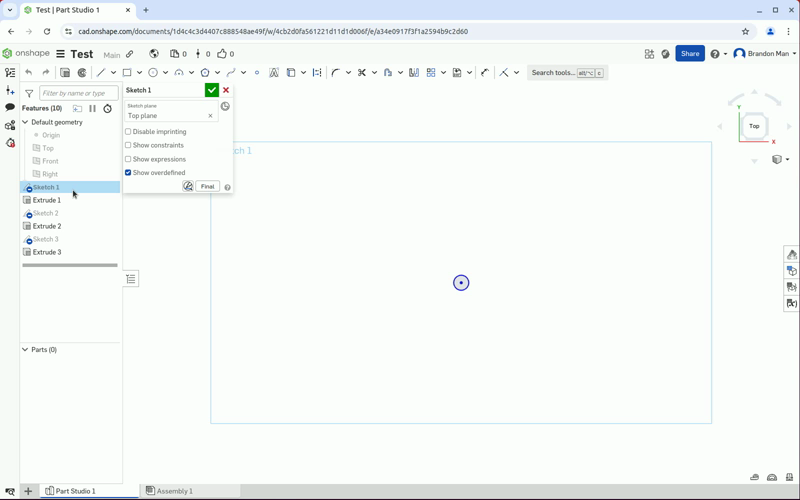
mouse_move(229, 92)
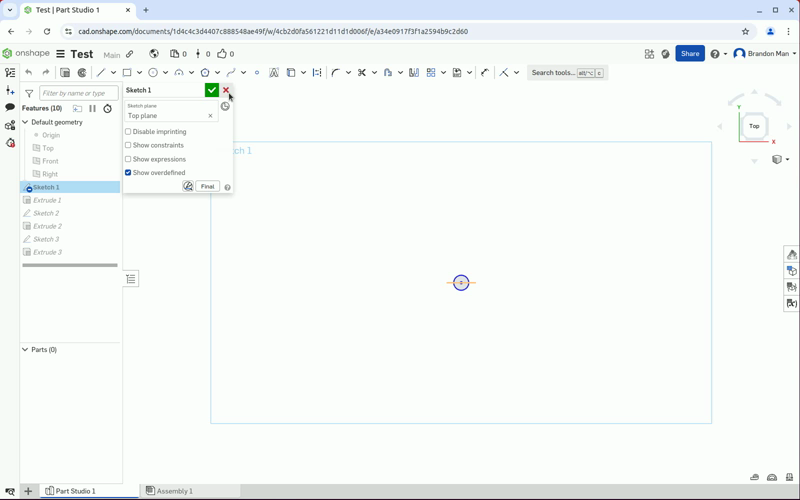
click(229, 92)
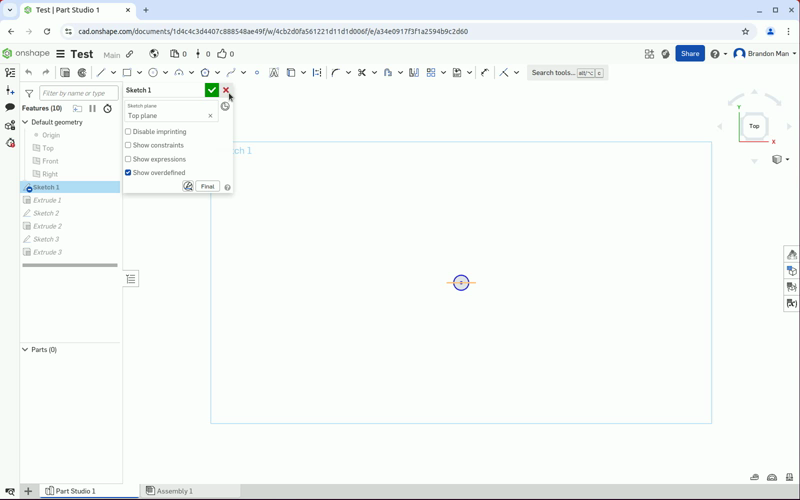
key(shift+s)
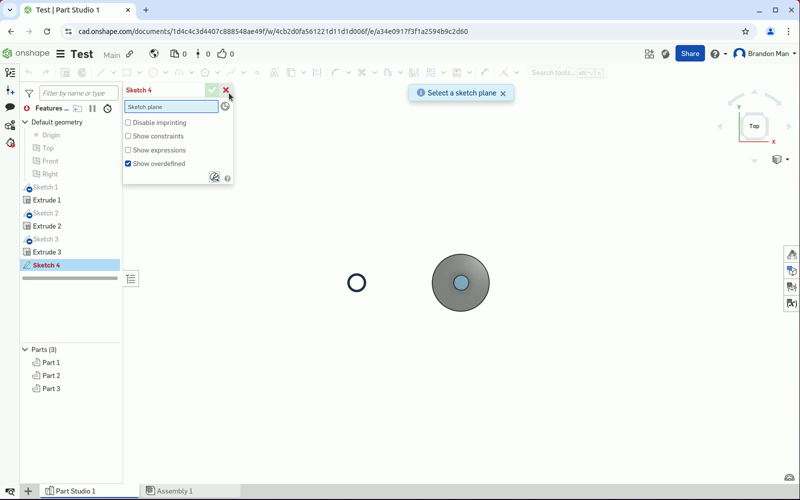
mouse_move(73, 150)
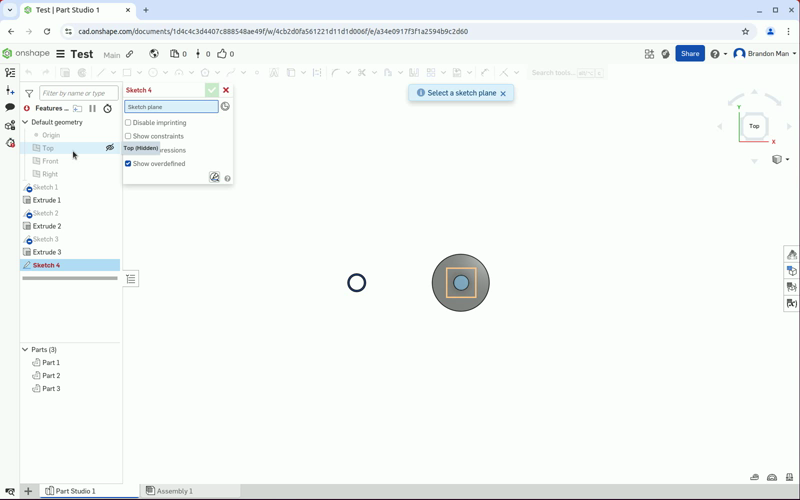
click(73, 150)
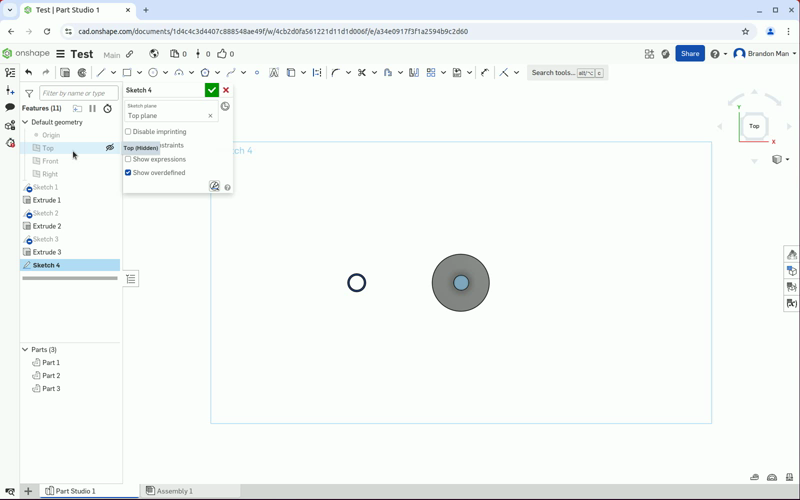
mouse_move(73, 352)
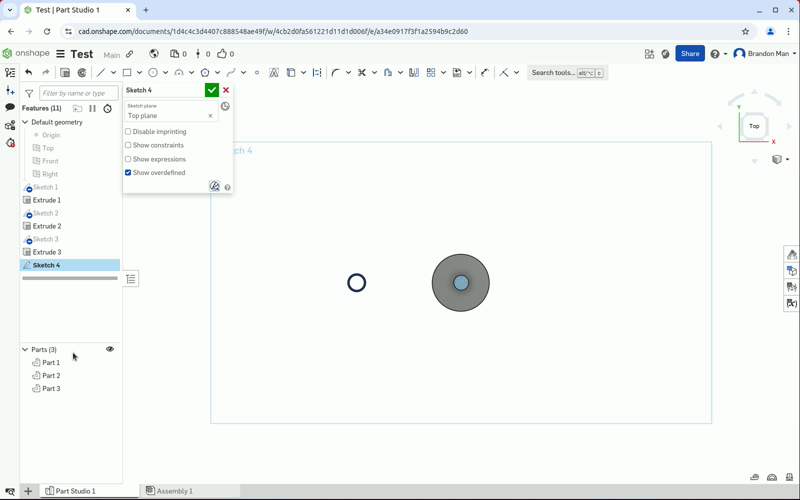
key(y)
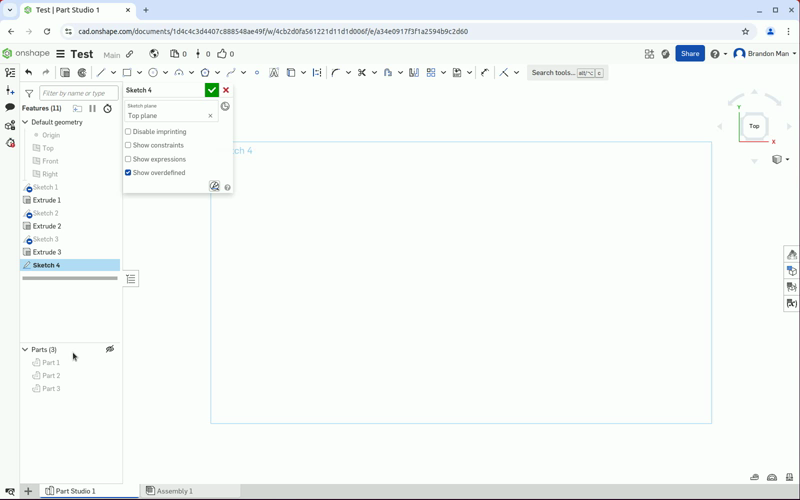
key(c)
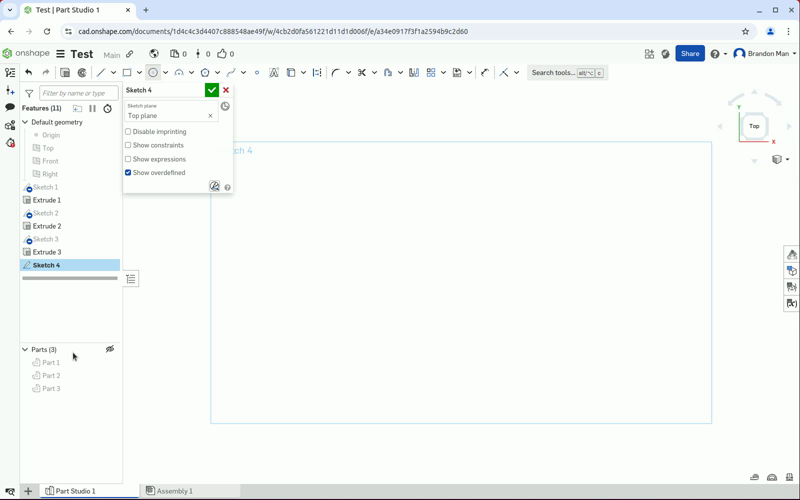
key_down(shift)
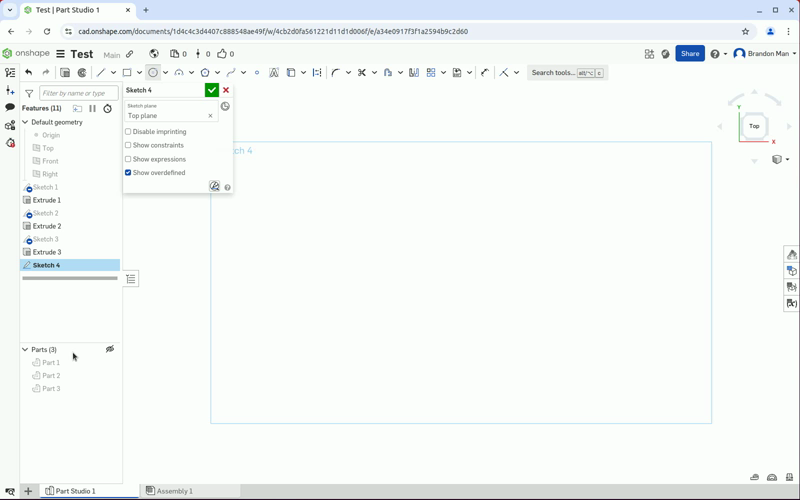
mouse_move(548, 282)
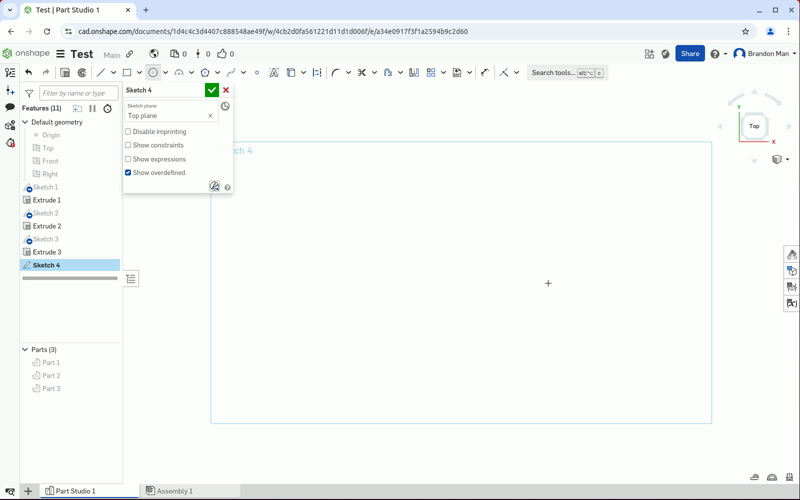
click(548, 282)
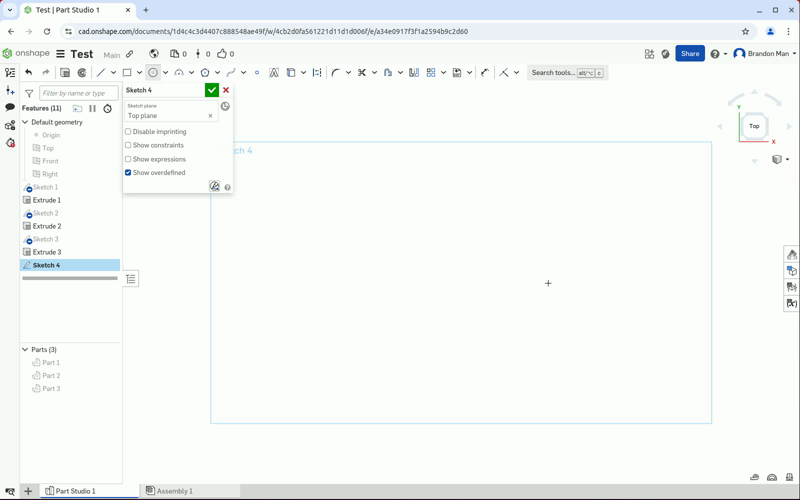
key_up(shift)
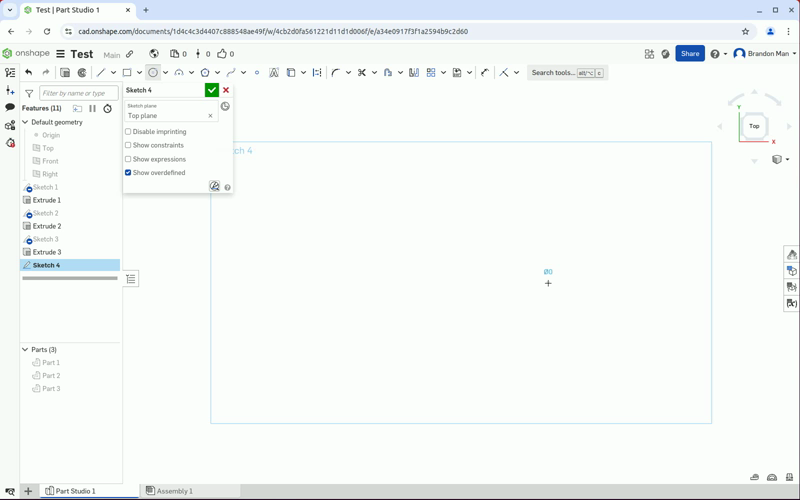
mouse_move(556, 282)
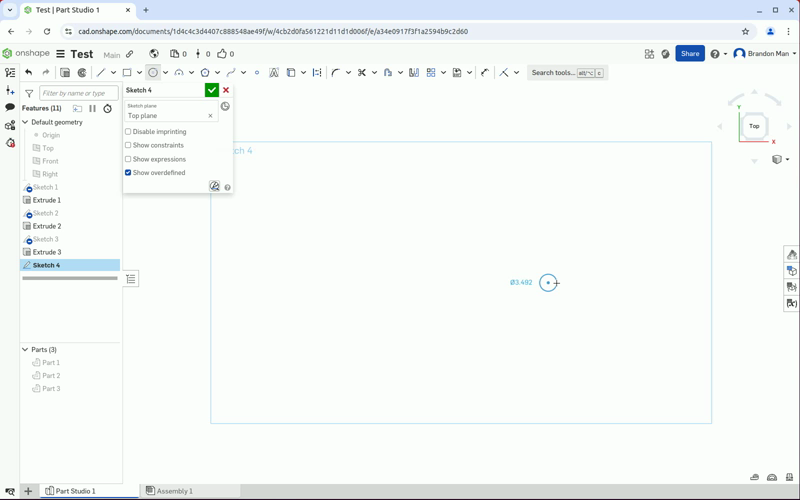
click(556, 282)
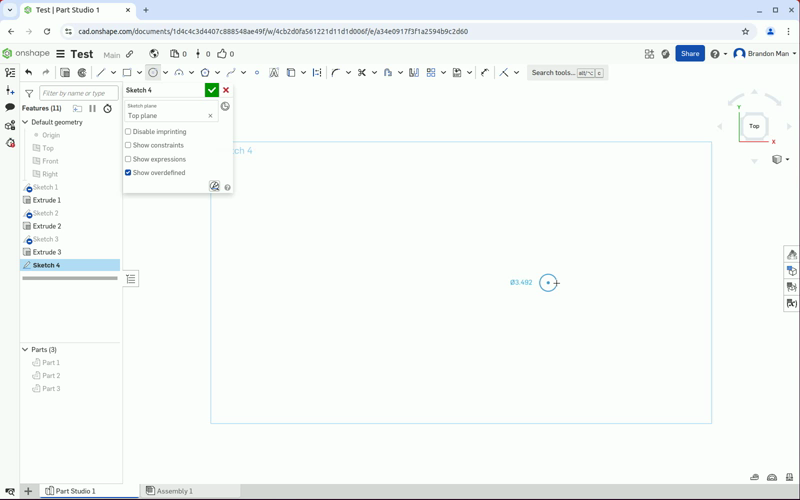
key(esc)
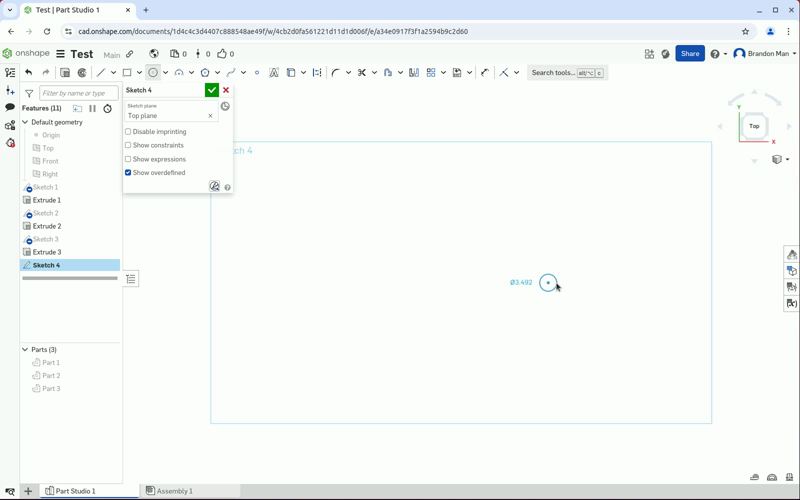
key(c)
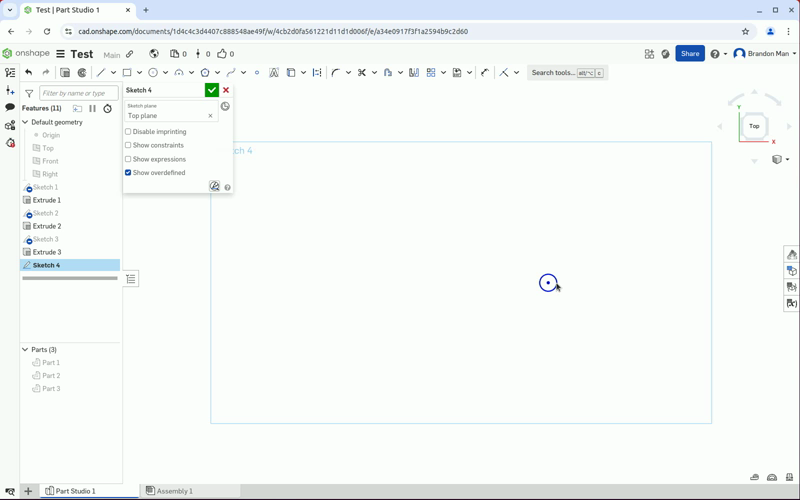
key_down(shift)
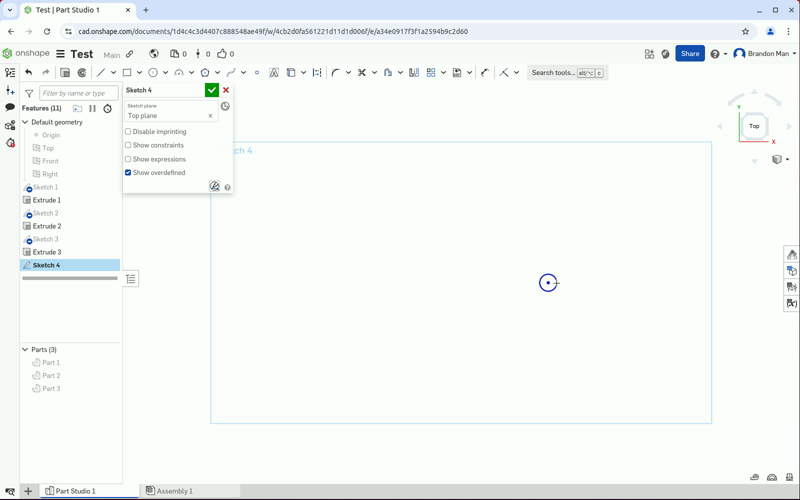
mouse_move(548, 282)
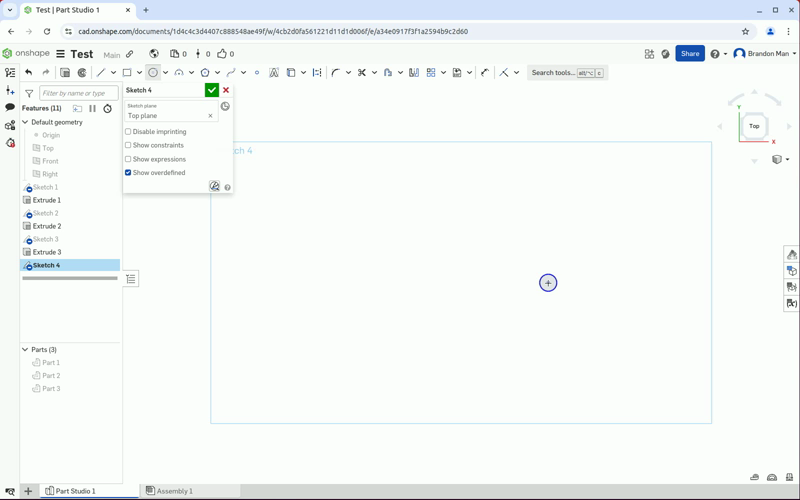
click(548, 282)
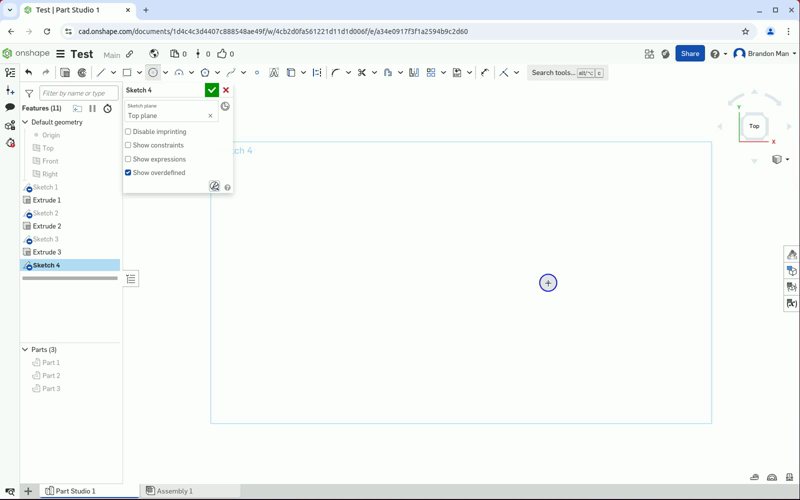
key_up(shift)
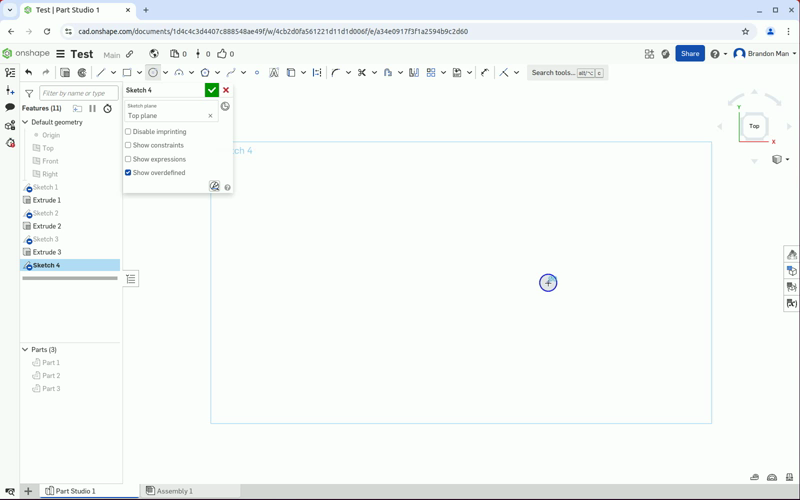
mouse_move(555, 282)
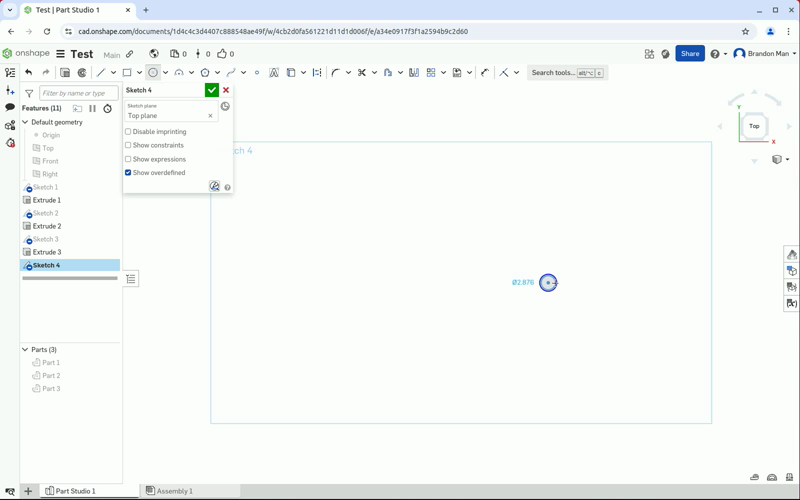
scroll(6)
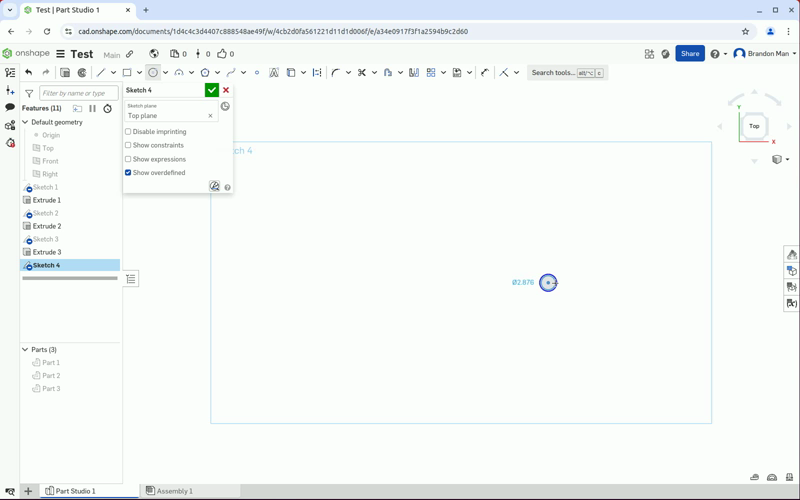
scroll(6)
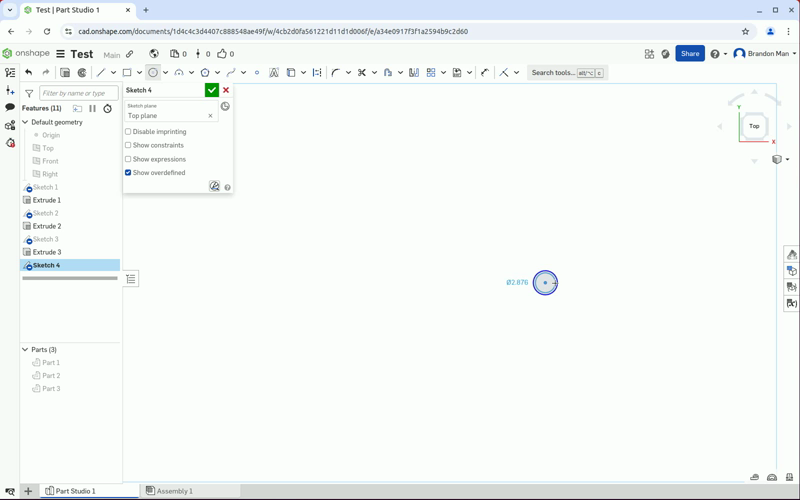
scroll(6)
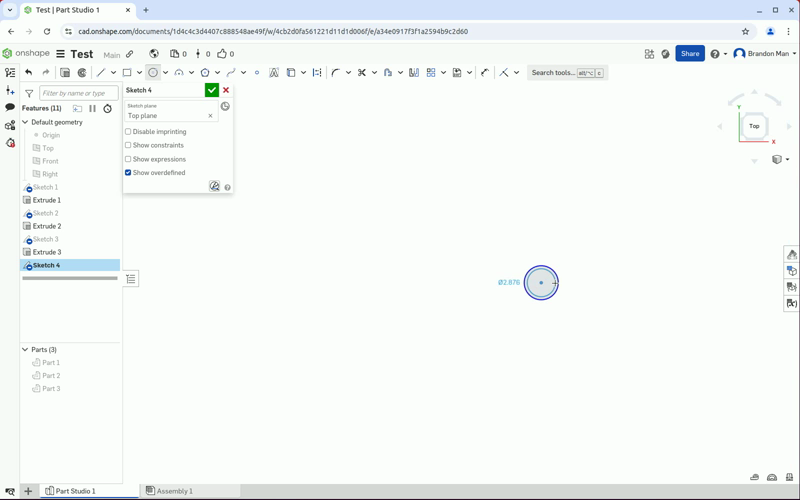
scroll(6)
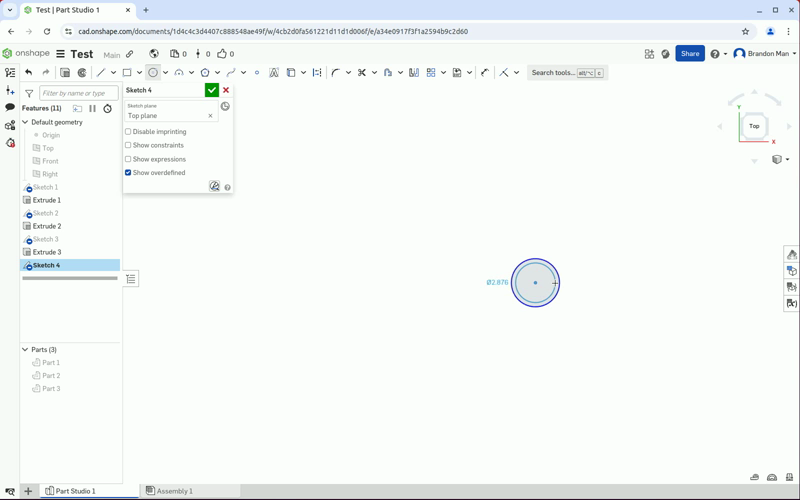
scroll(6)
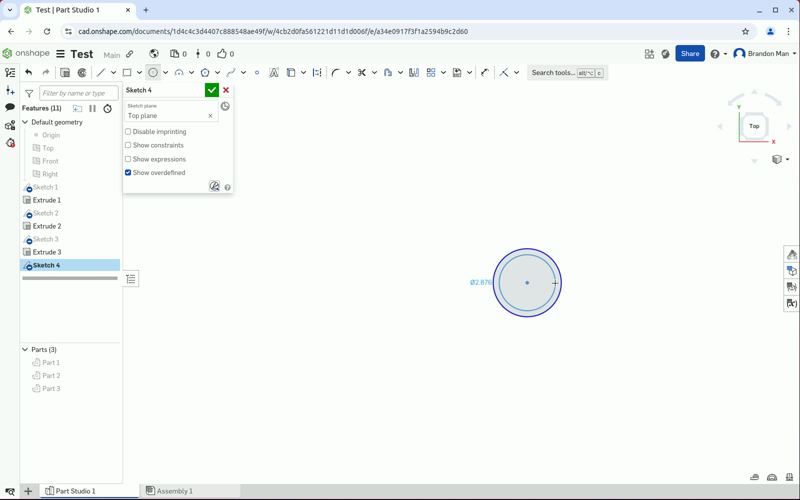
scroll(6)
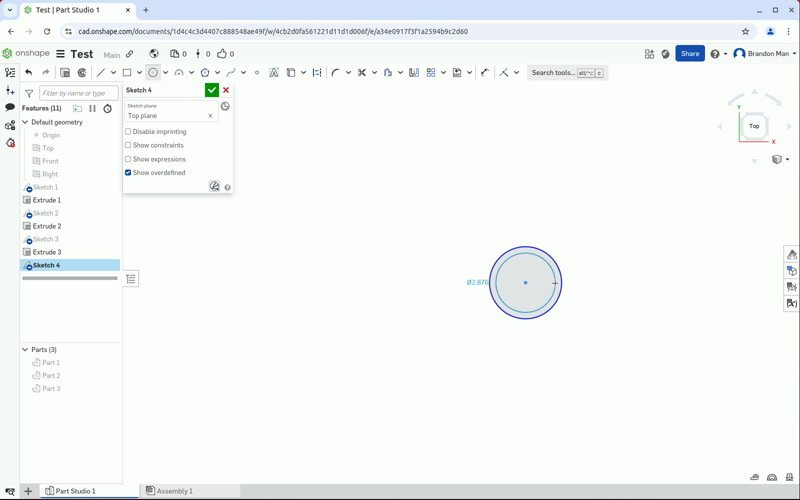
scroll(6)
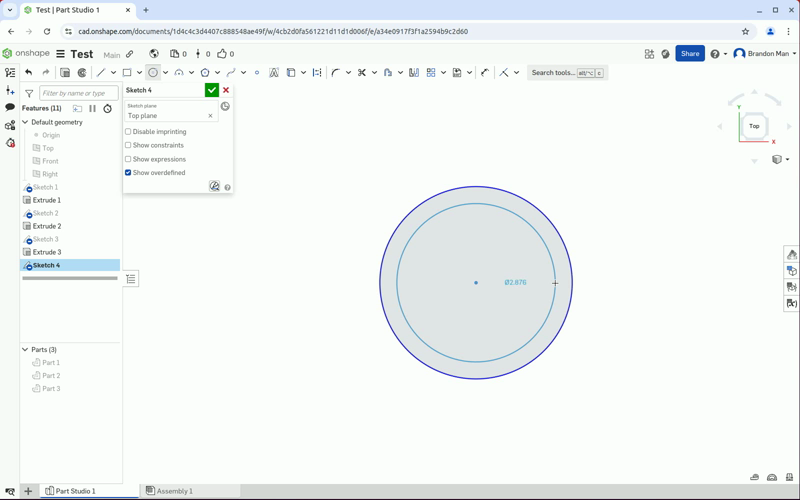
click(555, 282)
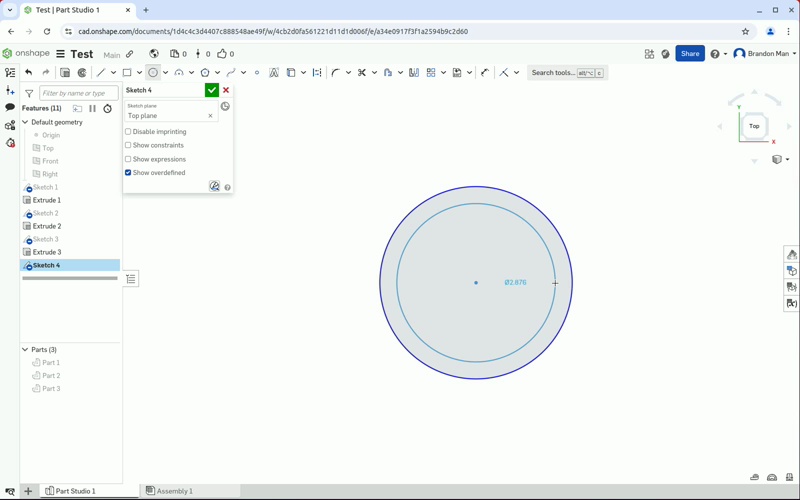
scroll(-6)
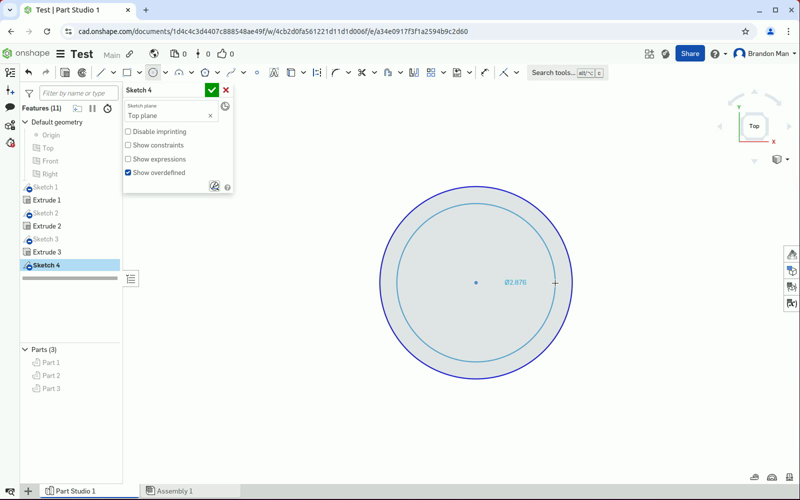
scroll(-6)
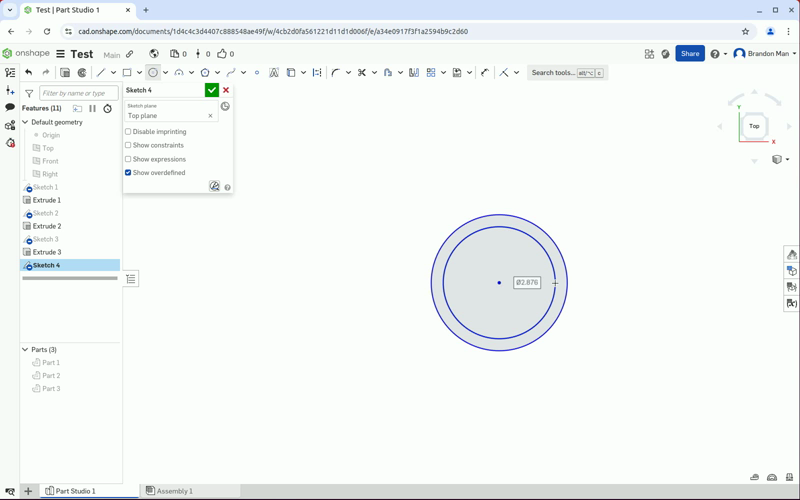
scroll(-6)
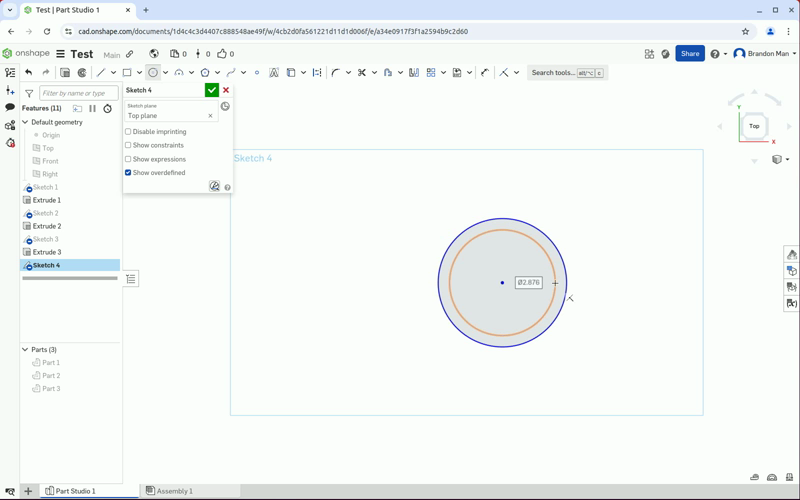
scroll(-6)
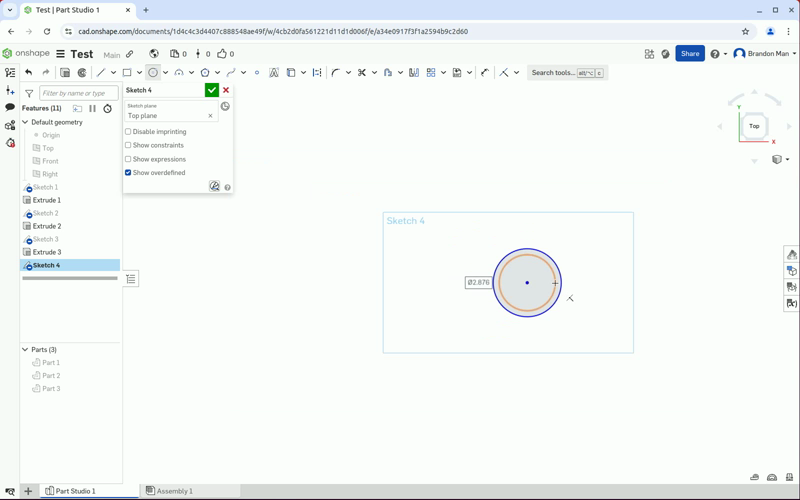
scroll(-6)
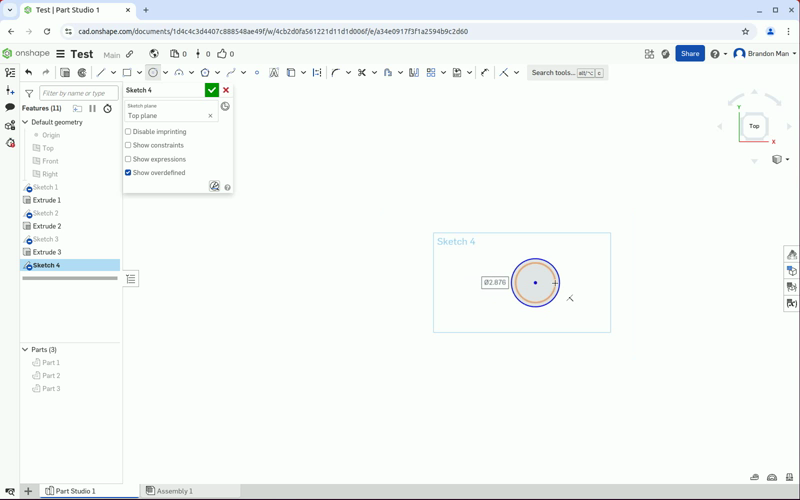
scroll(-6)
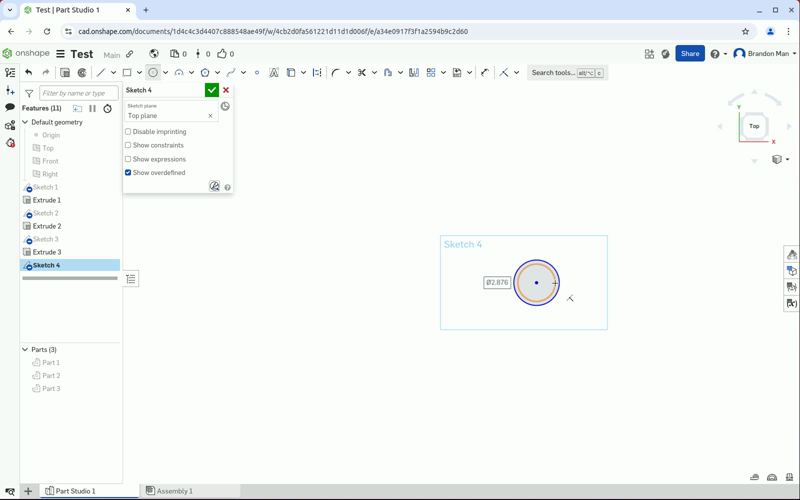
scroll(-6)
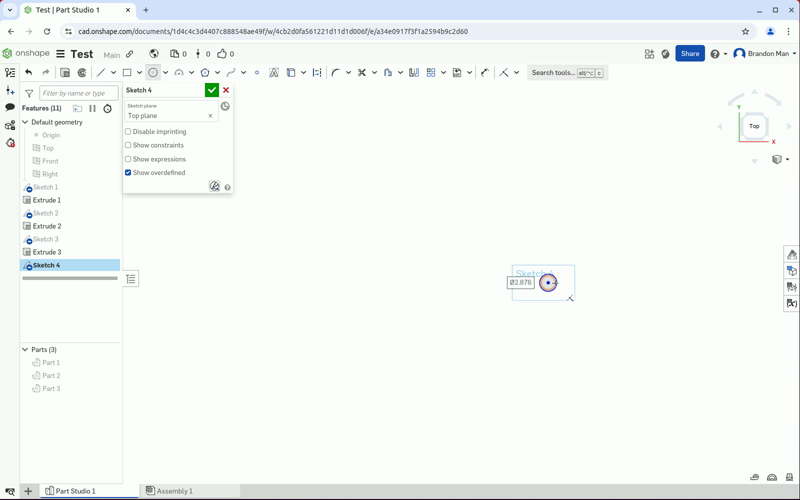
key(esc)
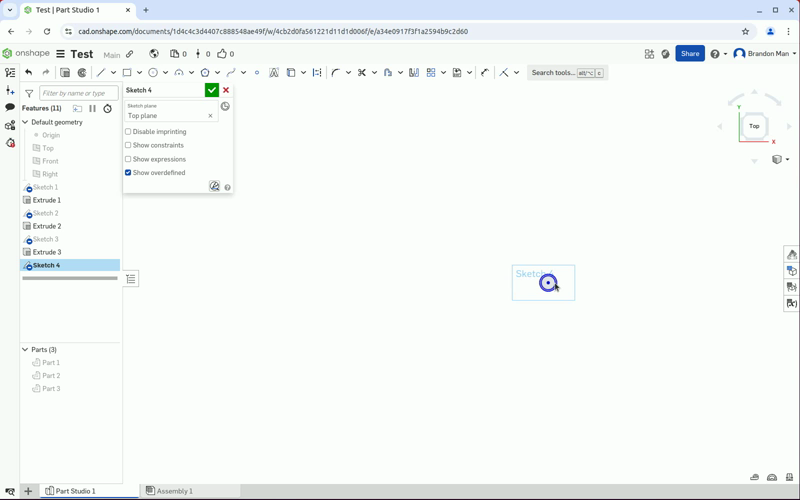
mouse_move(540, 287)
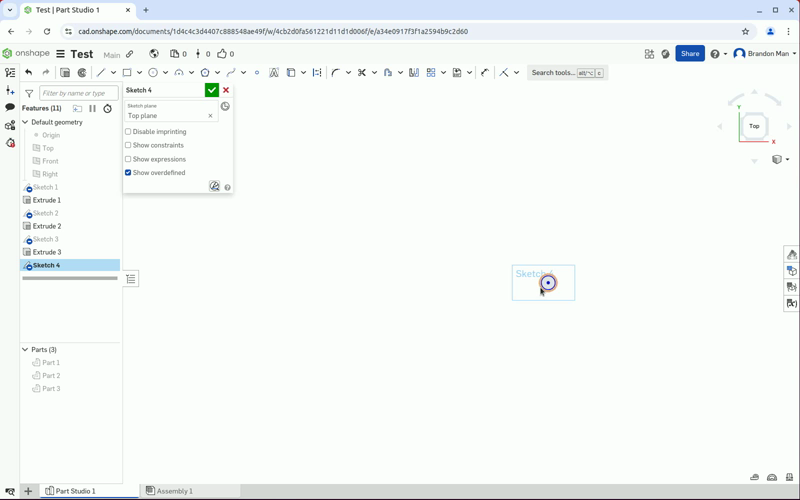
scroll(6)
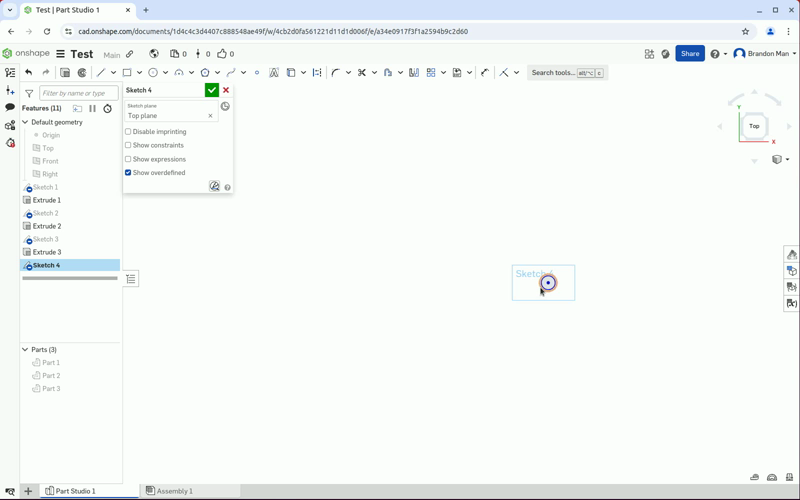
scroll(6)
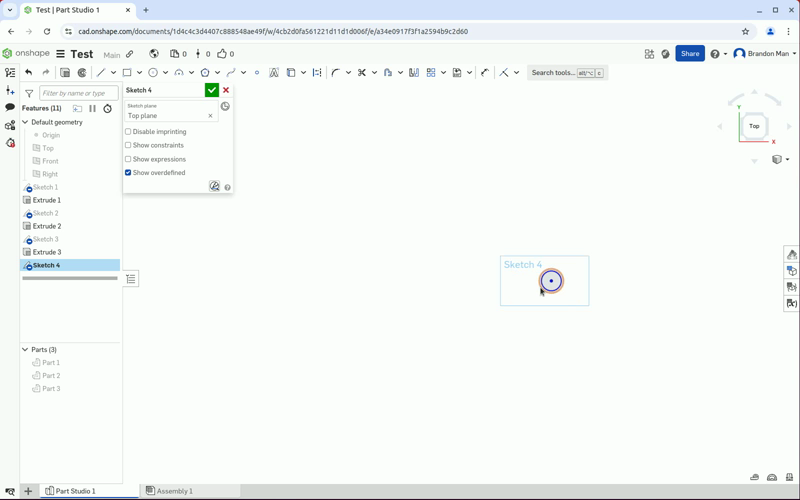
scroll(6)
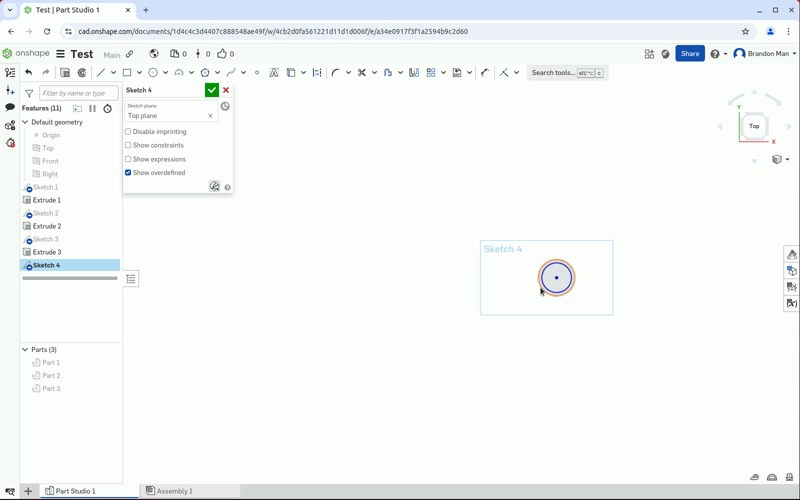
scroll(6)
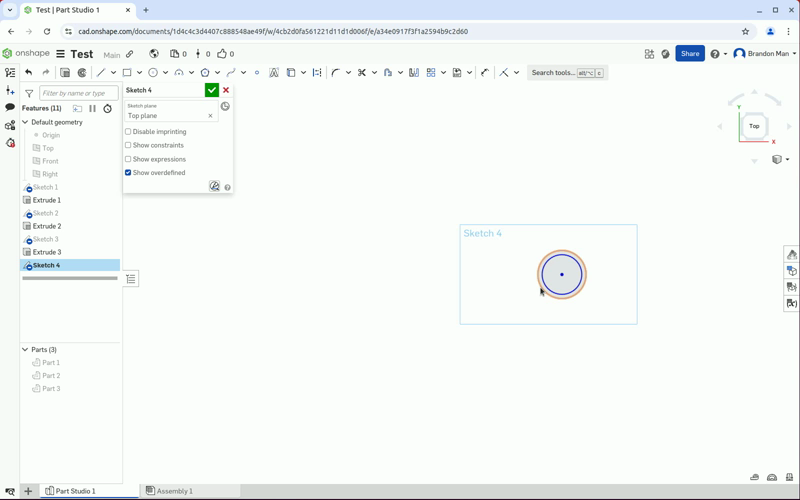
scroll(6)
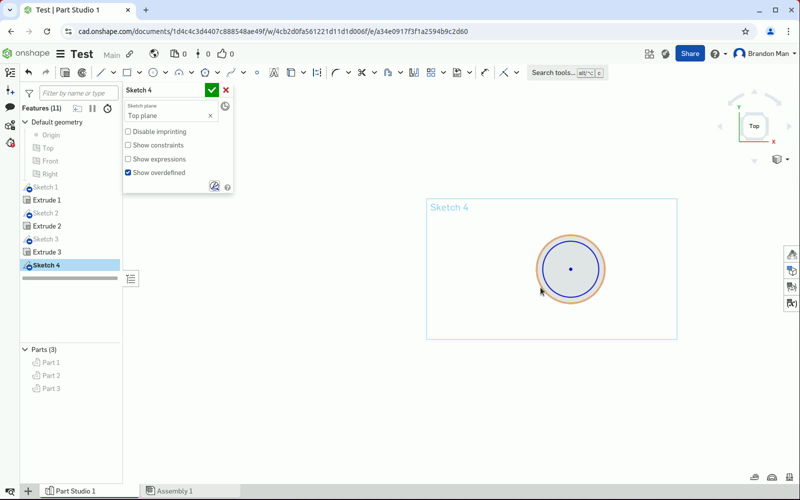
scroll(6)
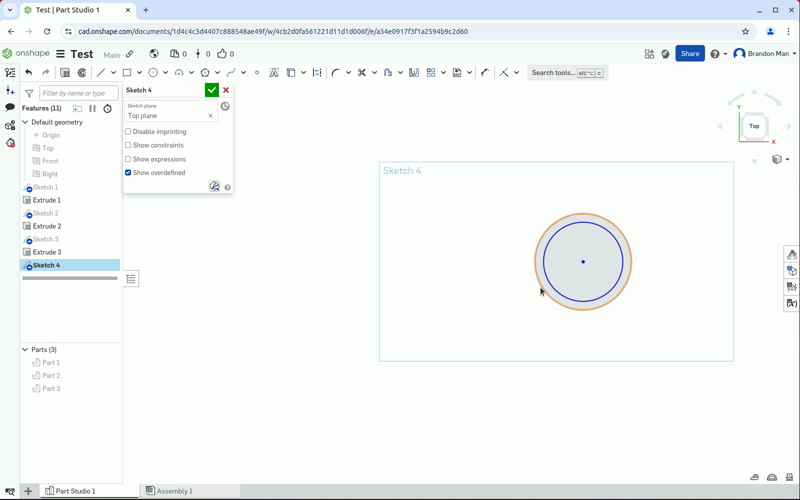
scroll(6)
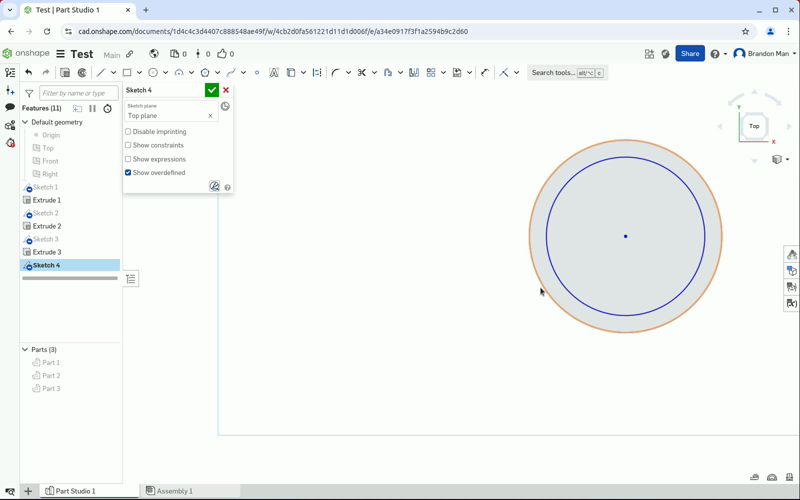
click(540, 287)
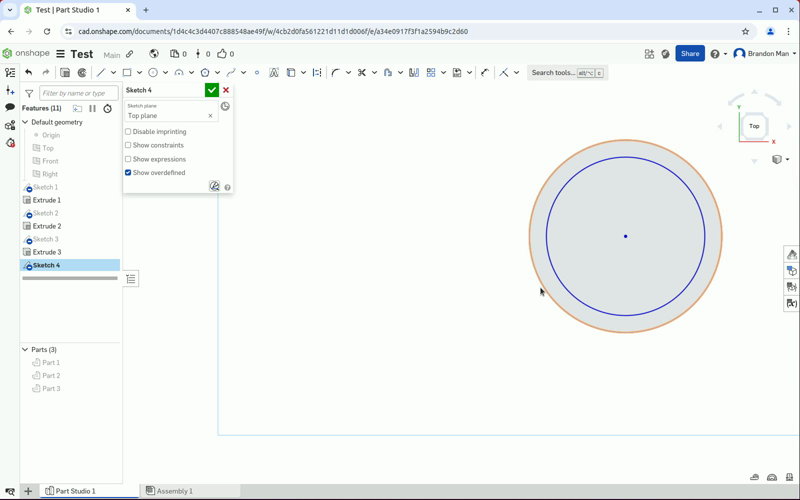
scroll(-6)
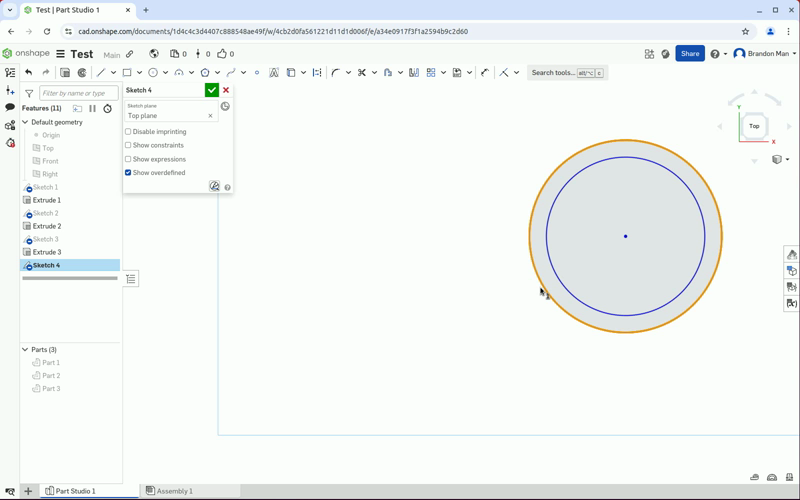
scroll(-6)
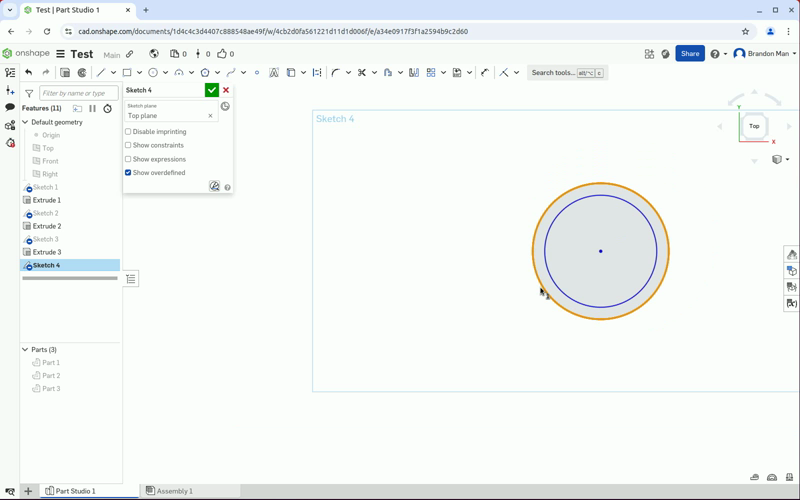
scroll(-6)
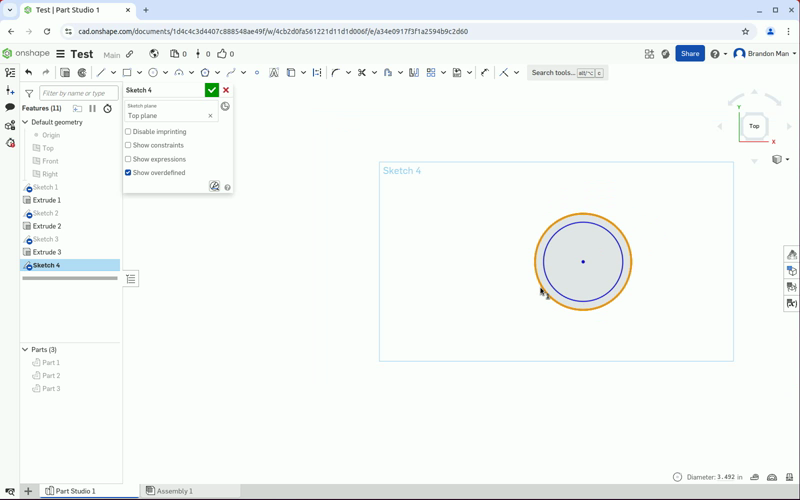
scroll(-6)
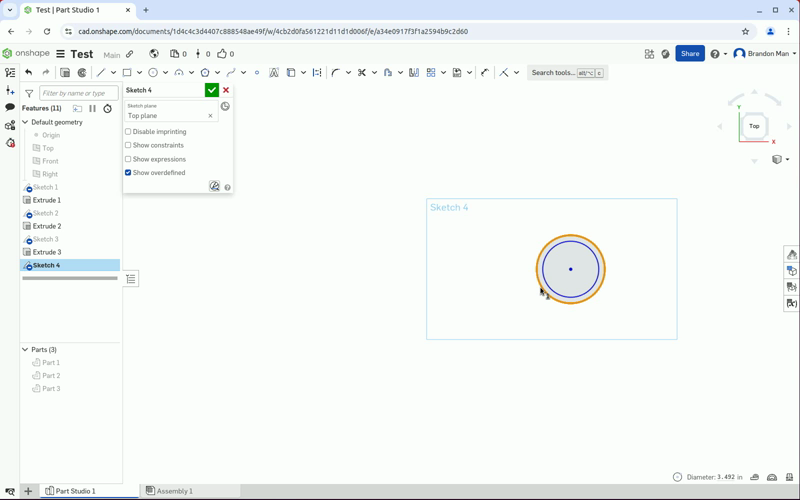
scroll(-6)
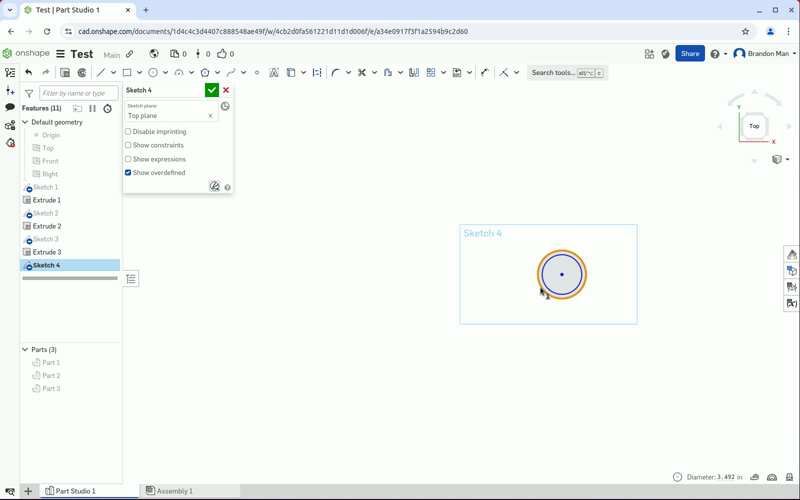
scroll(-6)
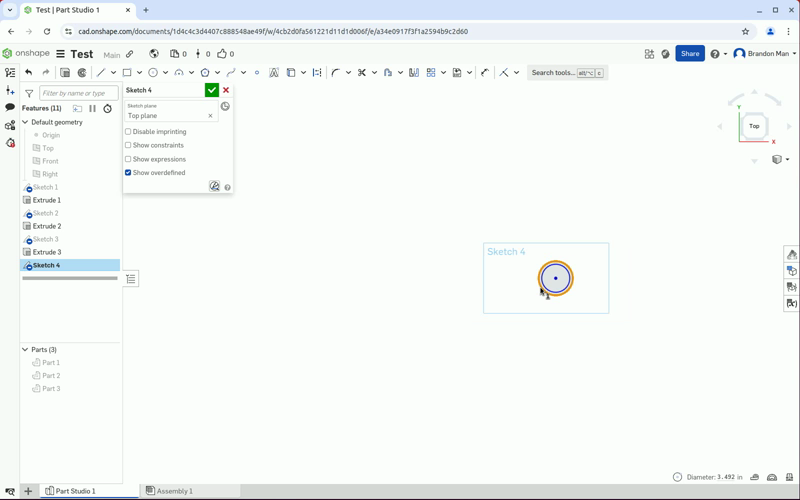
scroll(-6)
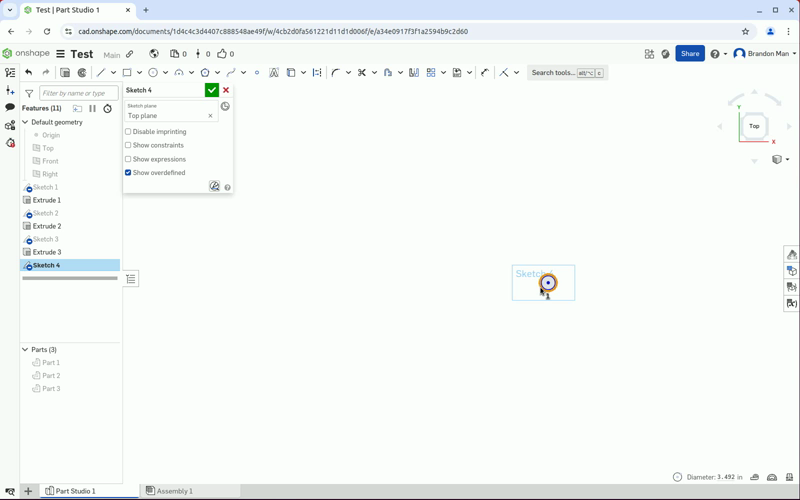
mouse_move(73, 352)
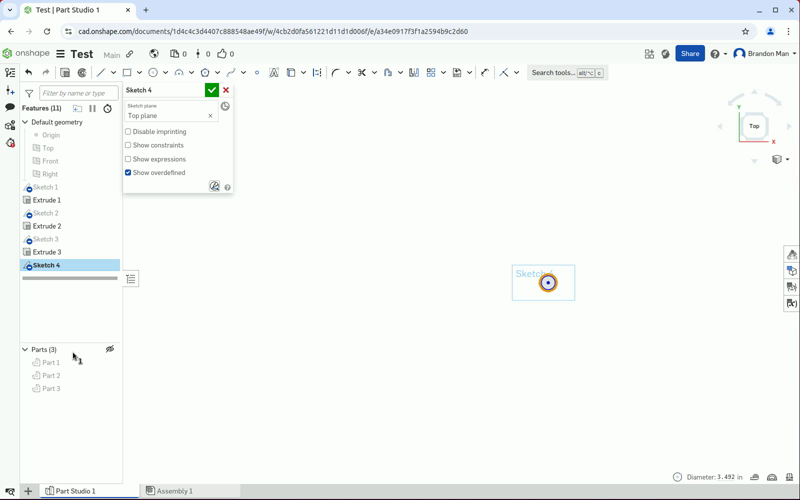
key(shift+y)
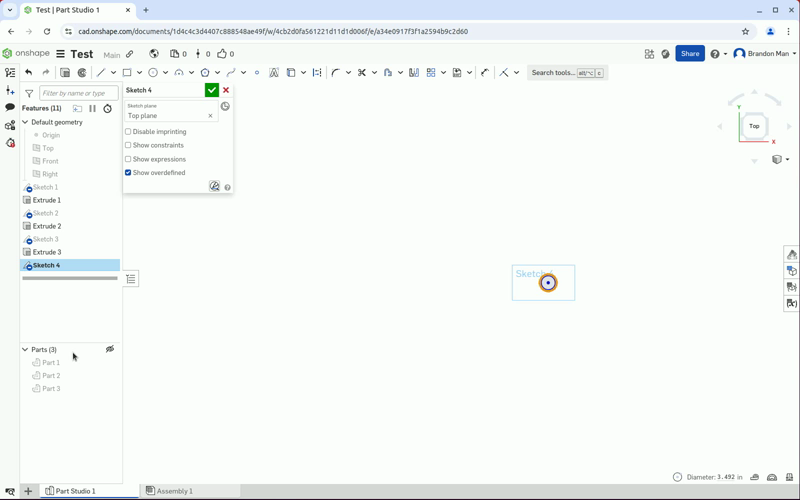
key(shift+e)
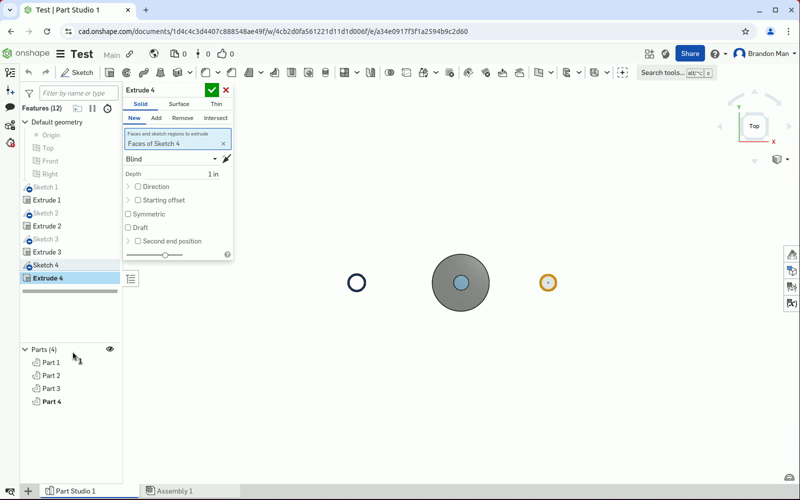
mouse_move(143, 106)
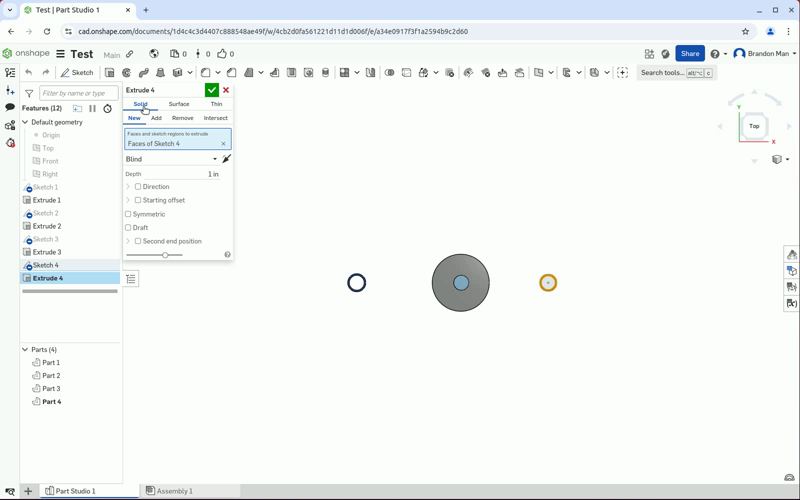
click(143, 106)
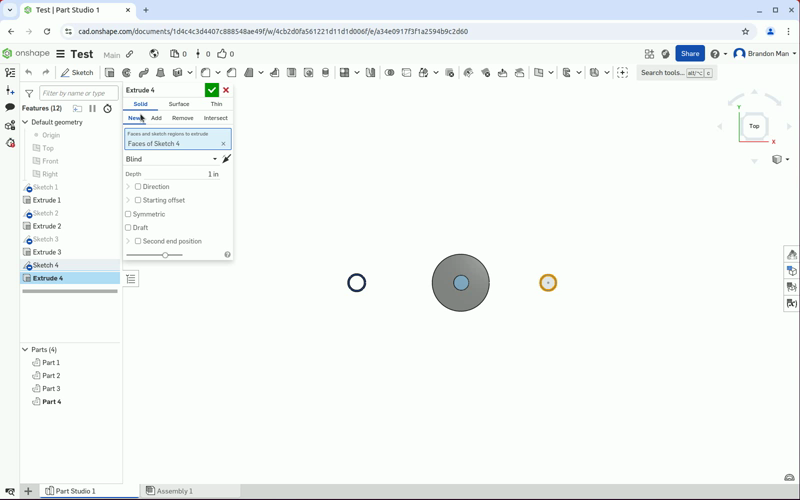
mouse_move(137, 120)
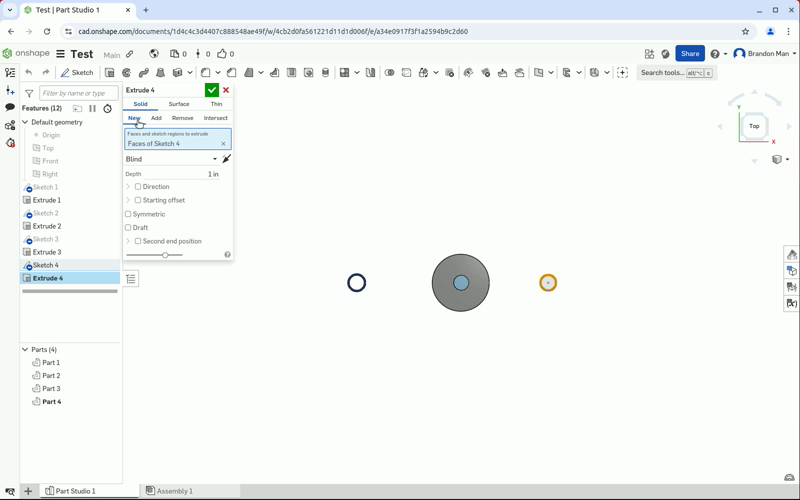
click(137, 120)
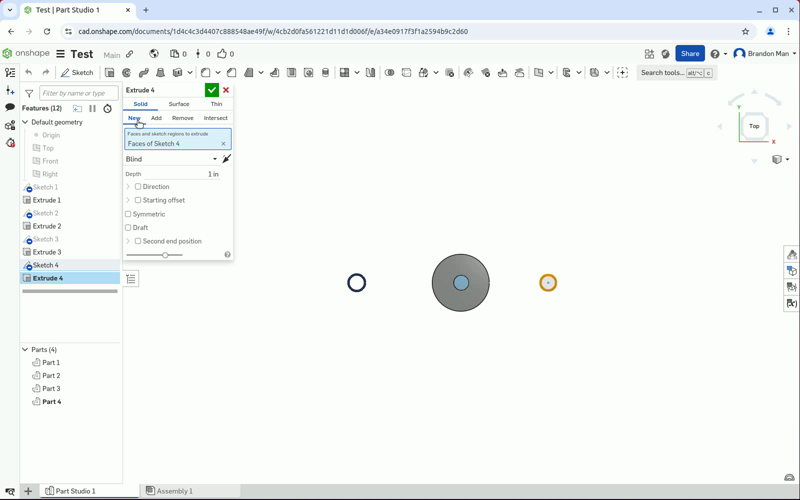
key(tab, 4)
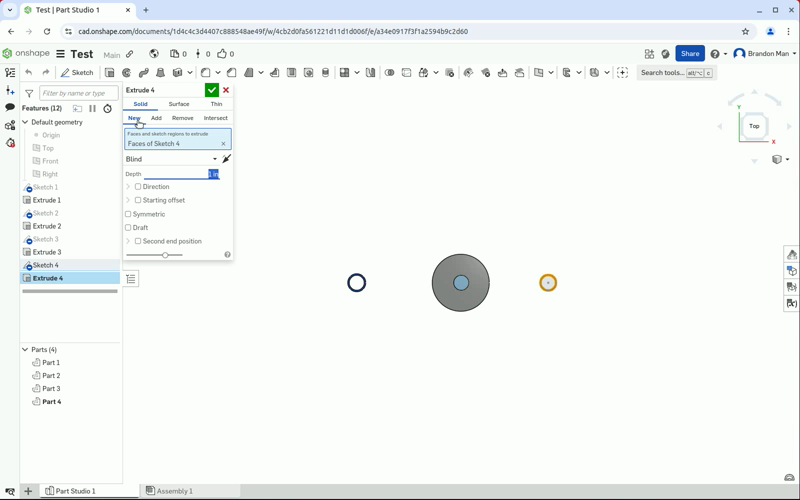
text(2.889)
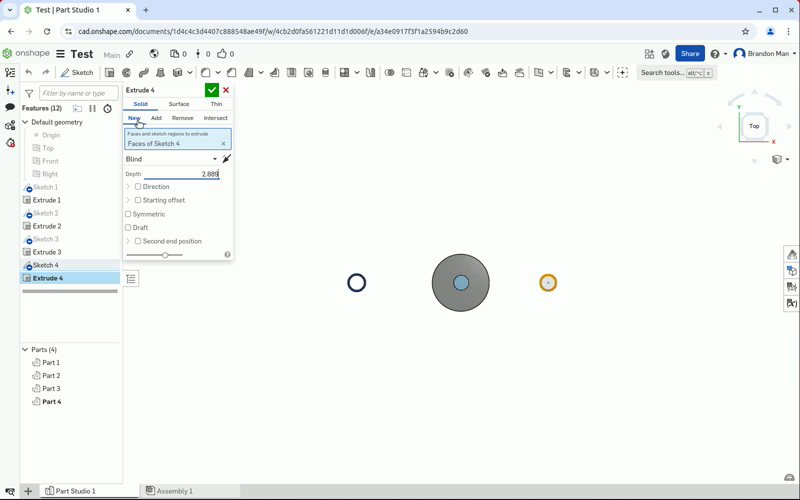
key(enter)
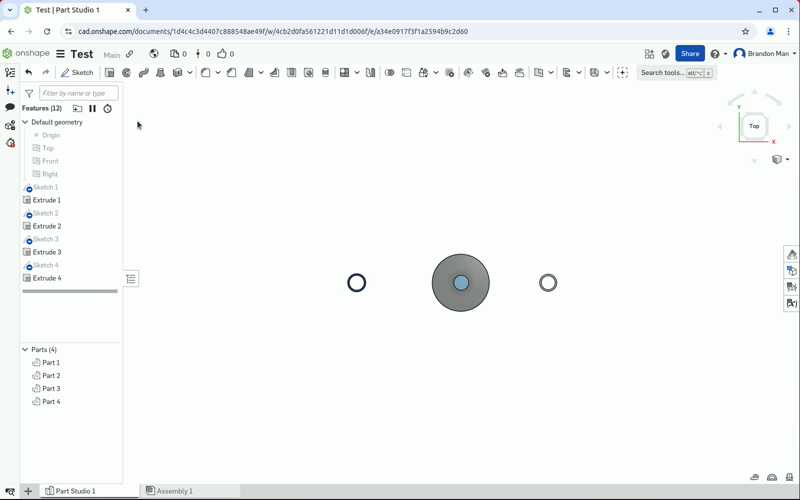
key(shift+h)
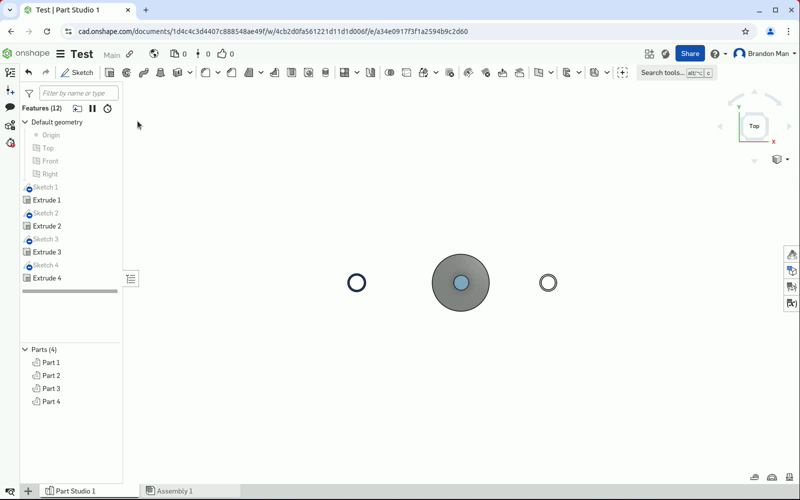
key(shift+h)
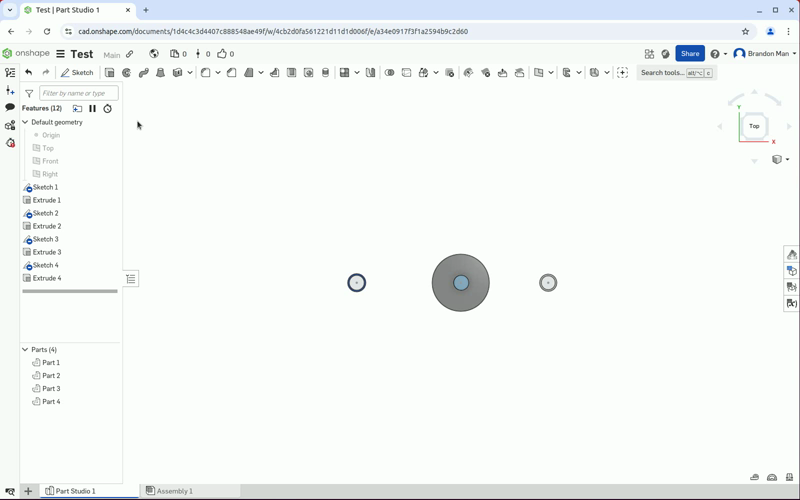
key(shift+7)
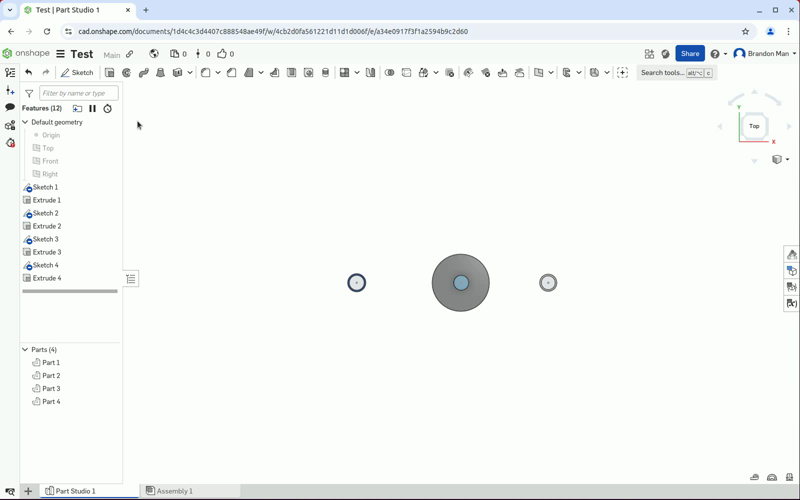
key(up, 3)
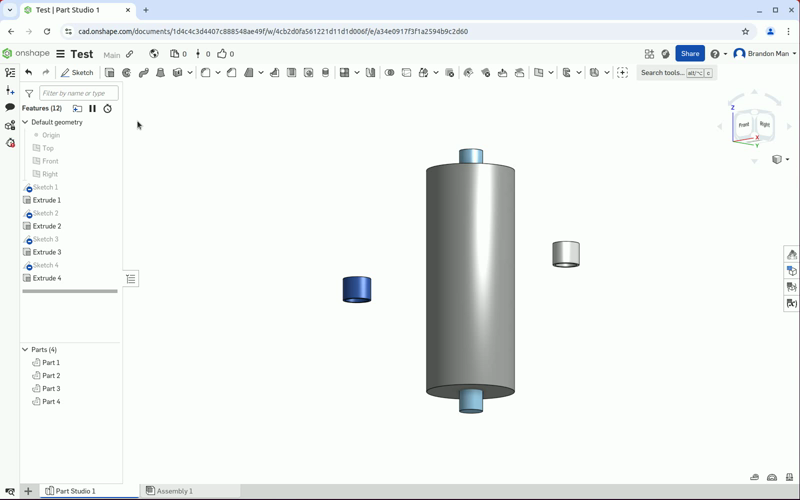
key(left, 3)
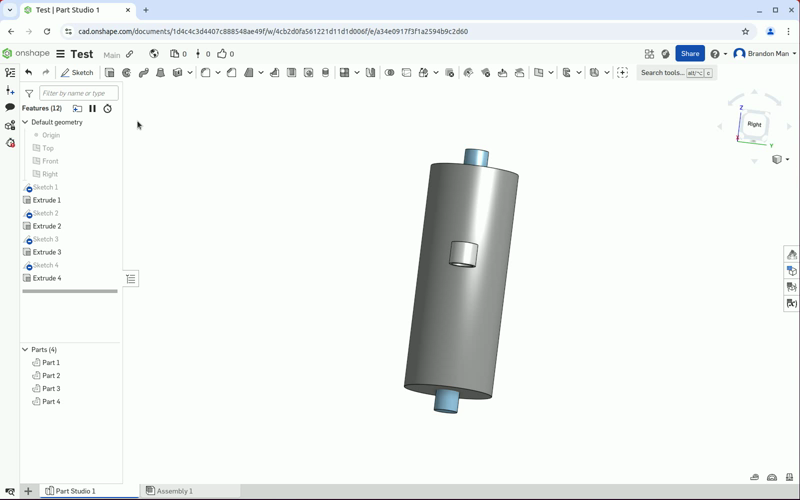
key(right, 3)
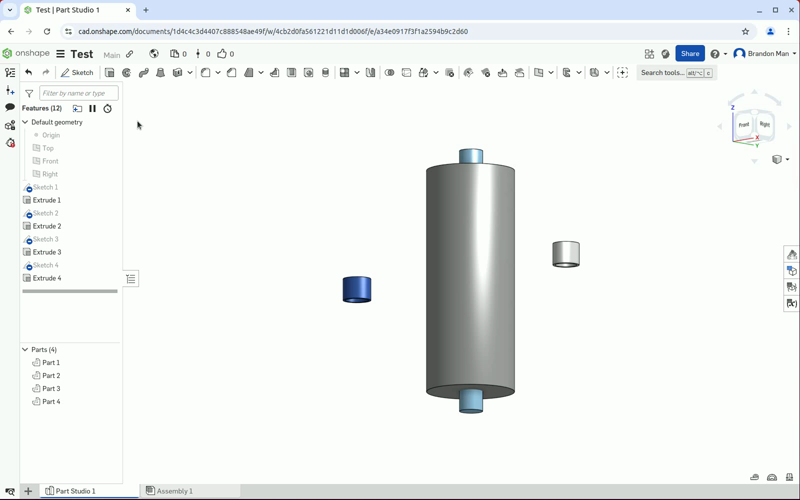
key(down, 3)
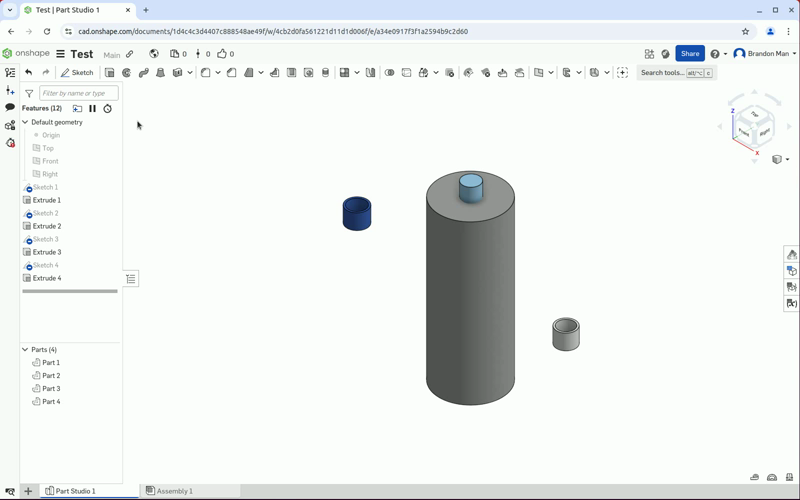
mouse_move(73, 189)
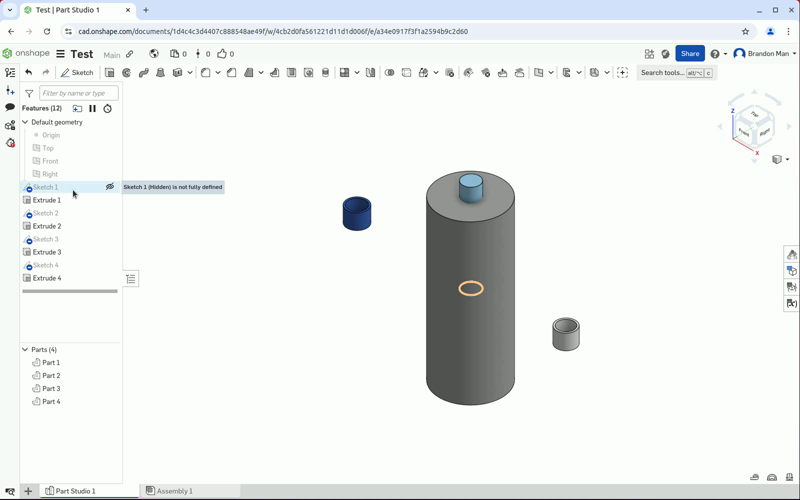
click(73, 189)